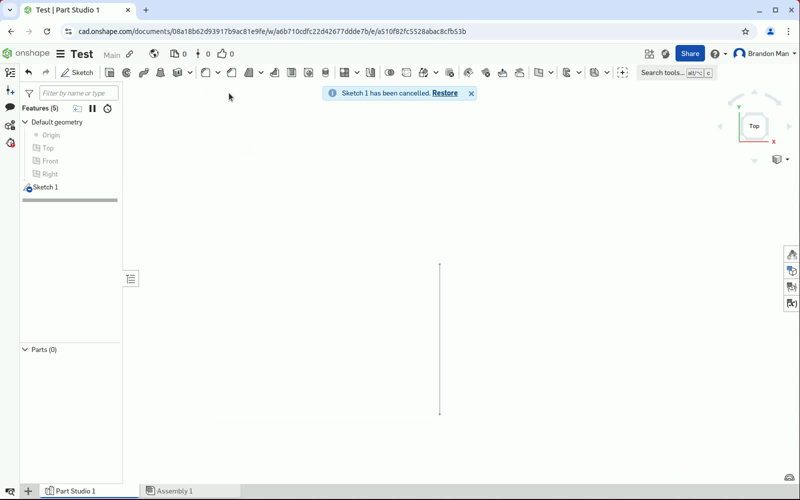
key(shift+h)
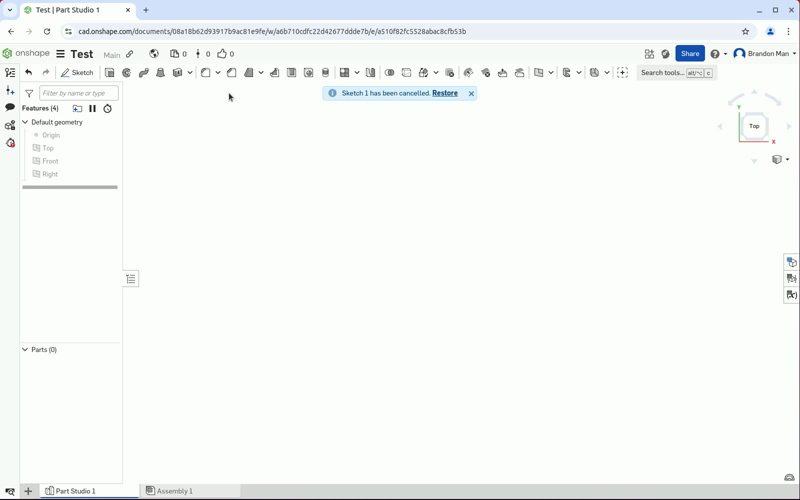
mouse_move(73, 352)
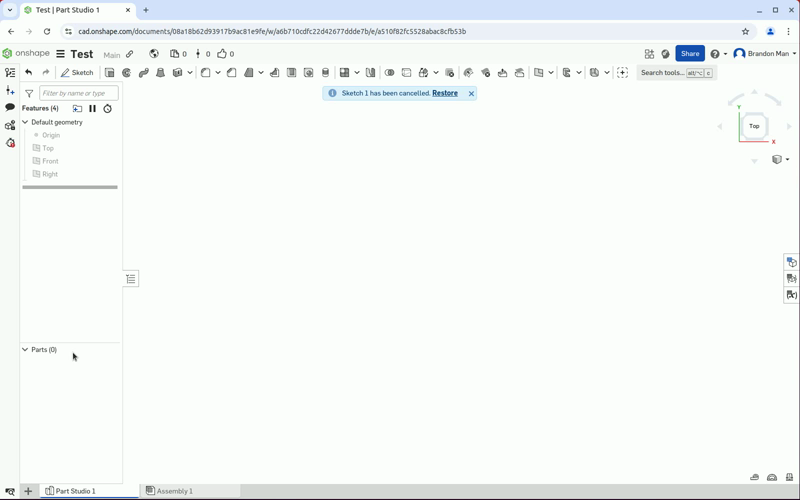
key(y)
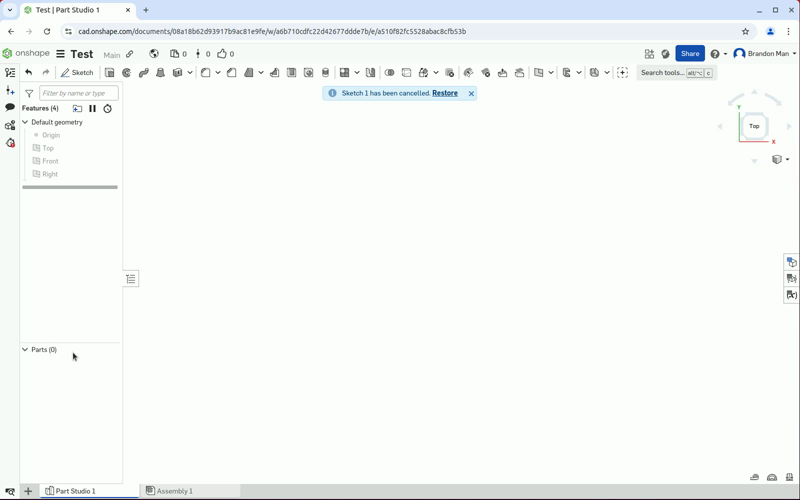
key(shift+p)
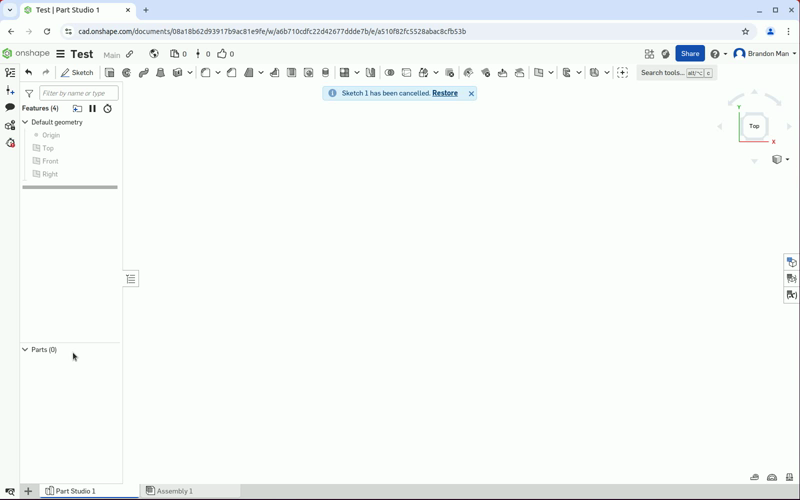
key(space)
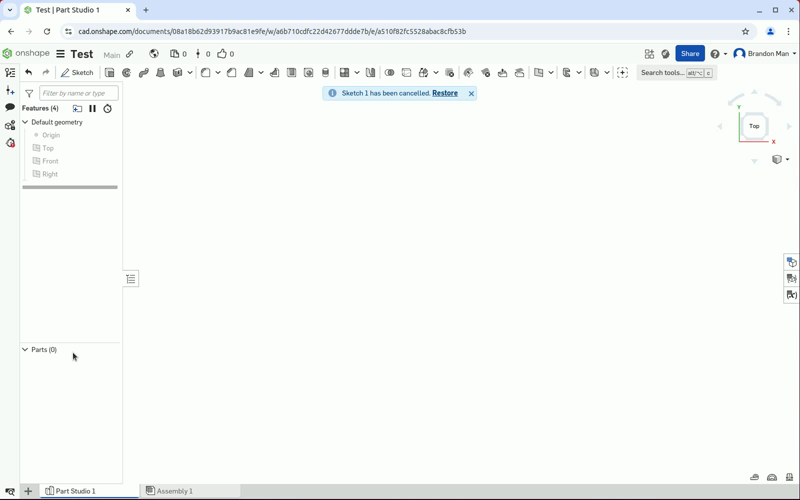
key_down(shift)
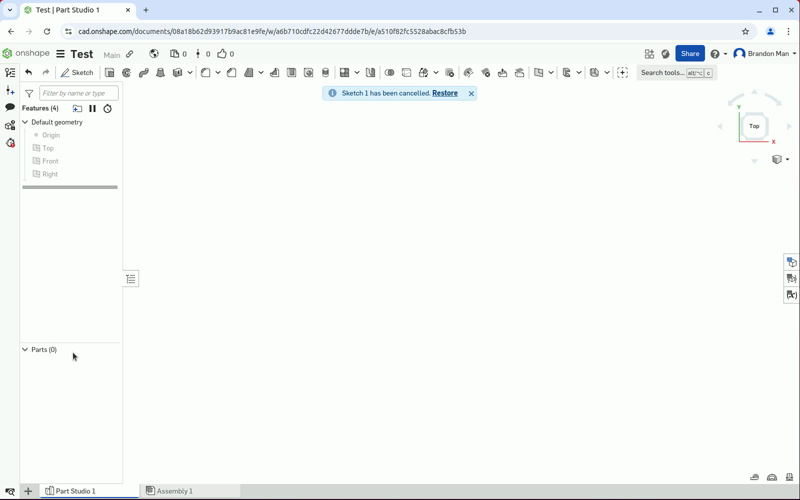
key(up)
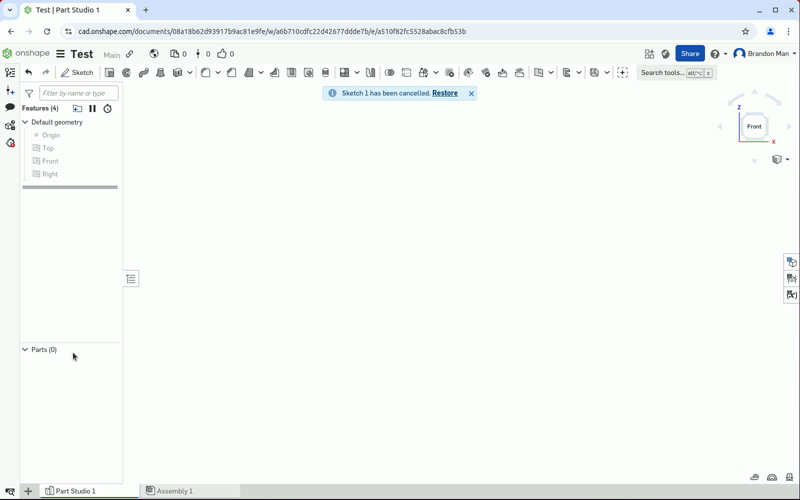
key_up(shift)
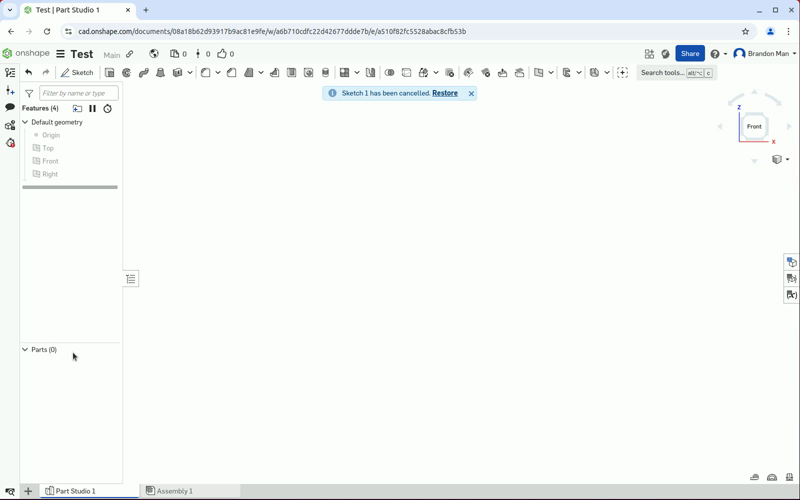
mouse_move(73, 352)
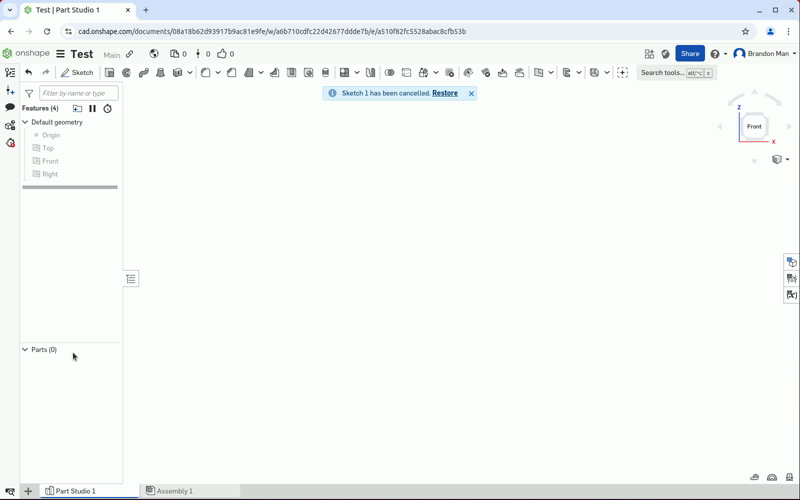
key(shift+y)
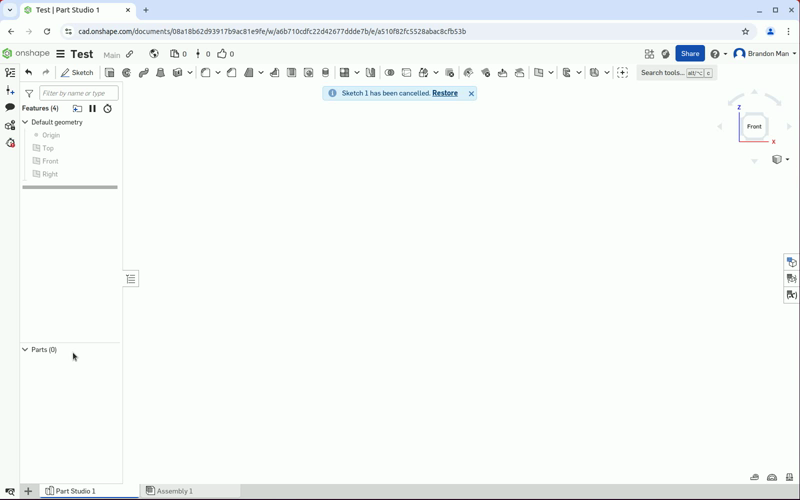
key(shift+s)
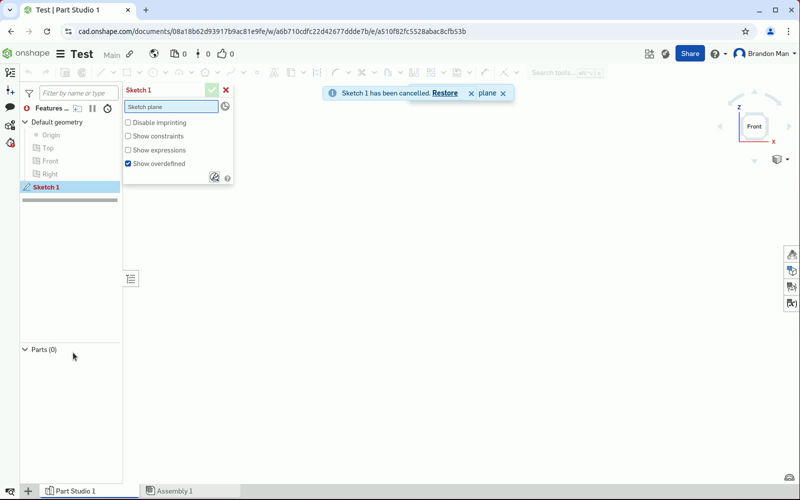
mouse_move(73, 163)
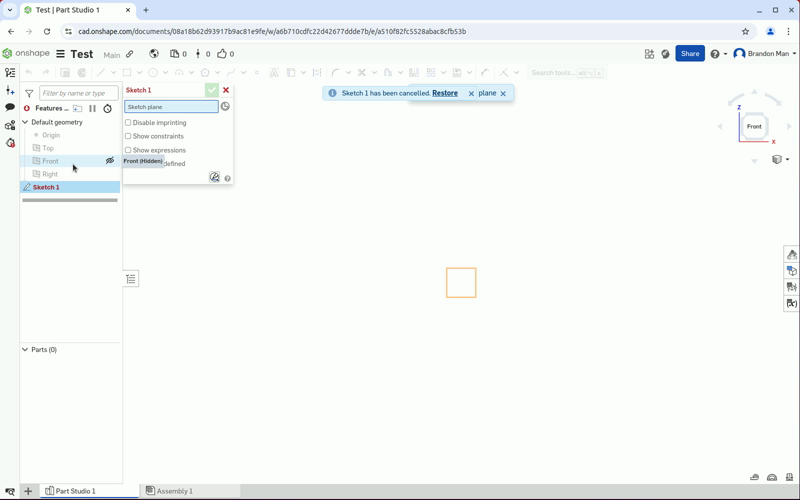
click(73, 163)
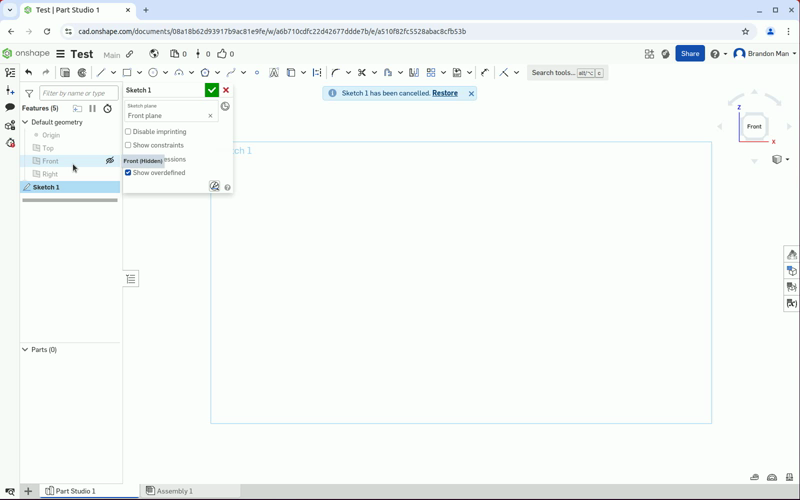
mouse_move(73, 352)
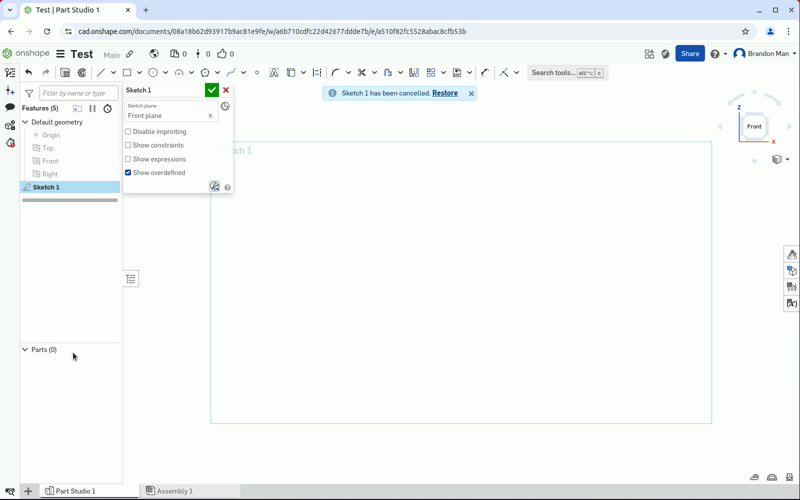
key(y)
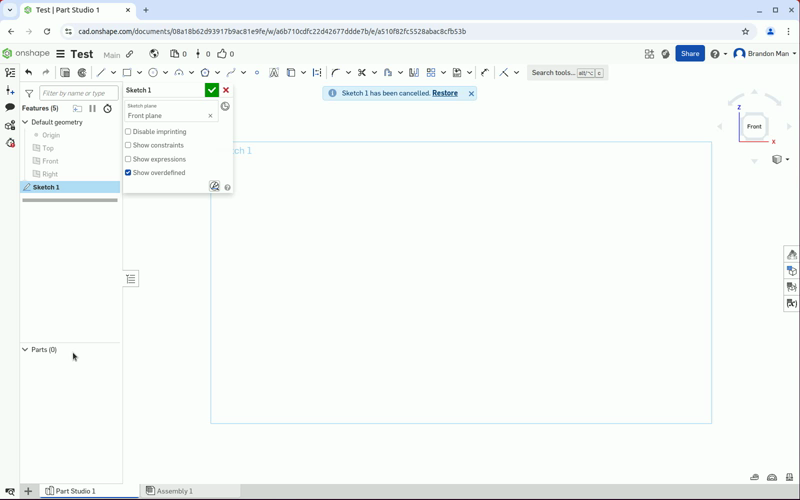
key(l)
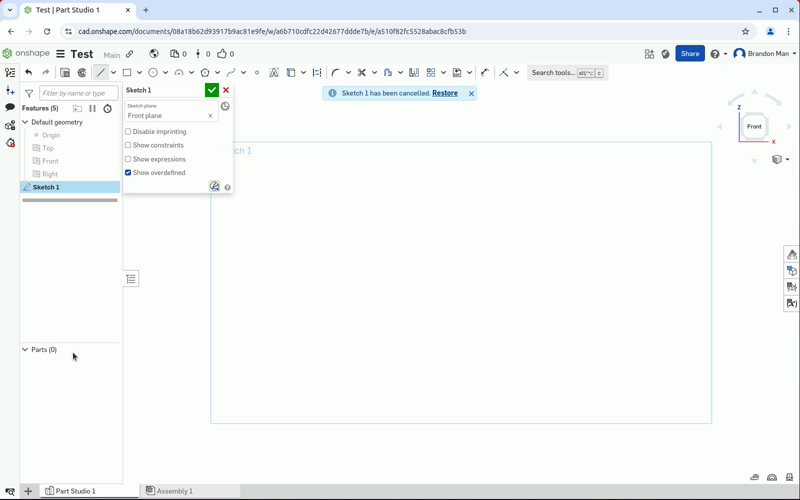
key_down(shift)
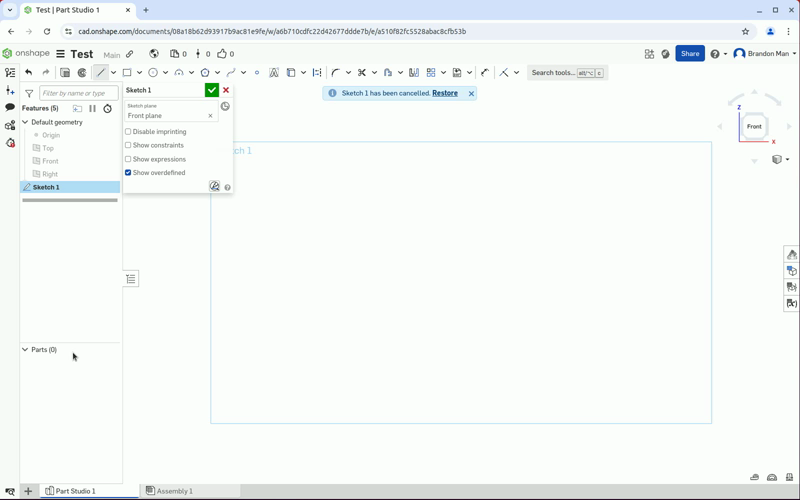
mouse_move(460, 278)
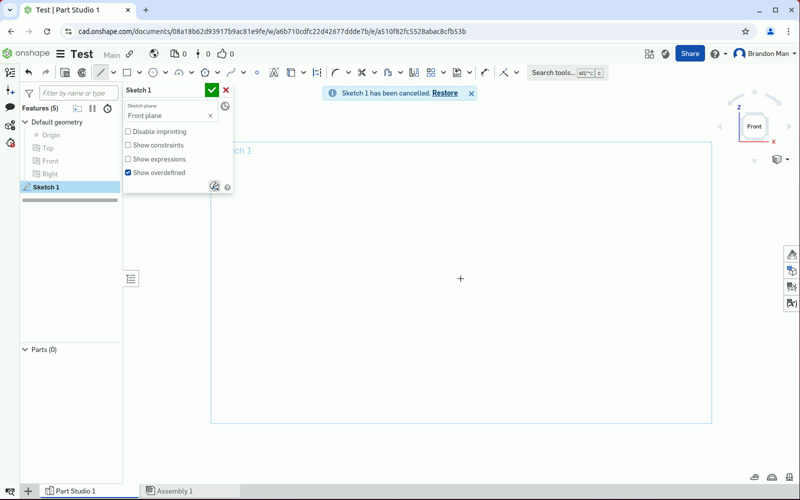
click(460, 278)
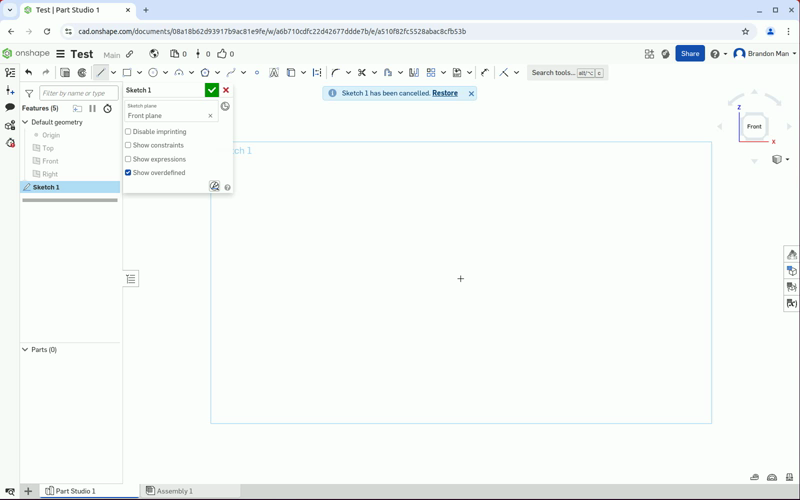
key_up(shift)
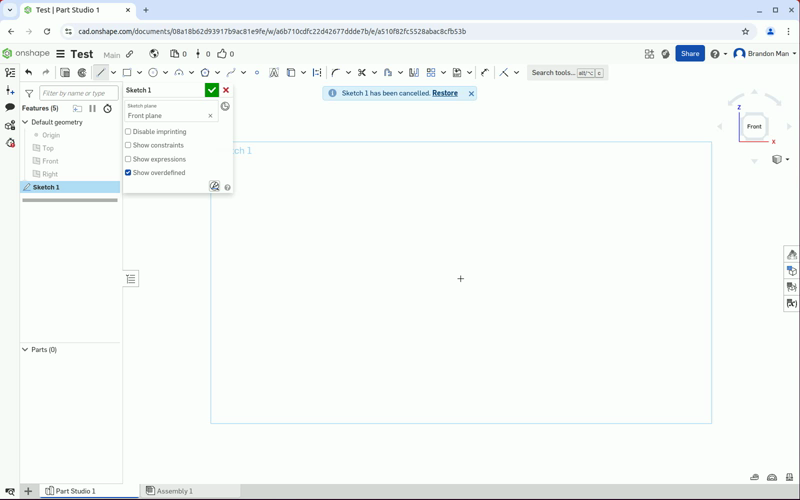
key_down(shift)
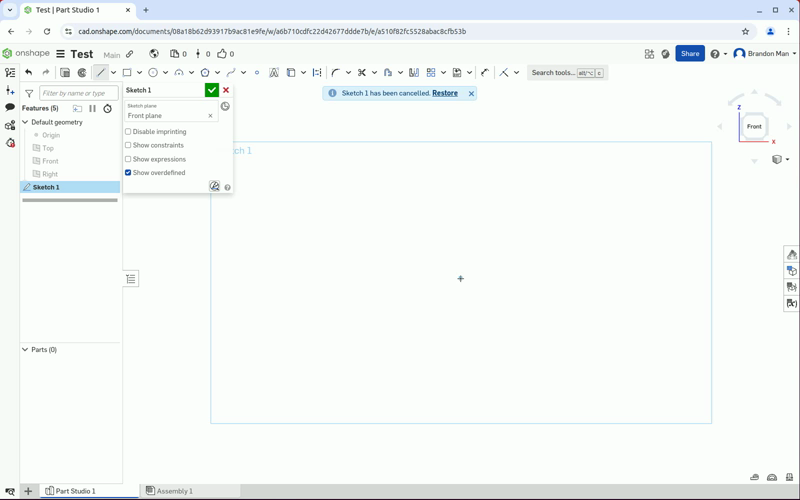
mouse_move(460, 192)
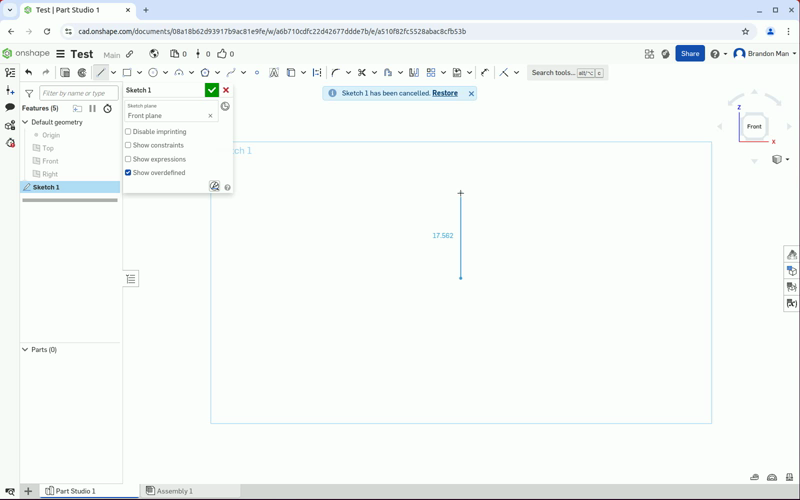
click(460, 192)
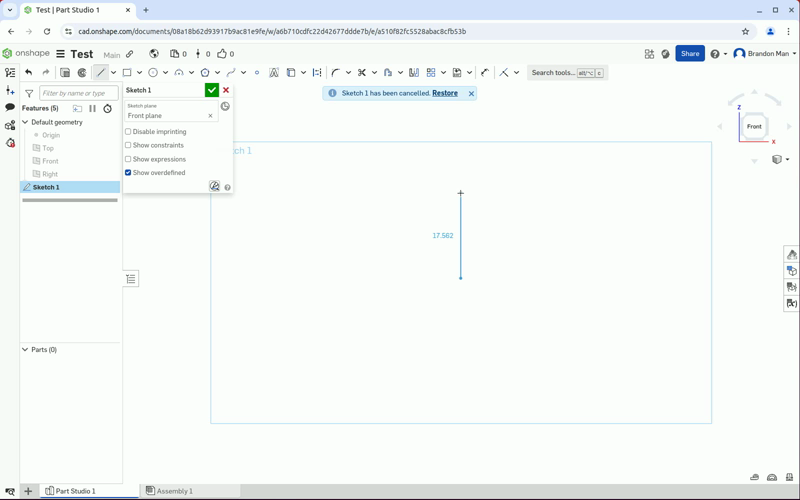
key_up(shift)
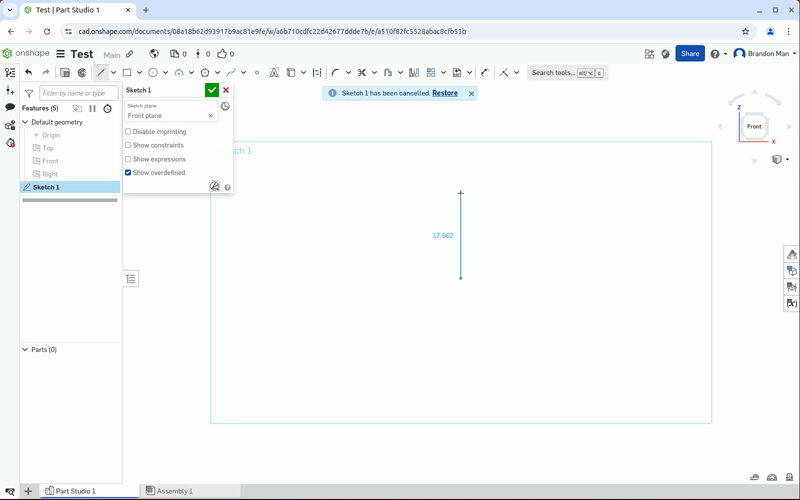
key_down(shift)
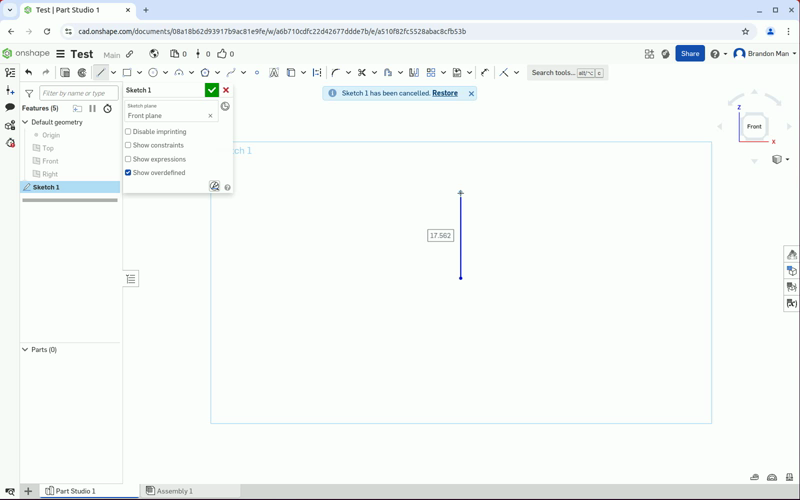
mouse_move(573, 192)
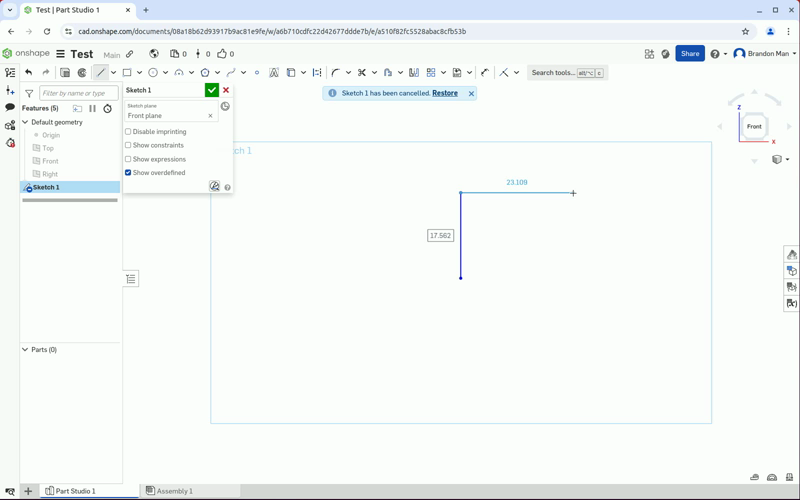
click(573, 192)
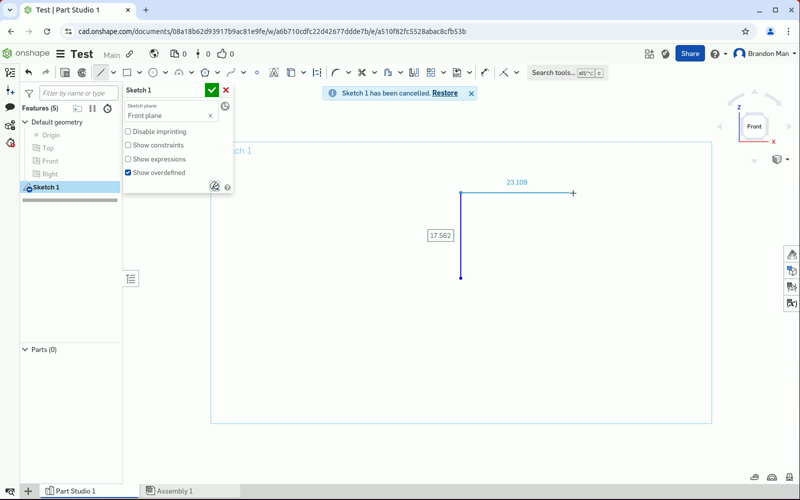
key_up(shift)
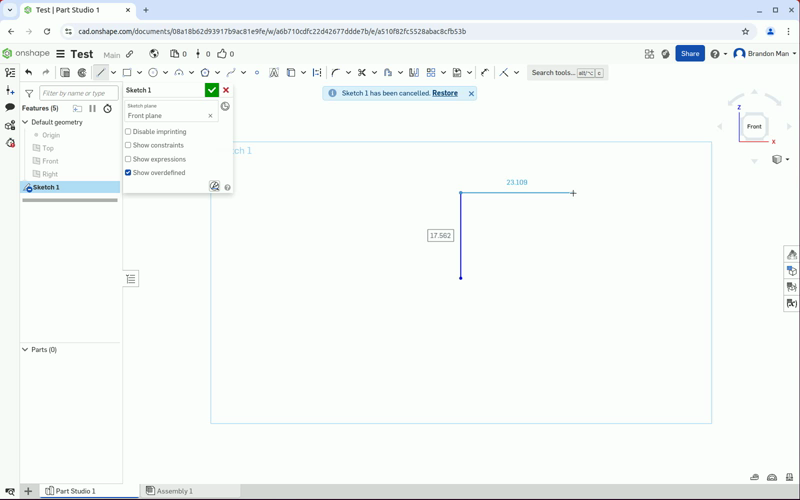
key_down(shift)
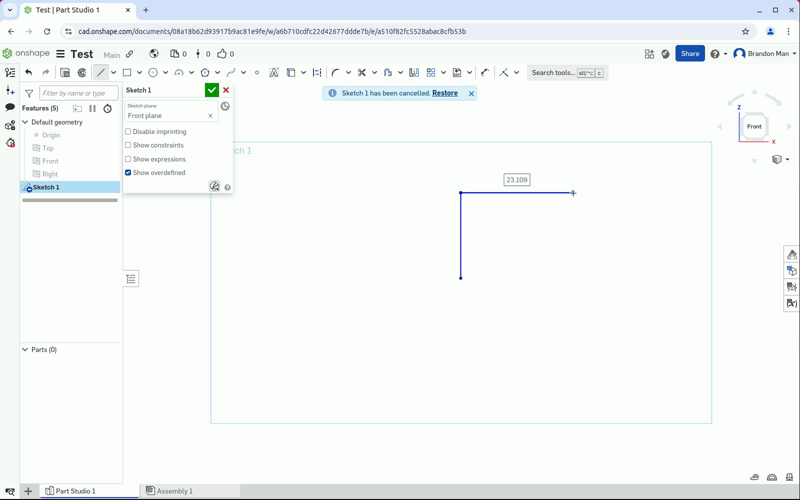
mouse_move(573, 278)
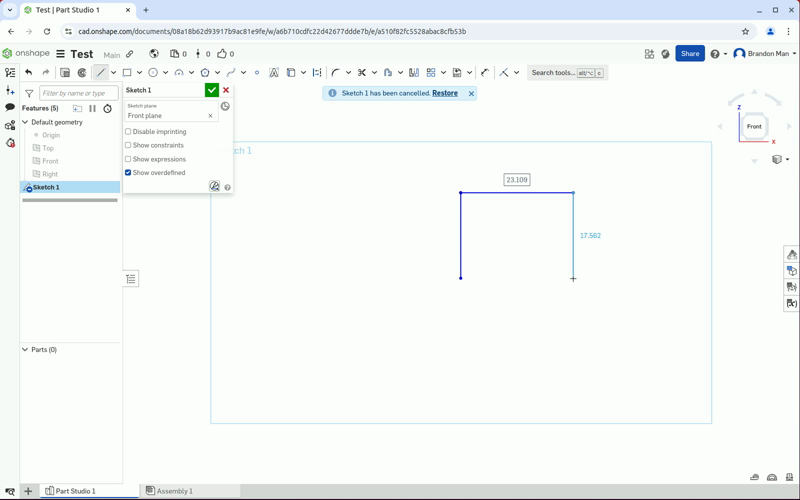
click(573, 278)
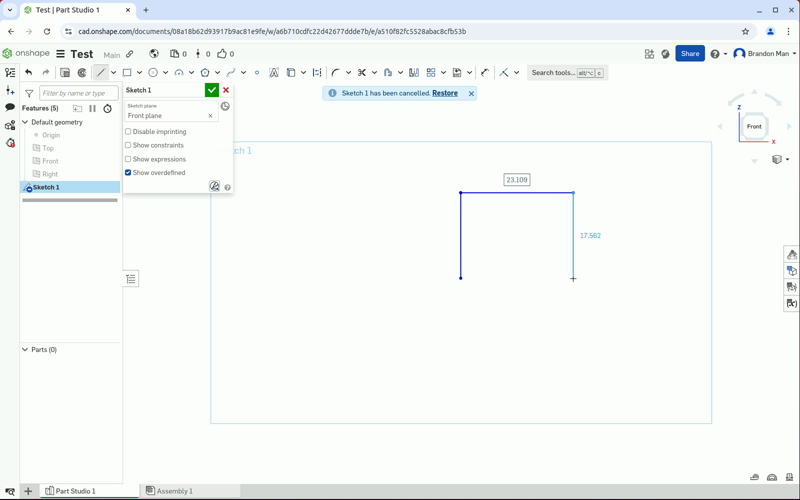
key_up(shift)
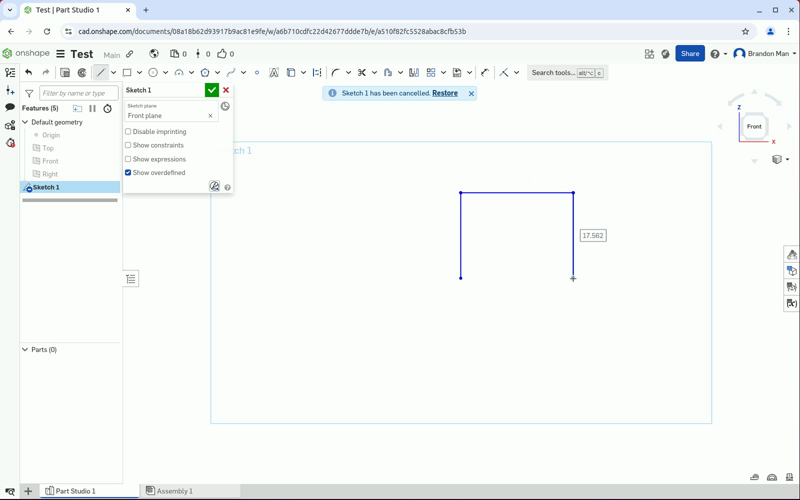
key_down(shift)
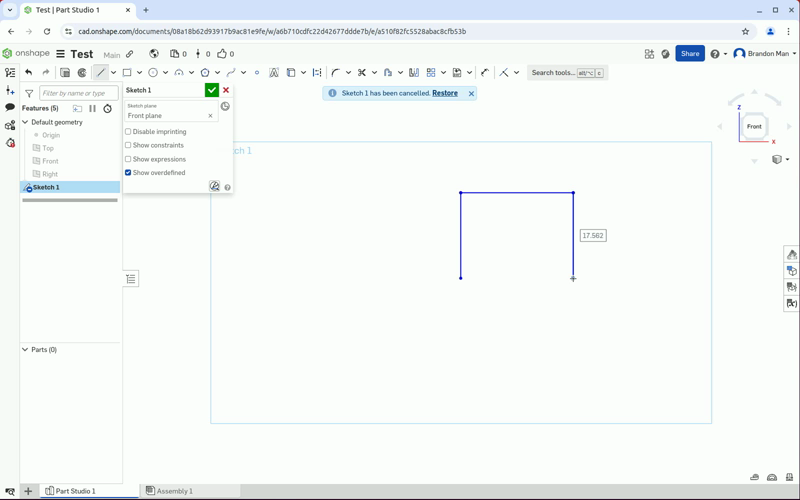
mouse_move(460, 278)
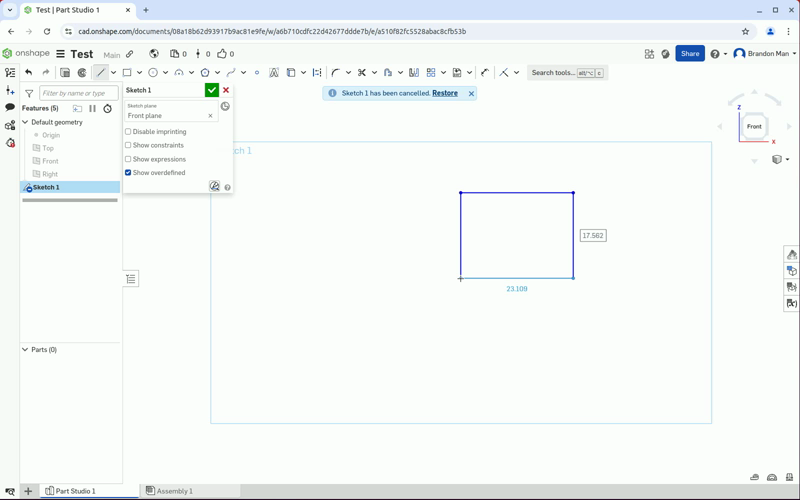
click(460, 278)
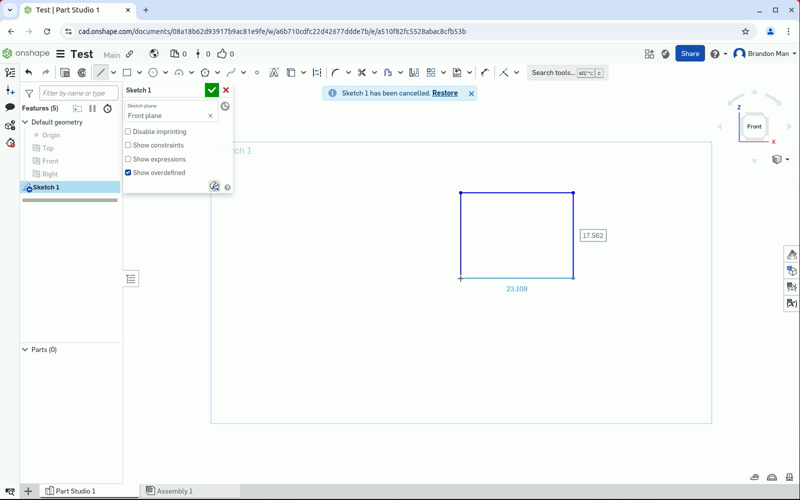
key_up(shift)
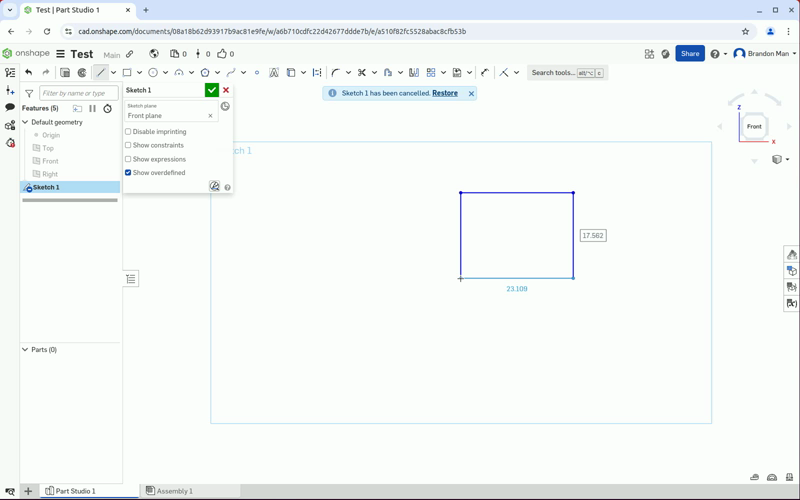
key(esc)
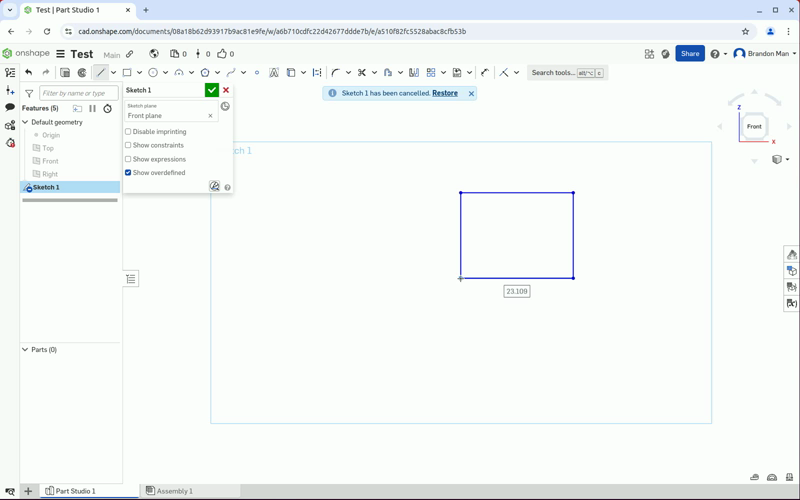
key(l)
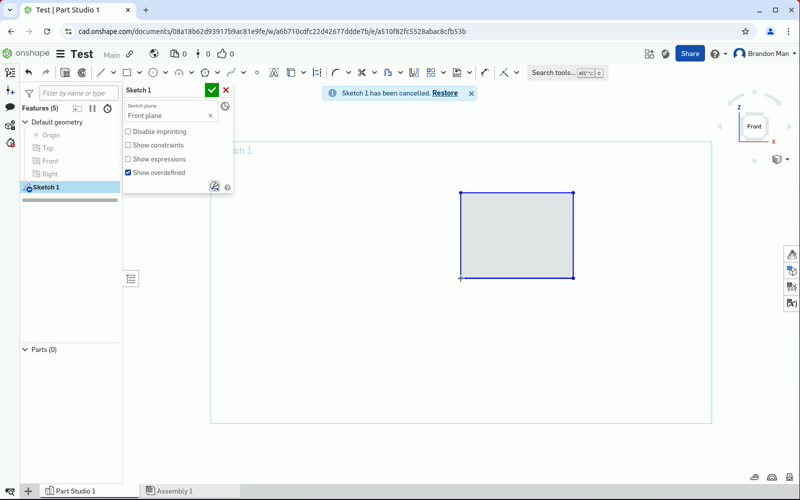
key_down(shift)
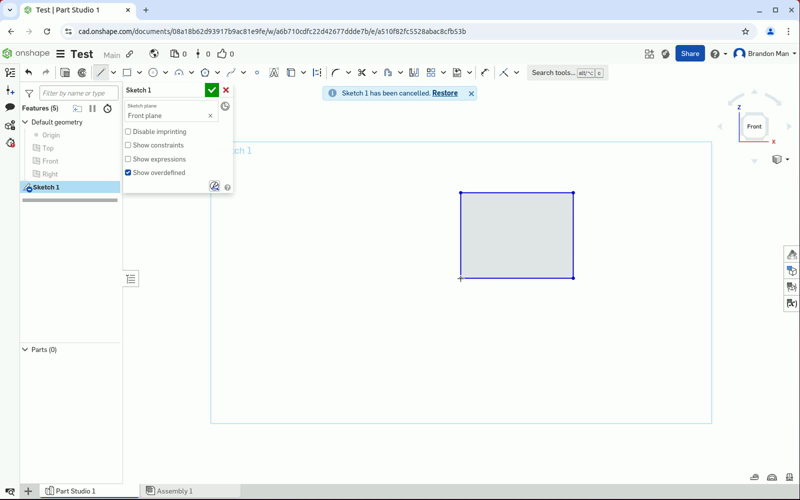
mouse_move(491, 265)
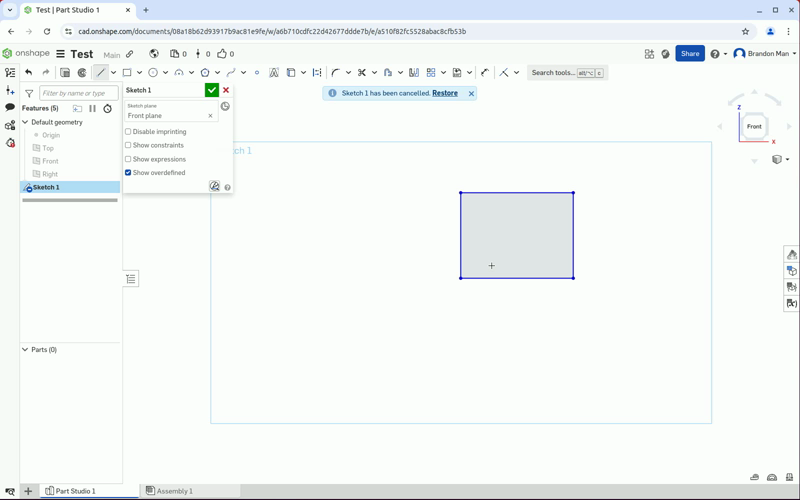
click(491, 265)
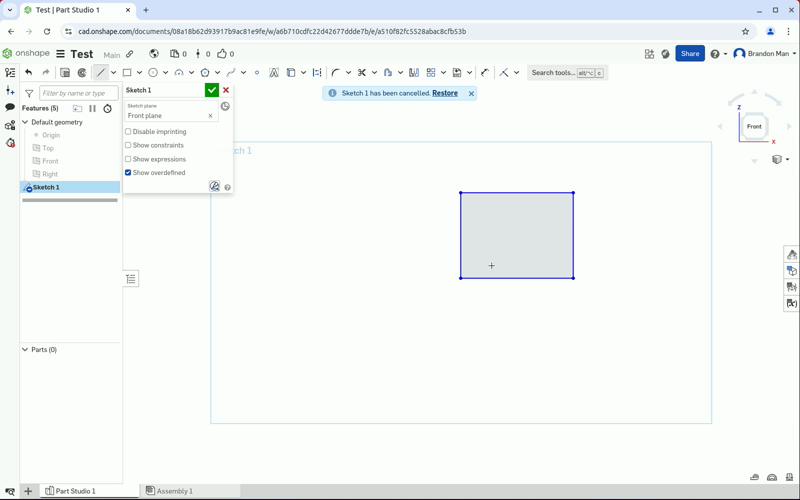
key_up(shift)
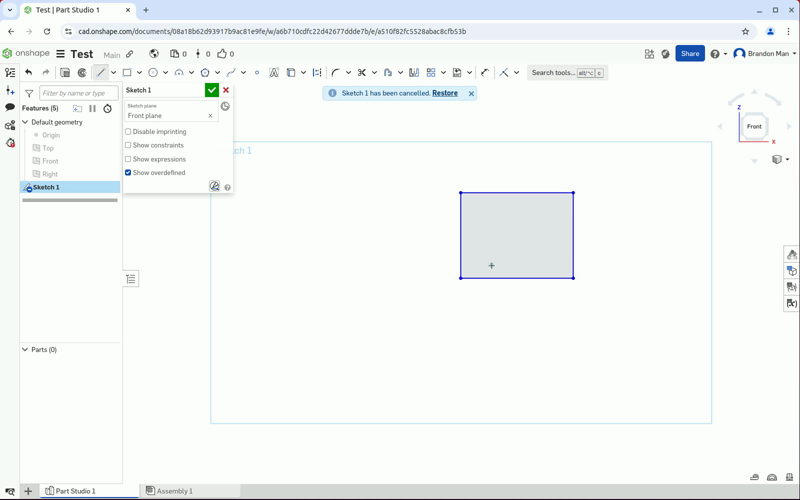
key_down(shift)
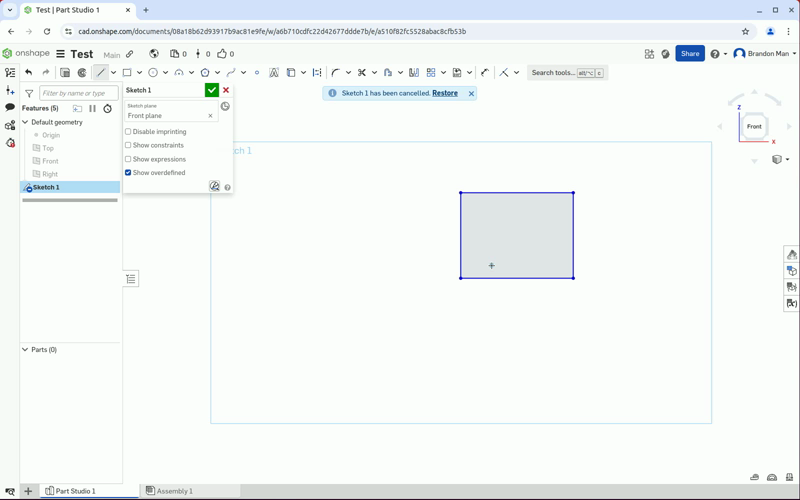
mouse_move(521, 265)
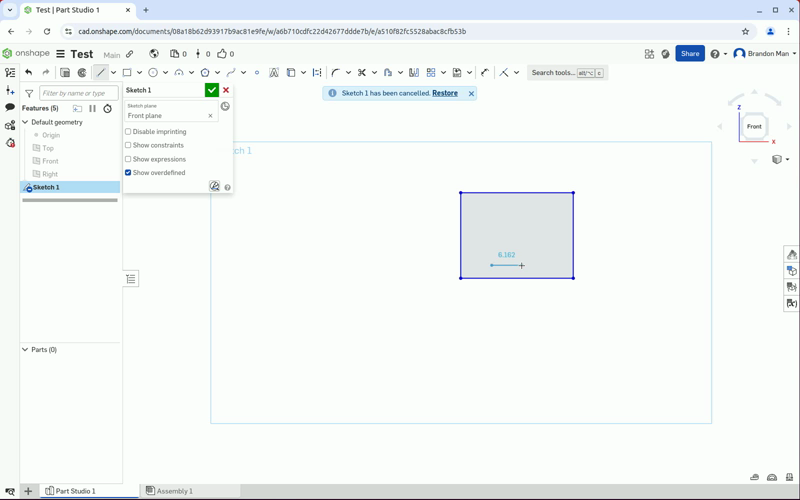
mouse_move(525, 265)
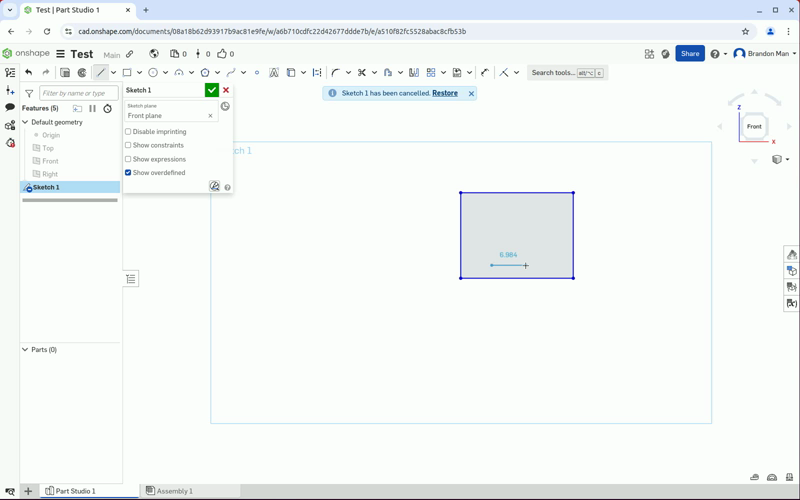
click(525, 265)
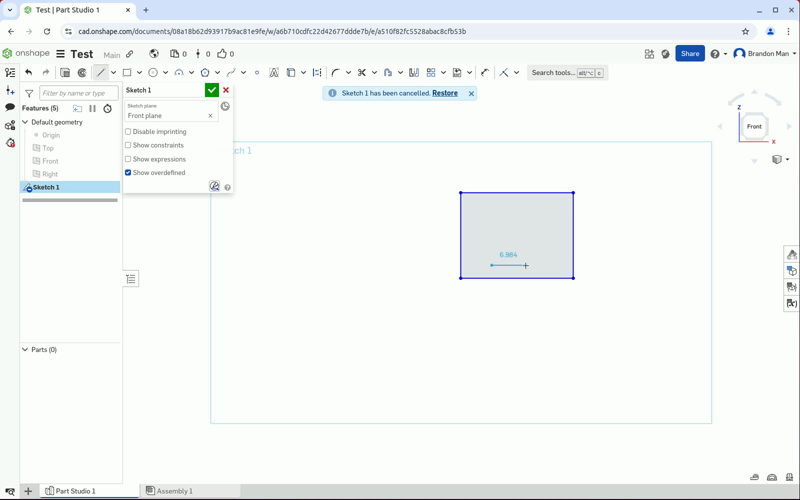
key_up(shift)
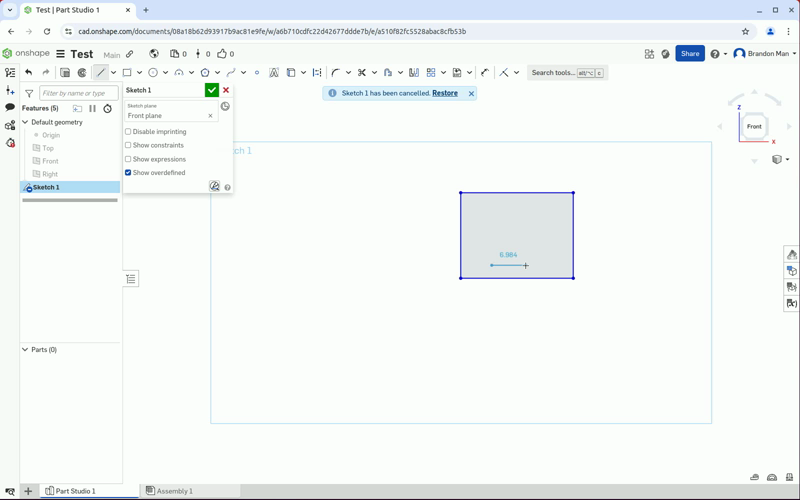
key_down(shift)
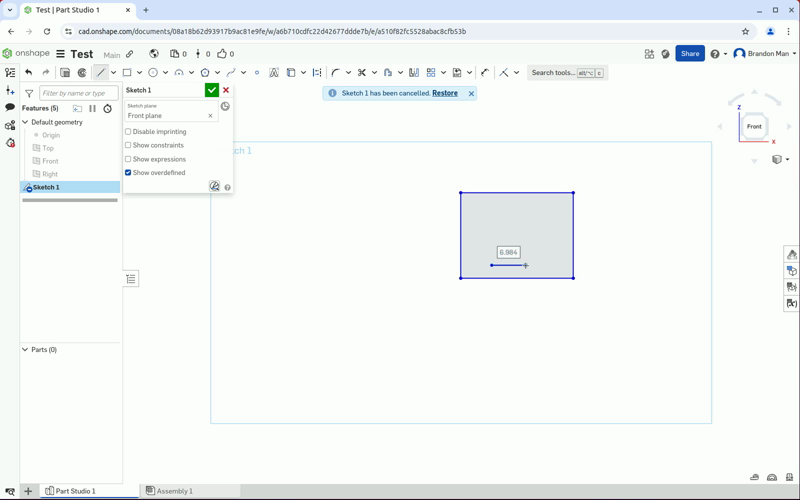
mouse_move(525, 203)
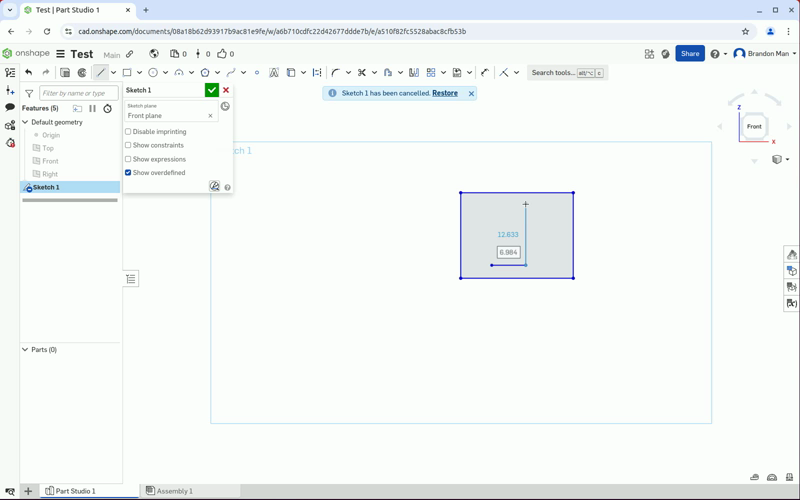
click(525, 203)
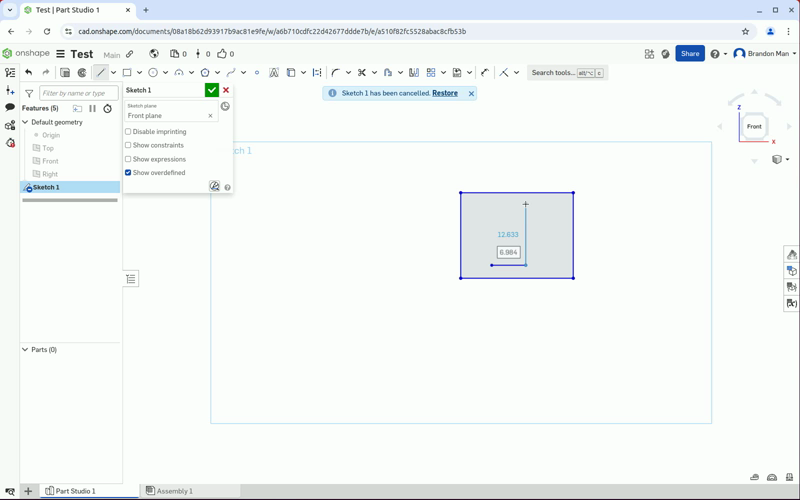
key_up(shift)
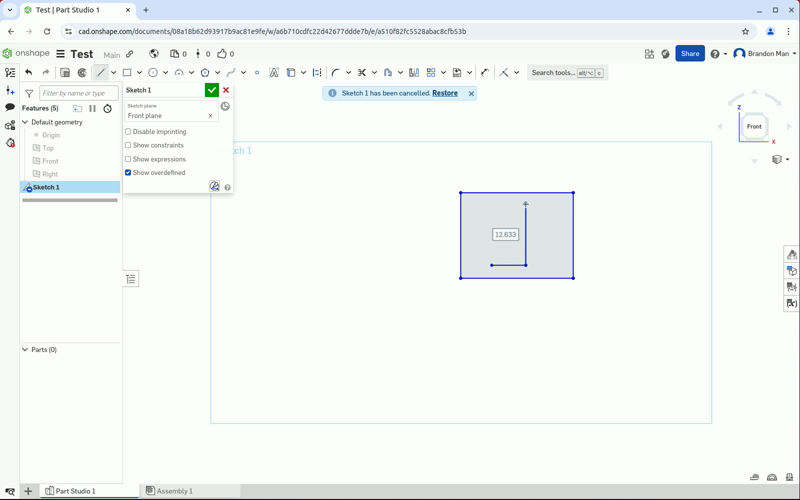
key_down(shift)
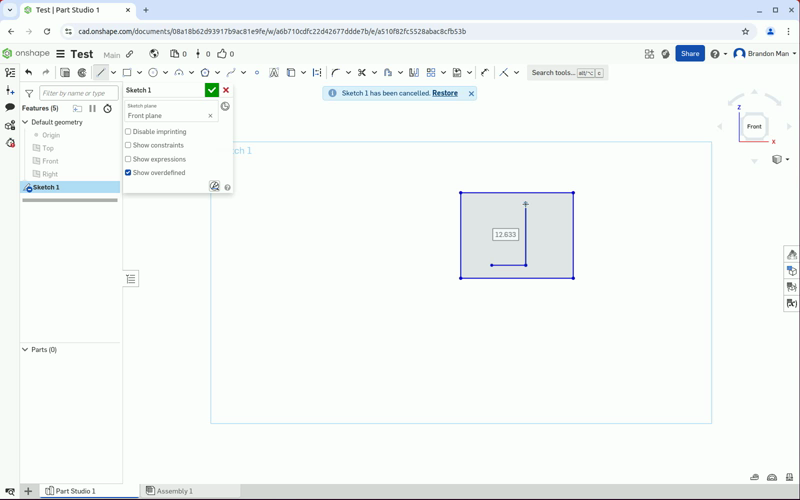
mouse_move(555, 203)
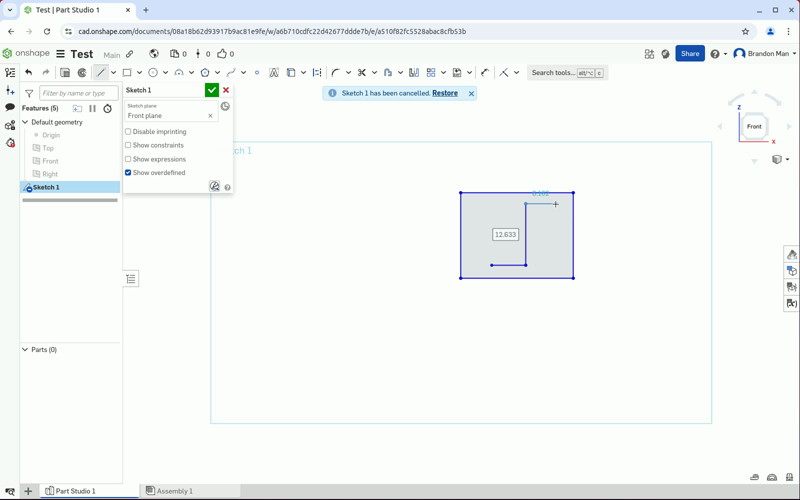
mouse_move(491, 203)
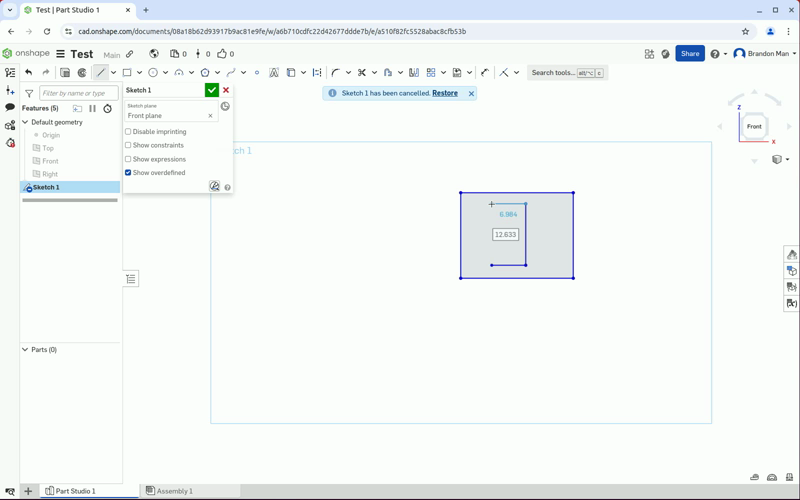
click(491, 203)
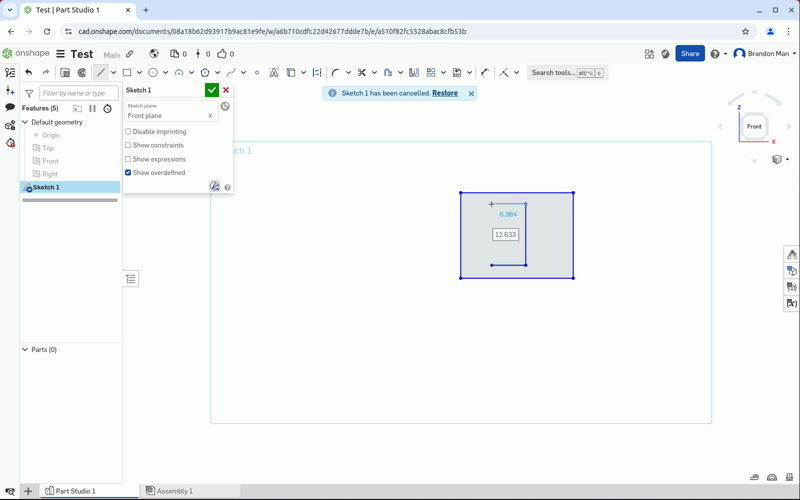
key_up(shift)
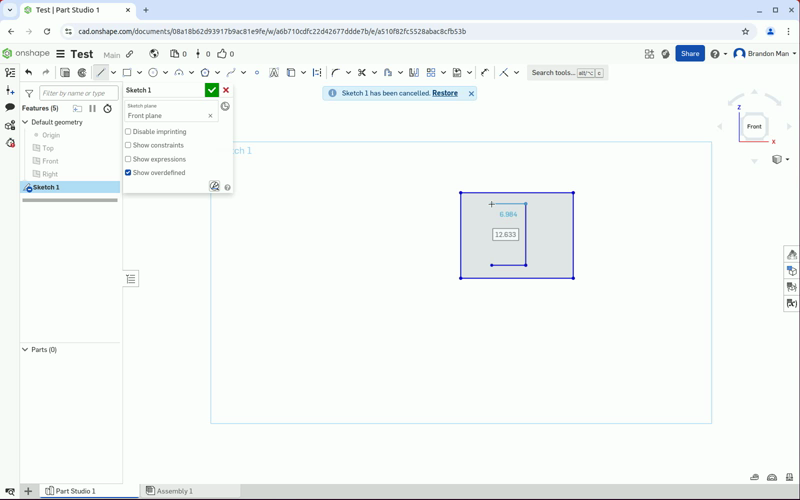
key_down(shift)
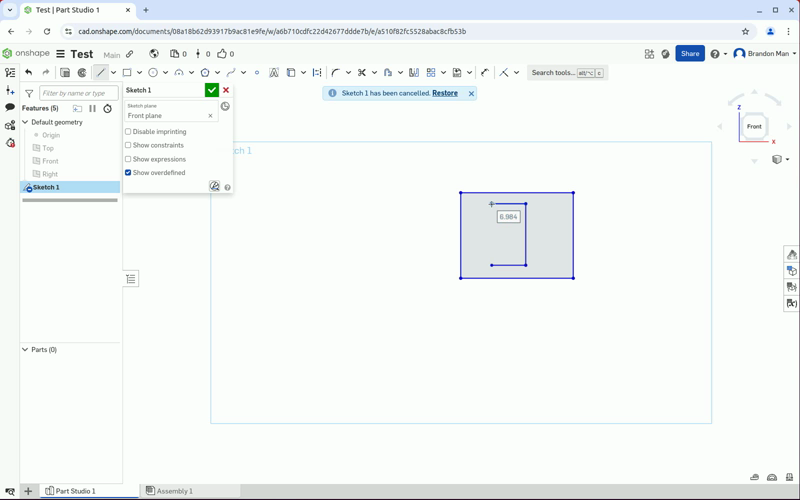
mouse_move(491, 265)
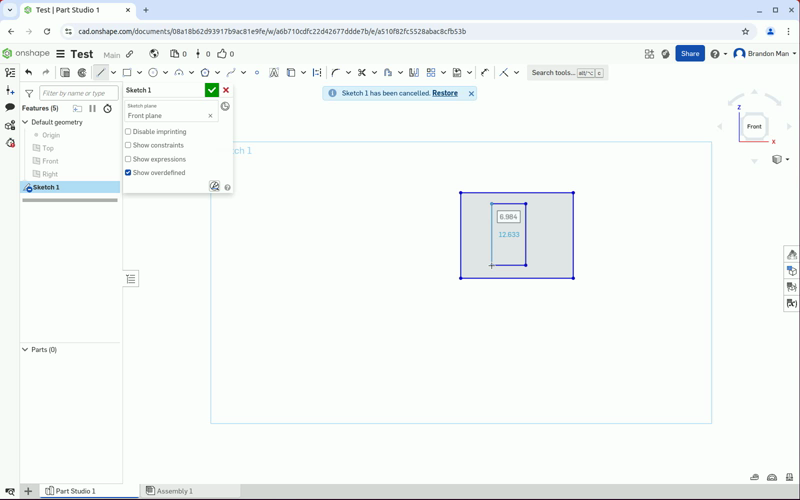
key_up(shift)
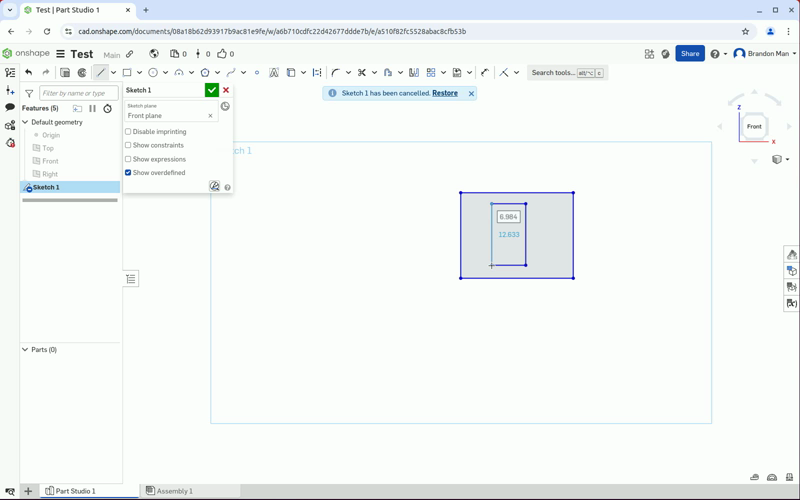
click(491, 265)
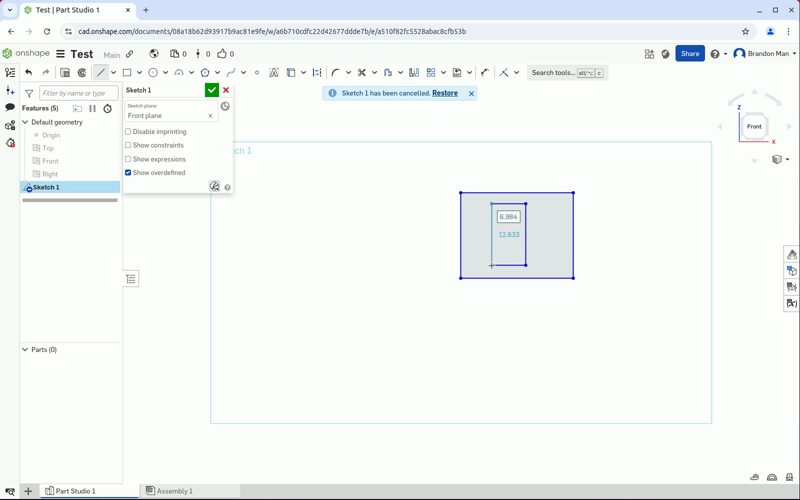
key(esc)
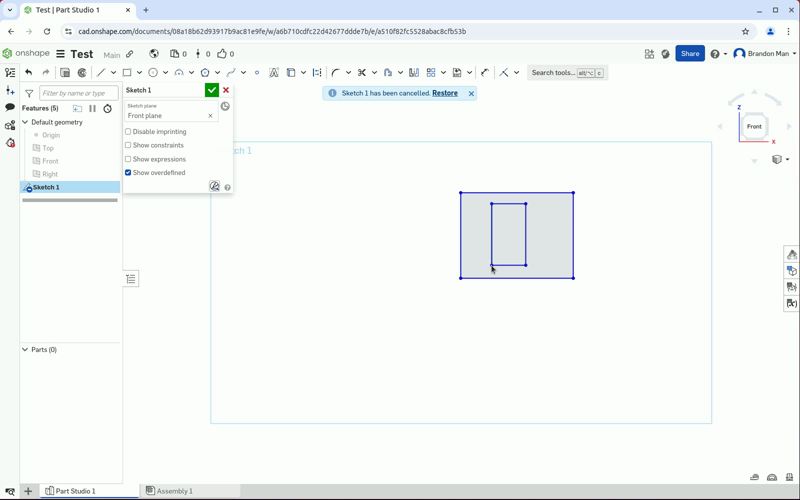
mouse_move(548, 257)
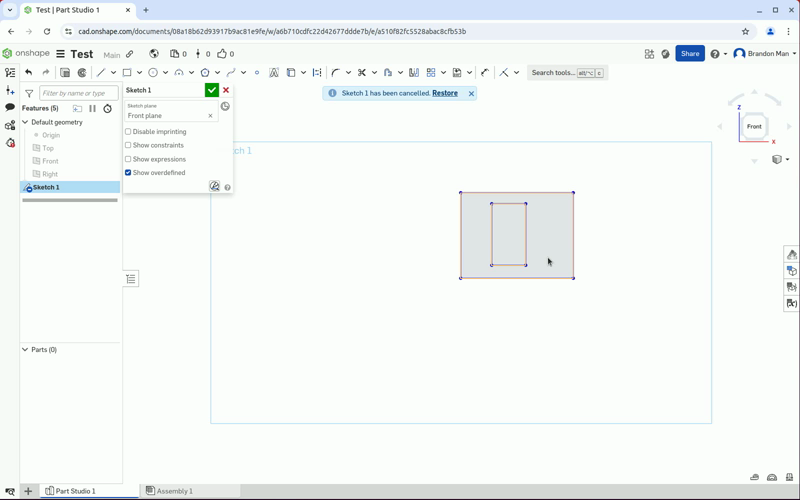
click(548, 257)
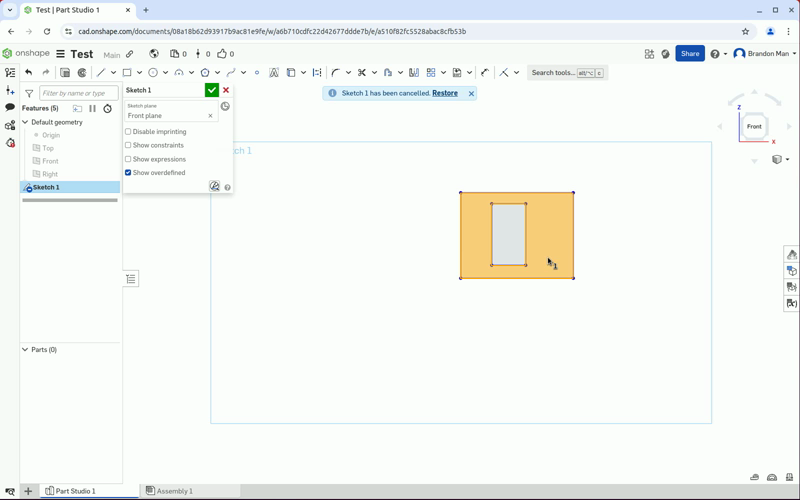
mouse_move(73, 352)
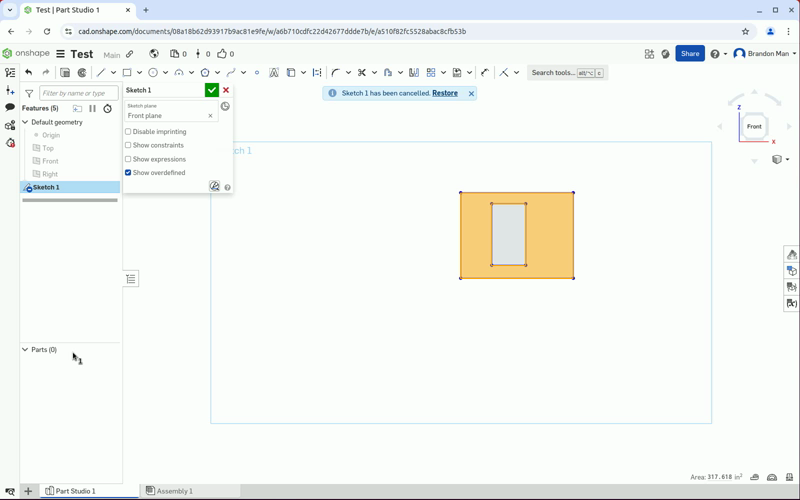
key(shift+y)
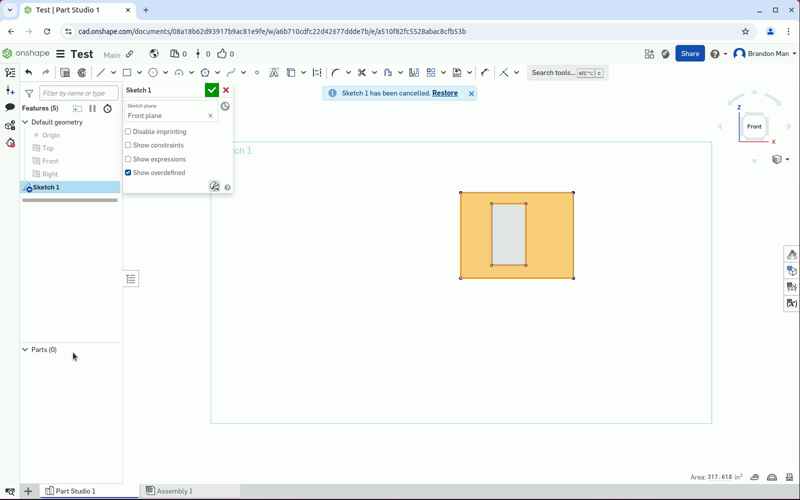
key(shift+e)
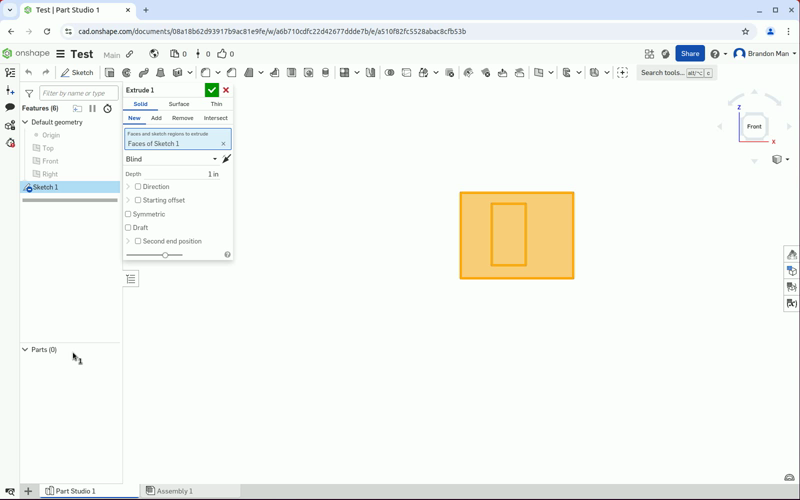
mouse_move(143, 106)
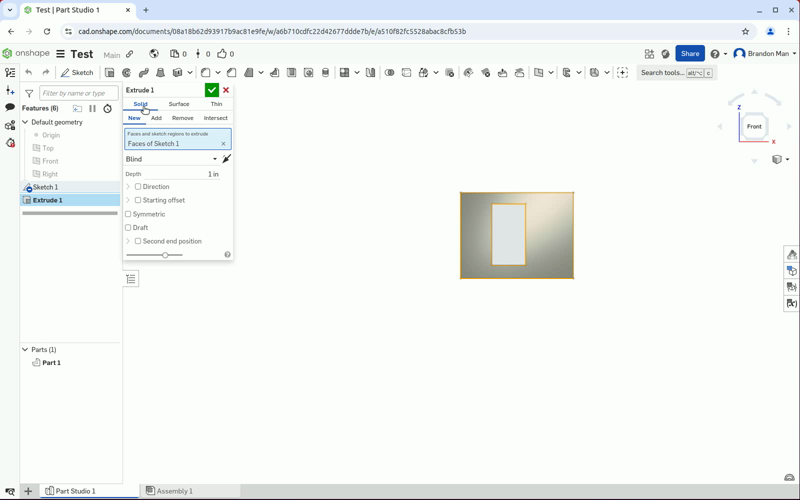
click(143, 106)
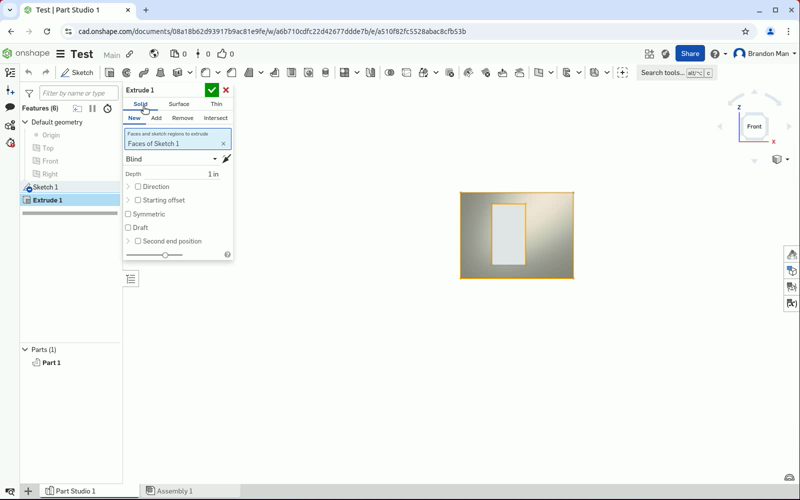
mouse_move(137, 120)
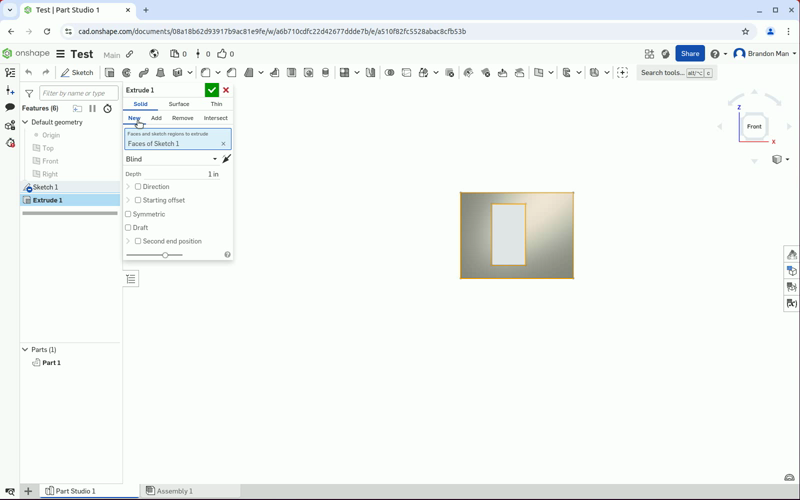
click(137, 120)
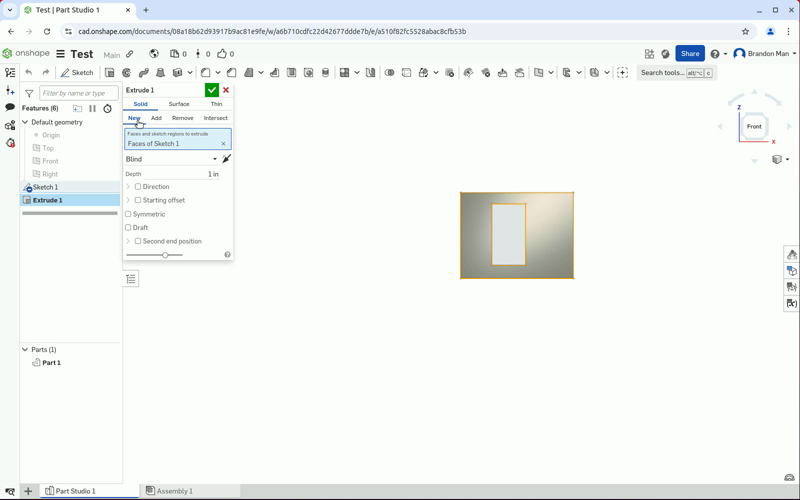
key(tab, 4)
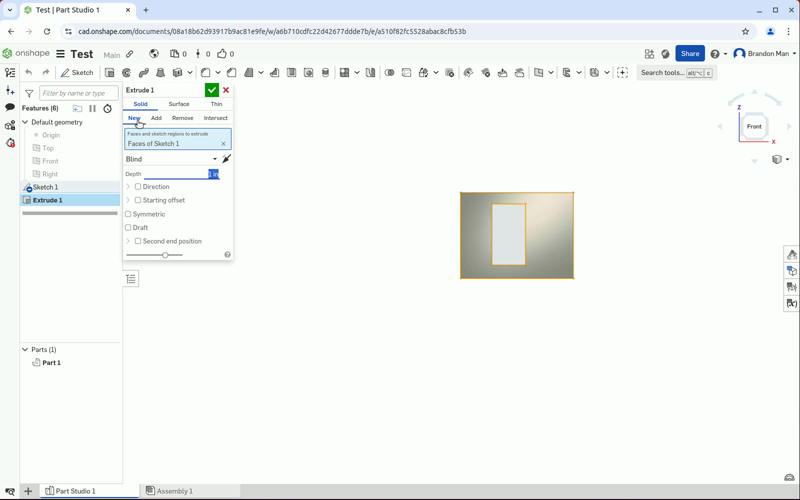
text(-0.241)
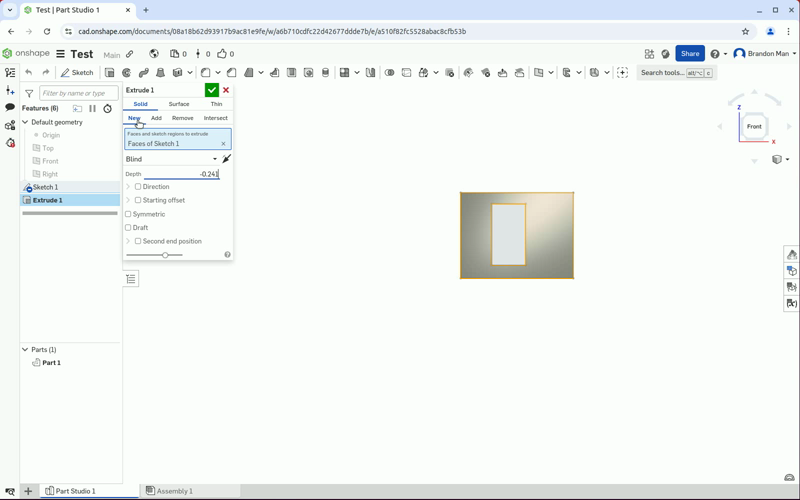
key(enter)
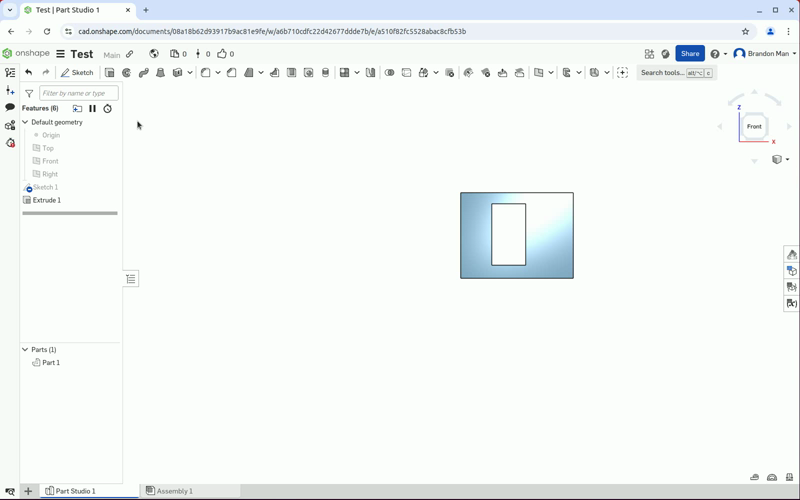
key(shift+h)
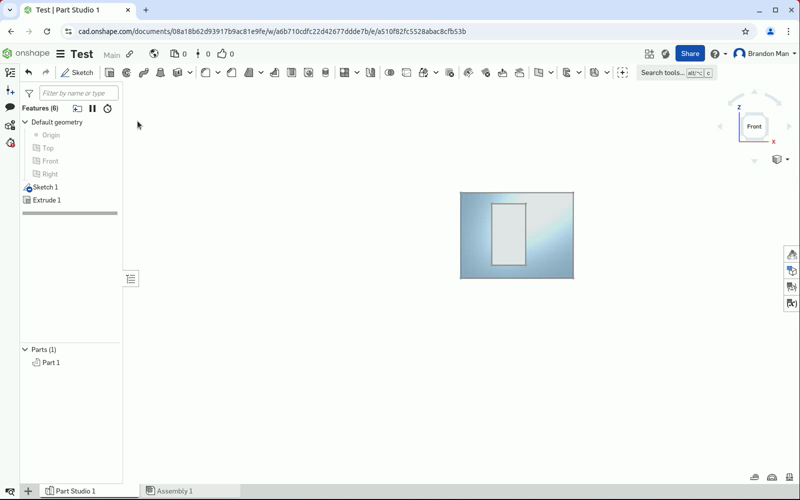
key(shift+h)
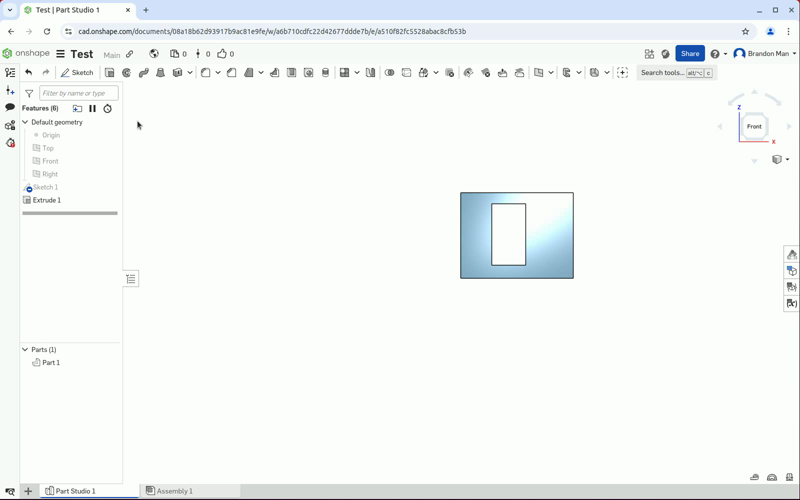
mouse_move(73, 189)
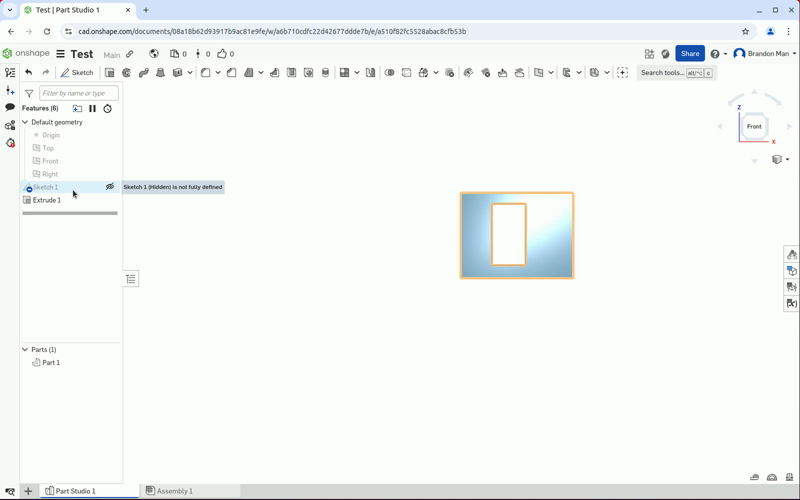
click(73, 189)
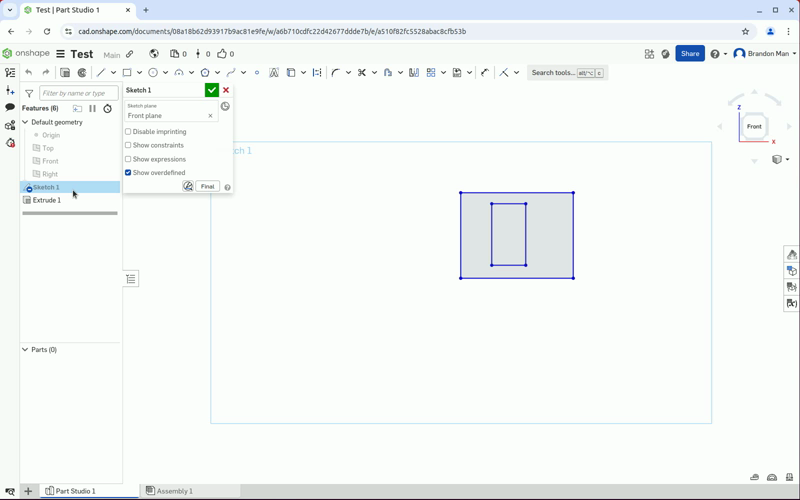
mouse_move(229, 92)
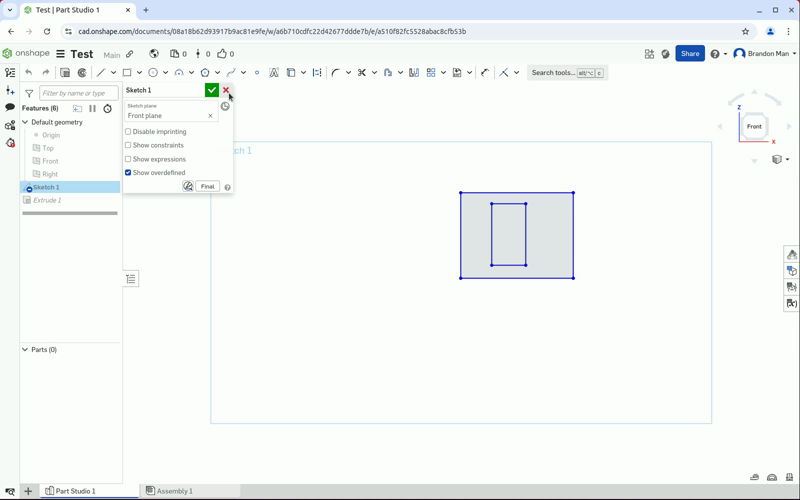
click(229, 92)
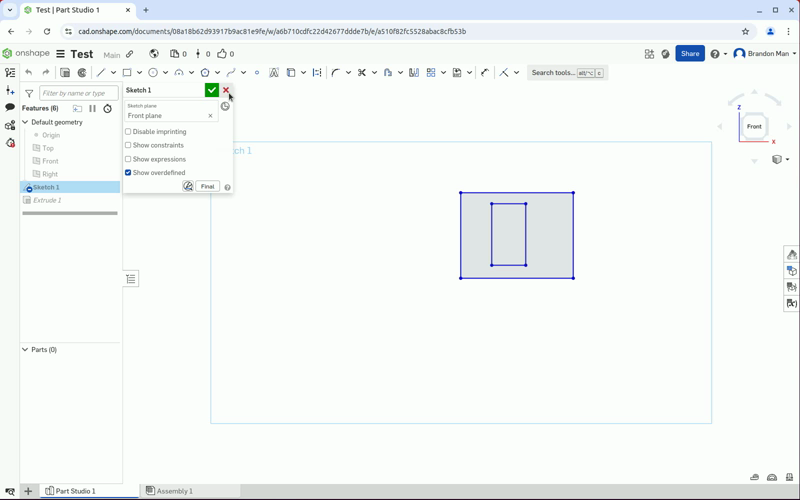
key(shift+s)
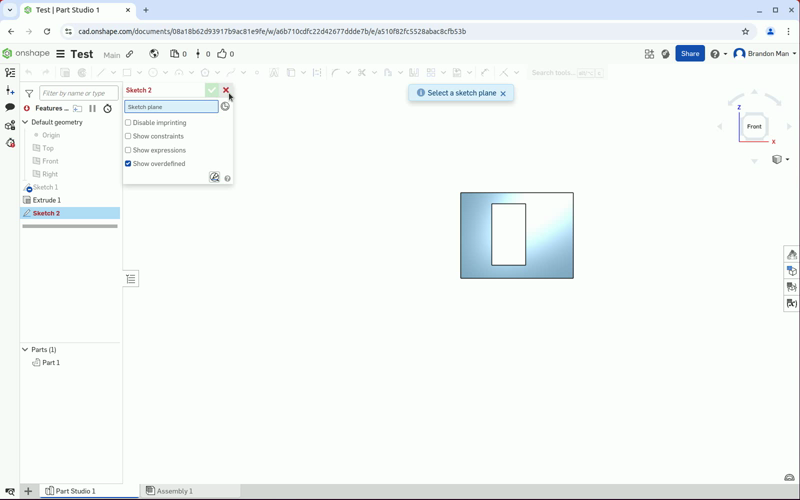
mouse_move(73, 163)
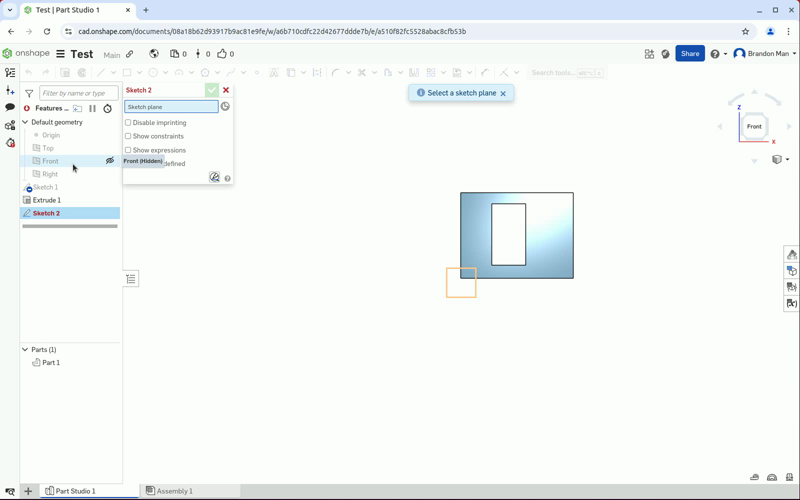
click(73, 163)
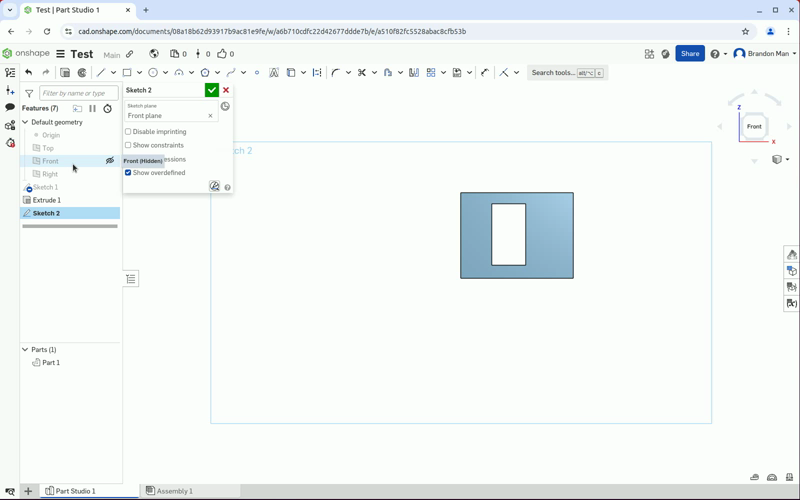
mouse_move(73, 352)
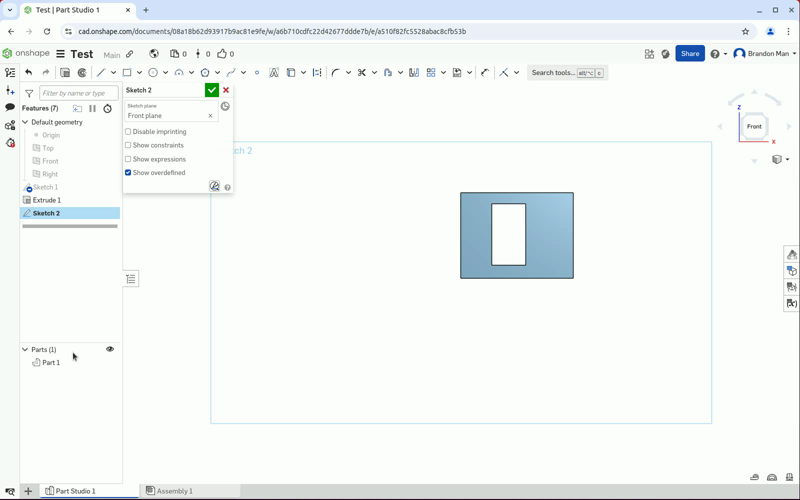
key(y)
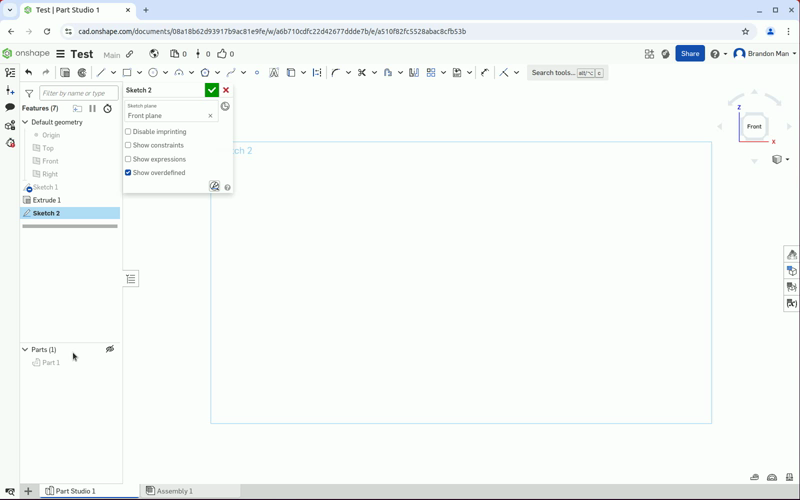
key(l)
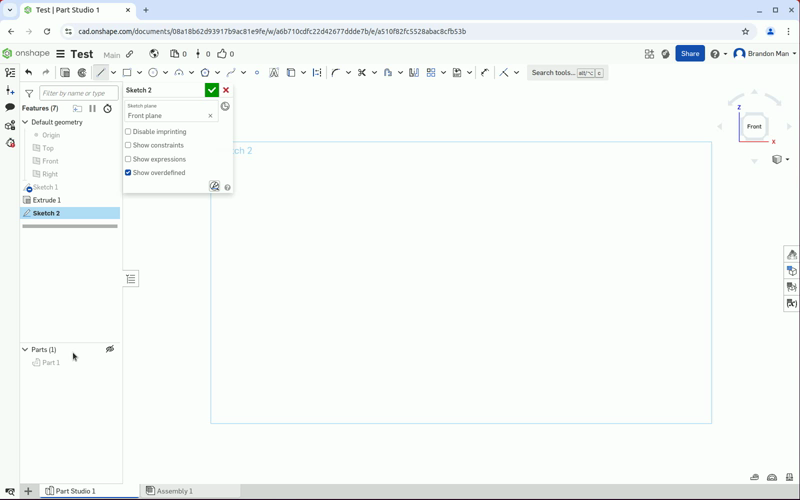
key_down(shift)
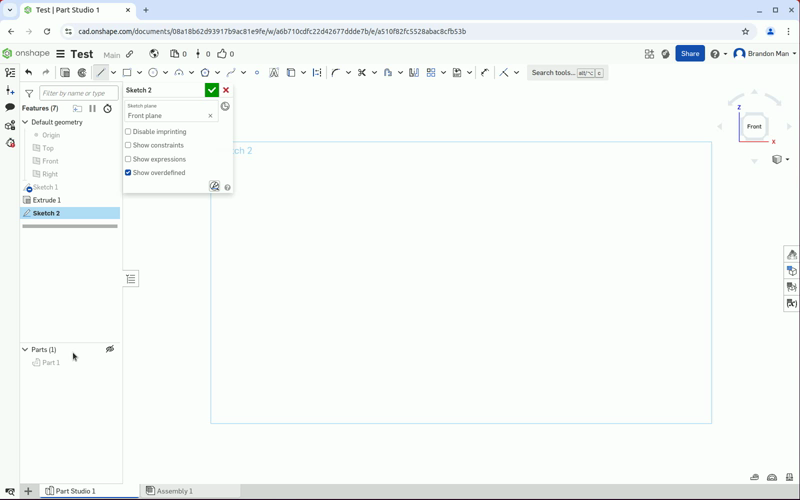
mouse_move(491, 264)
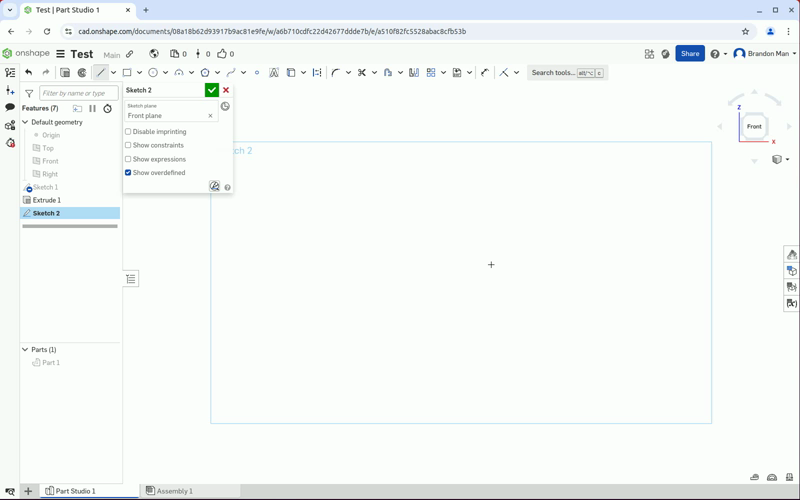
click(491, 264)
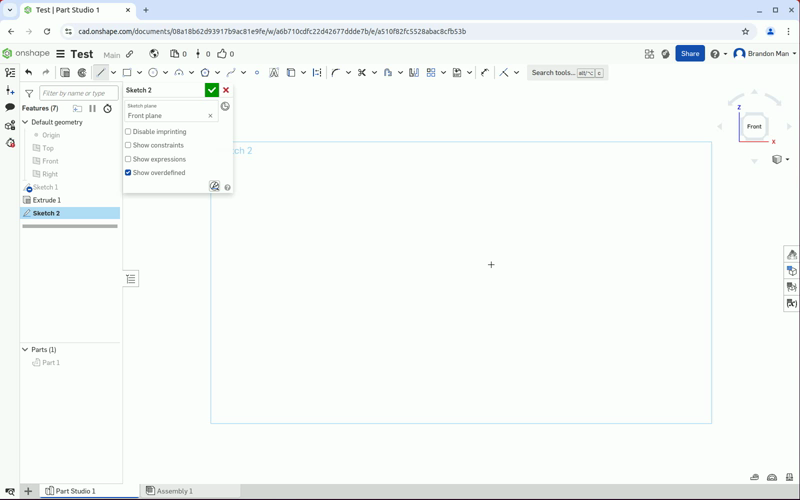
key_up(shift)
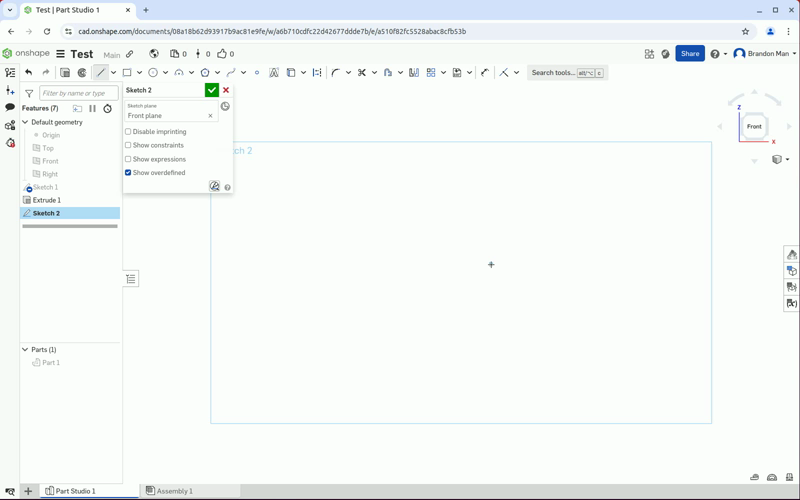
key_down(shift)
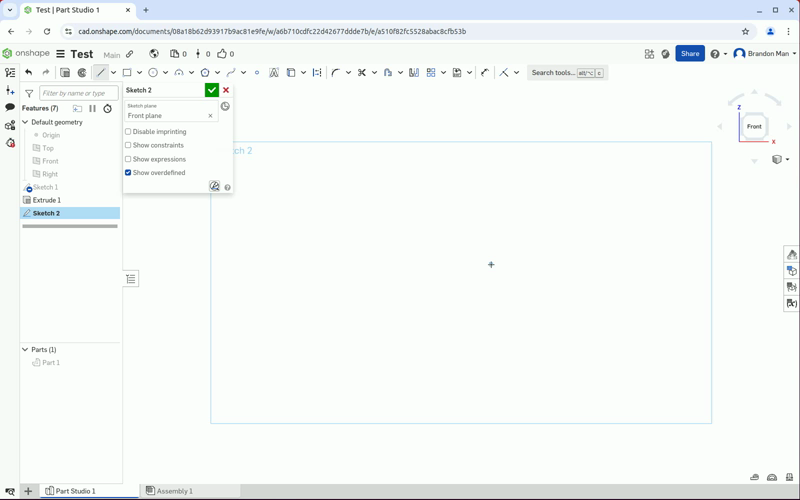
mouse_move(521, 264)
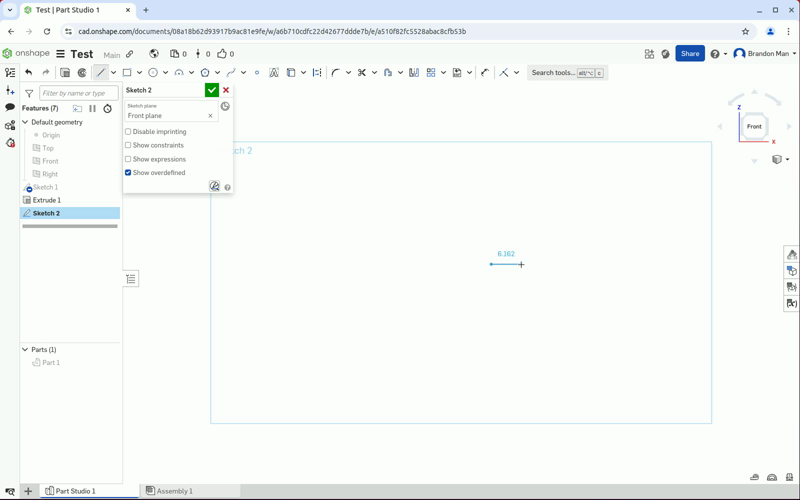
mouse_move(526, 264)
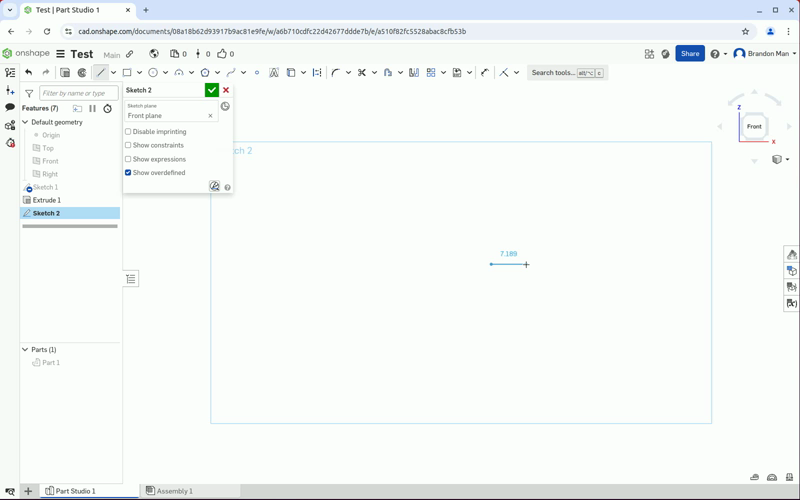
click(526, 264)
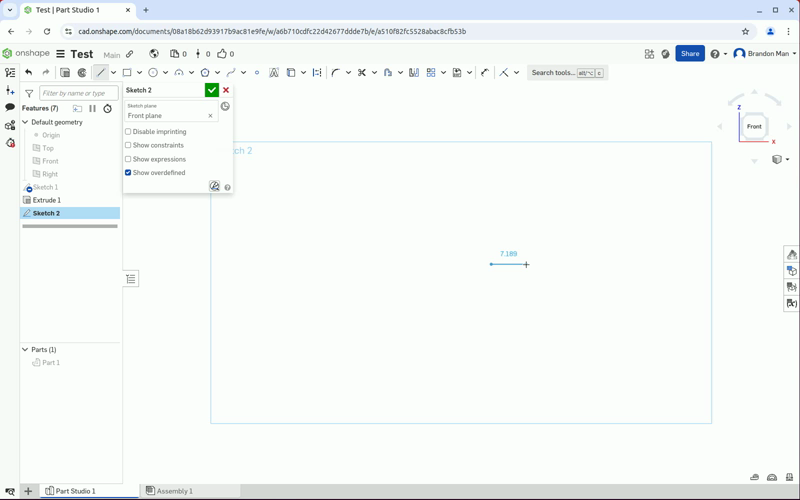
key_up(shift)
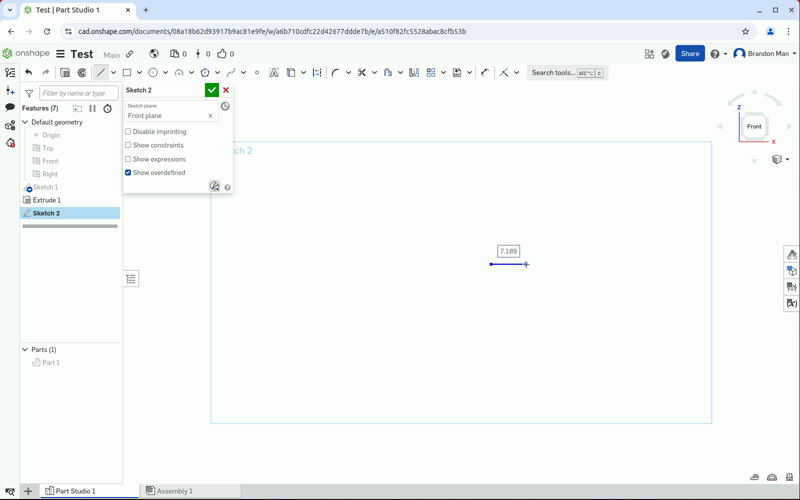
key_down(shift)
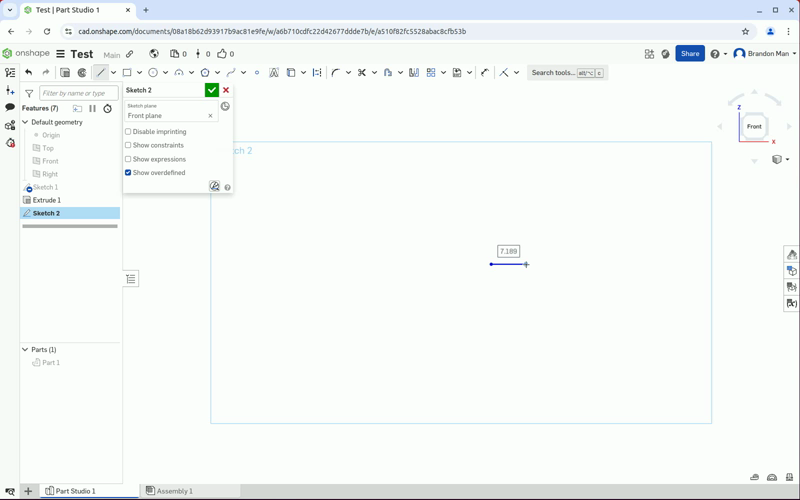
mouse_move(526, 202)
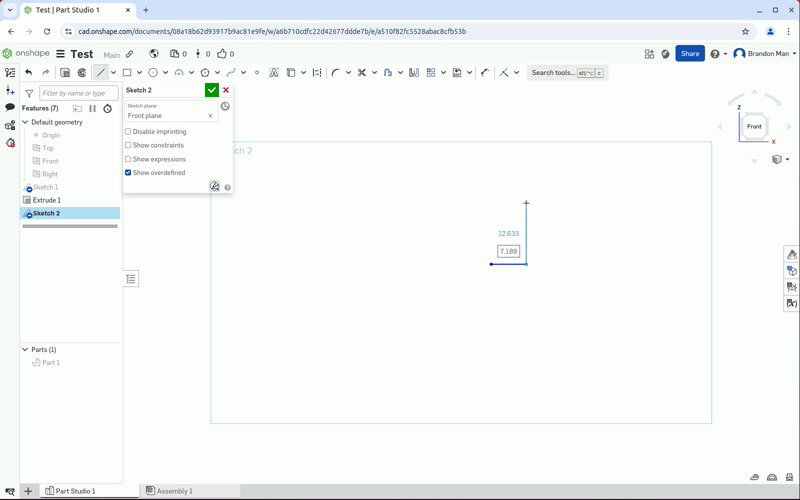
click(526, 202)
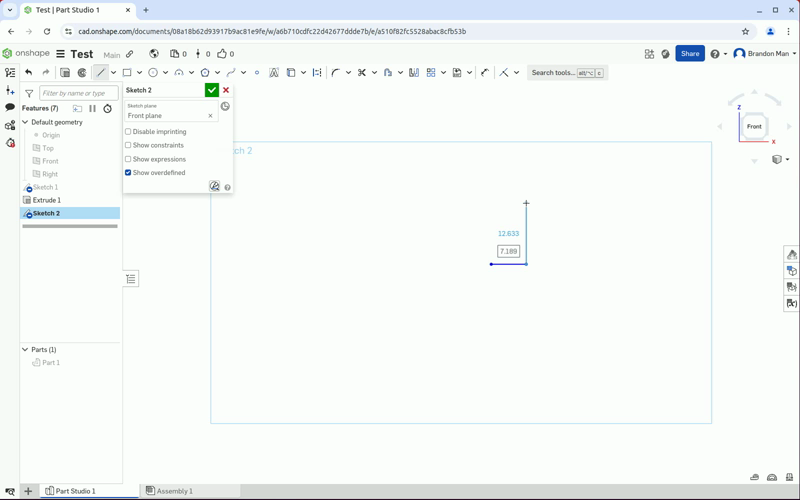
key_up(shift)
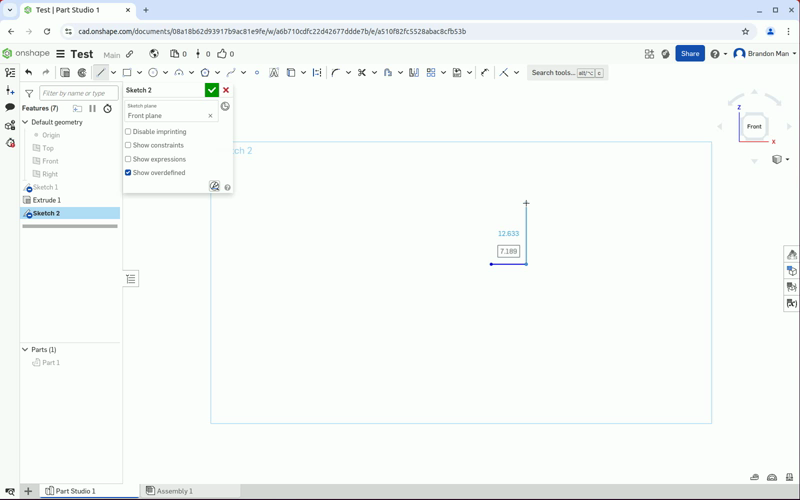
key_down(shift)
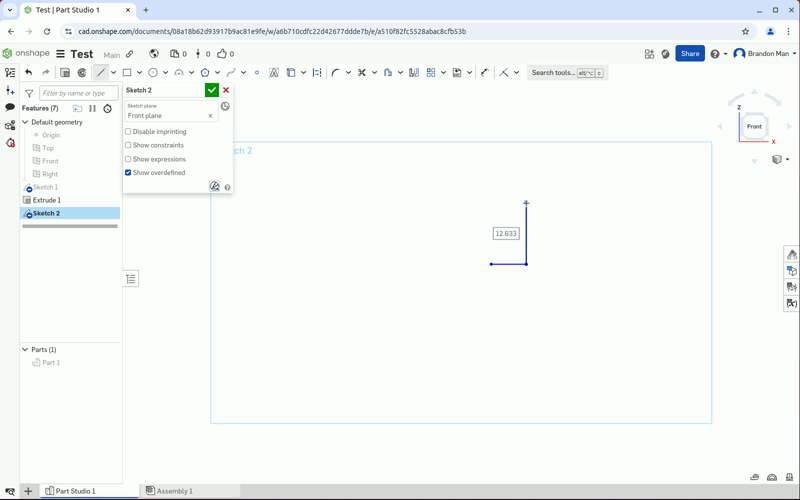
mouse_move(556, 202)
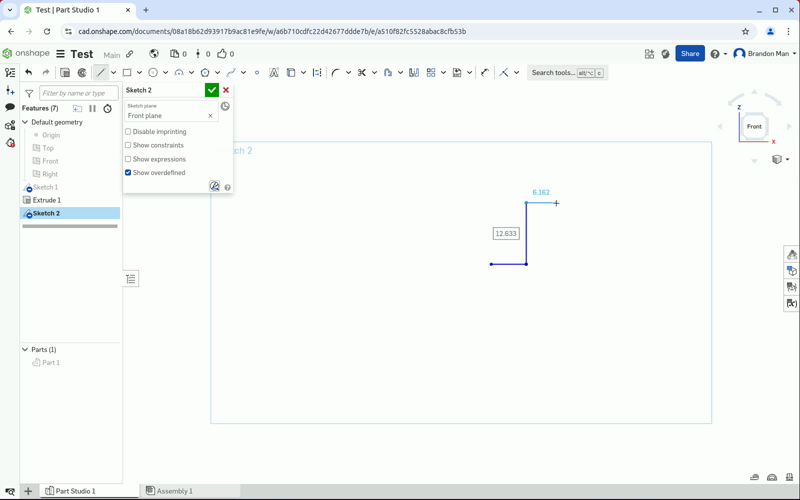
mouse_move(491, 202)
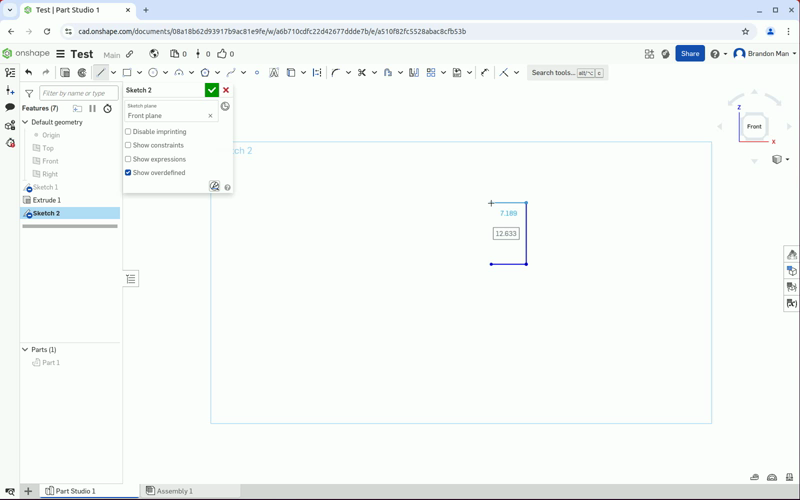
click(491, 202)
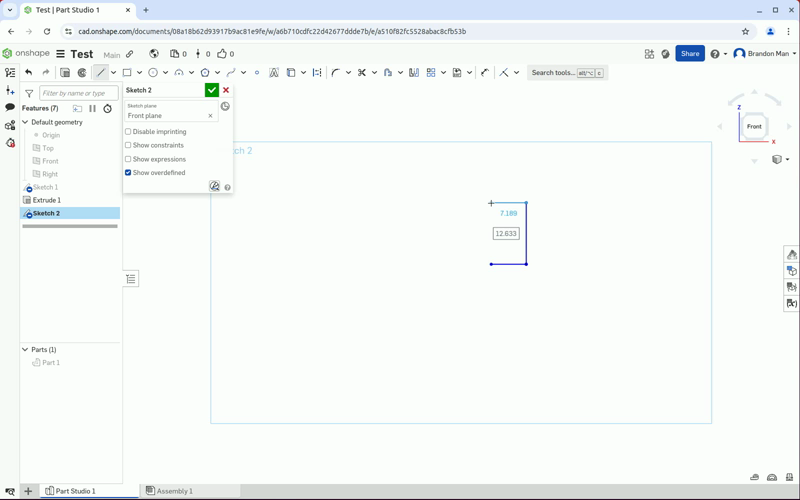
key_up(shift)
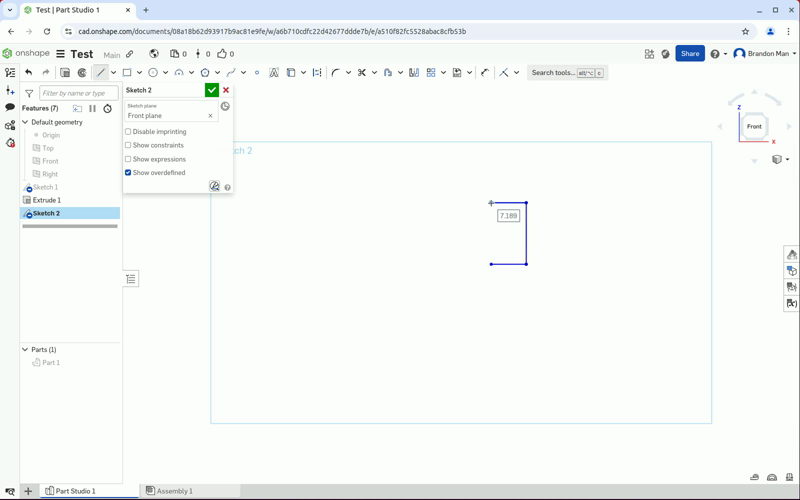
key_down(shift)
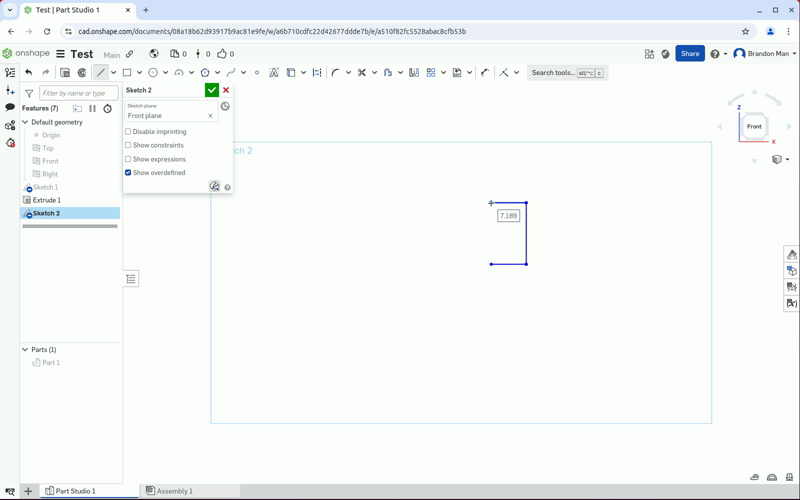
mouse_move(491, 264)
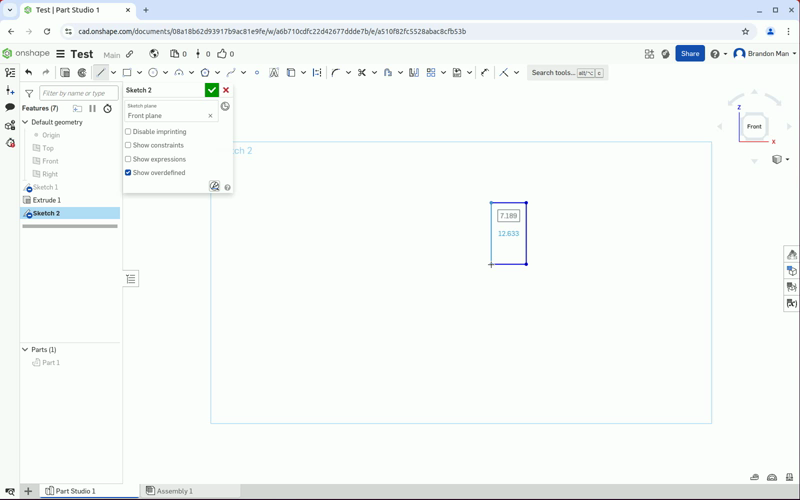
key_up(shift)
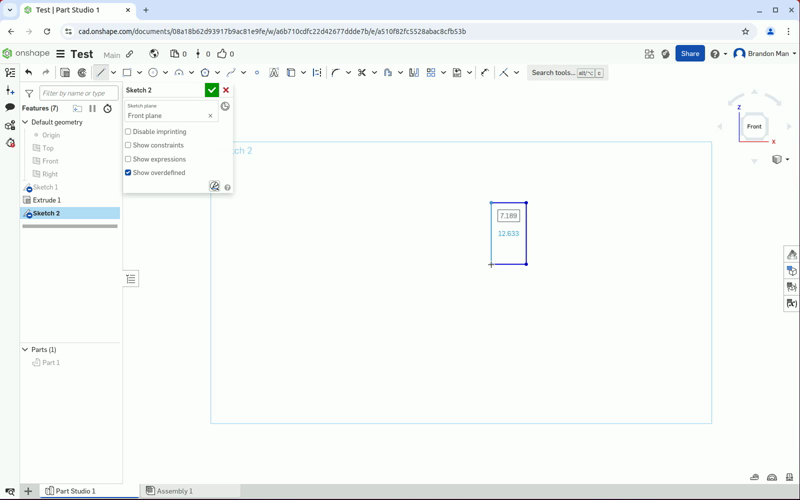
click(491, 264)
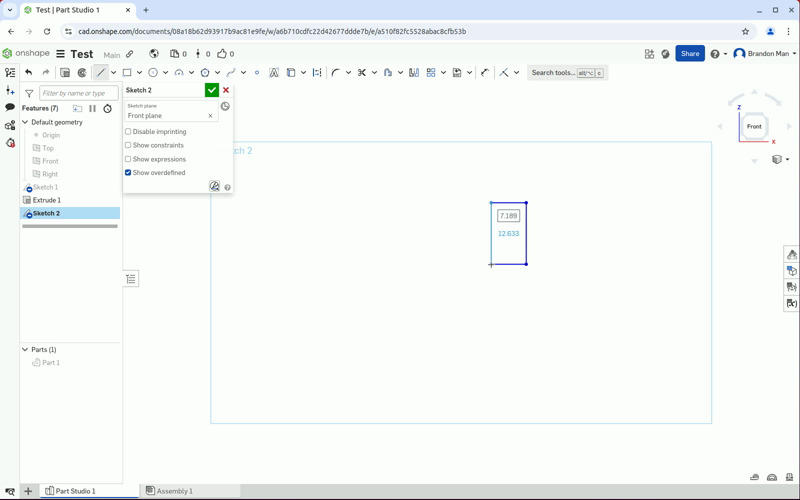
key(esc)
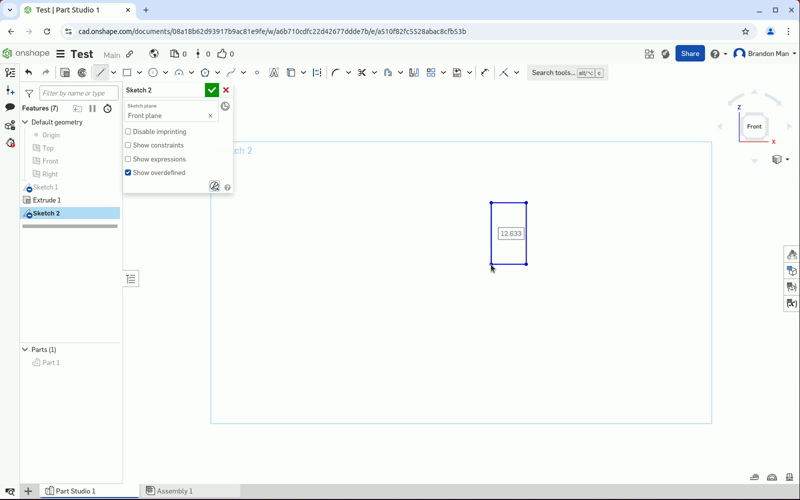
key(l)
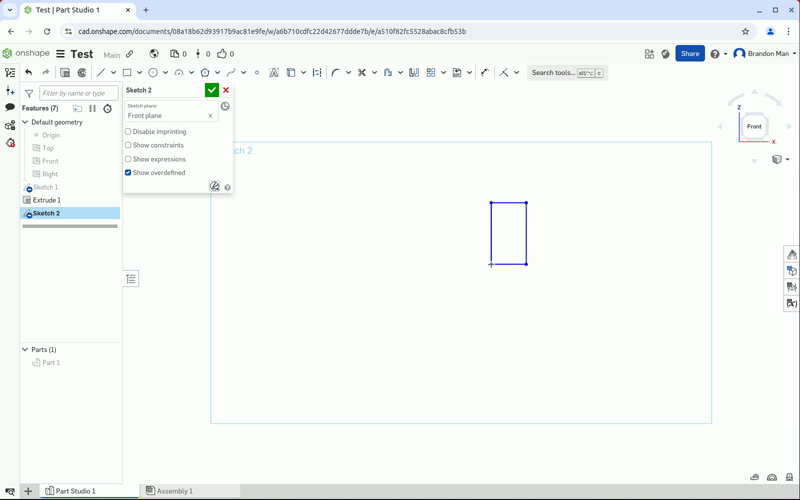
key_down(shift)
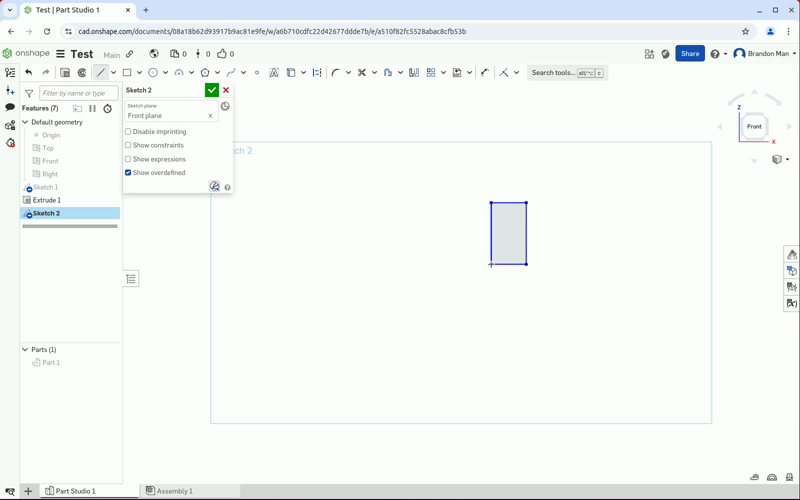
mouse_move(494, 261)
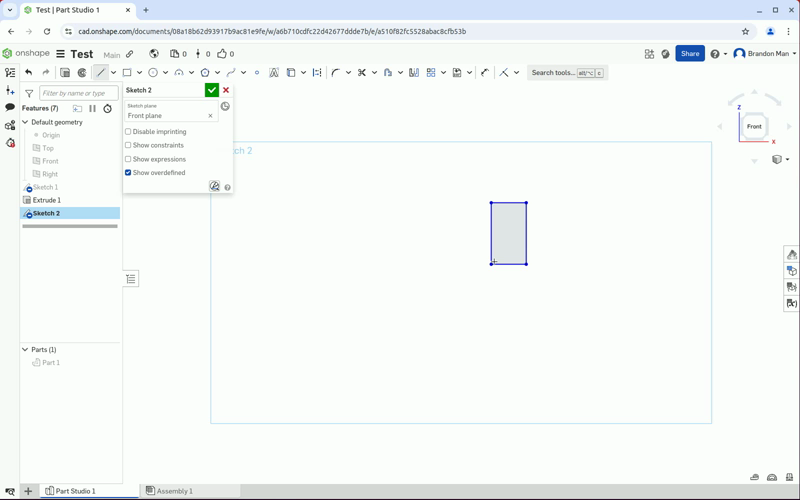
click(494, 261)
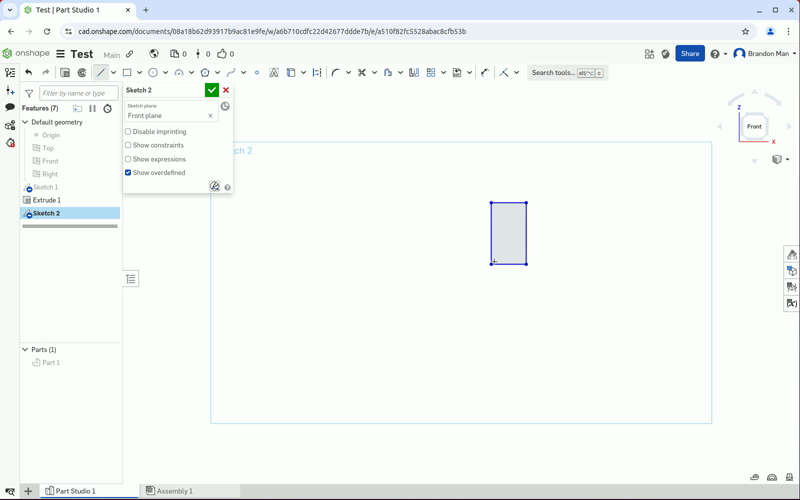
key_up(shift)
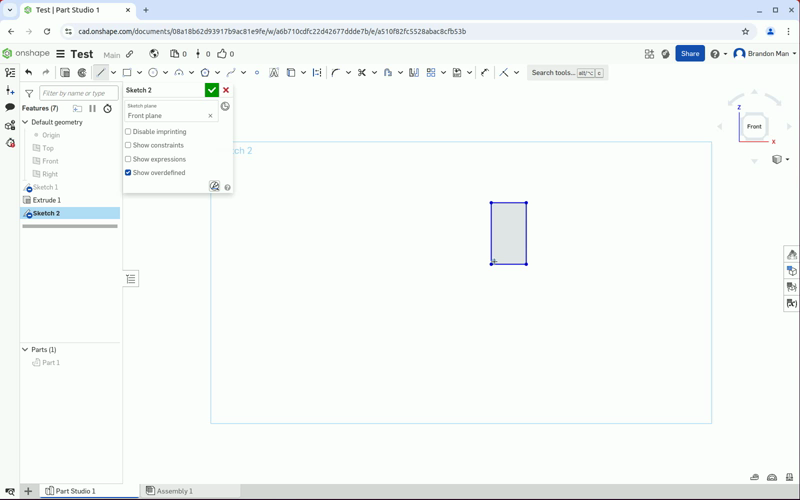
key_down(shift)
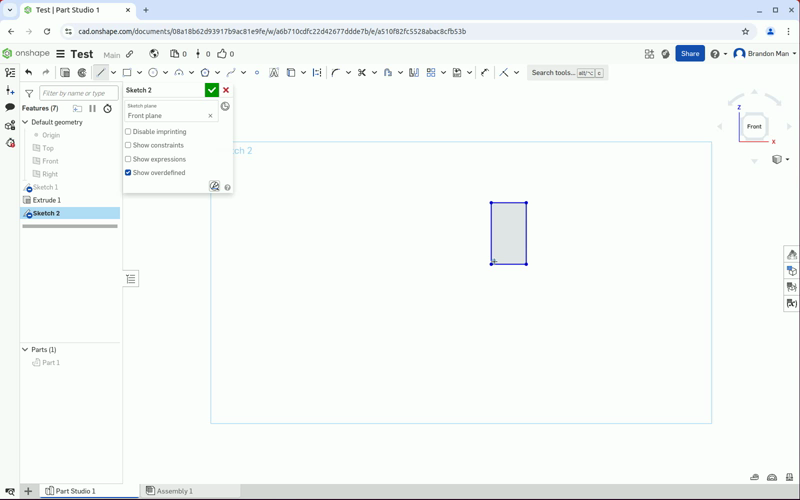
mouse_move(524, 261)
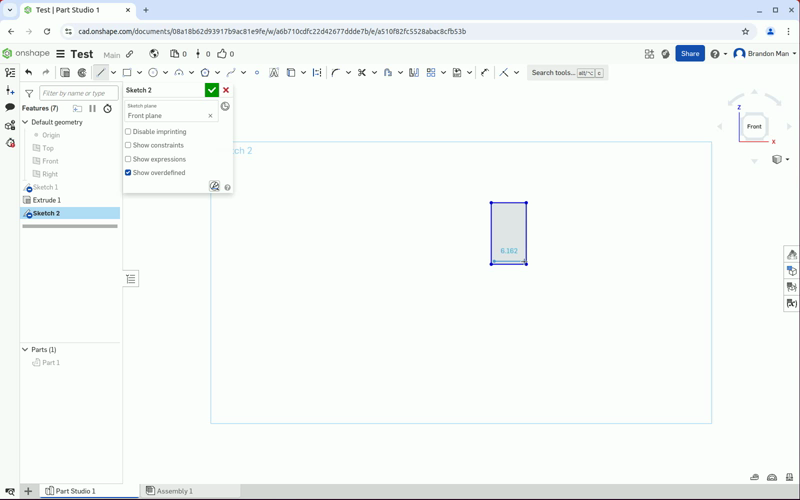
mouse_move(522, 261)
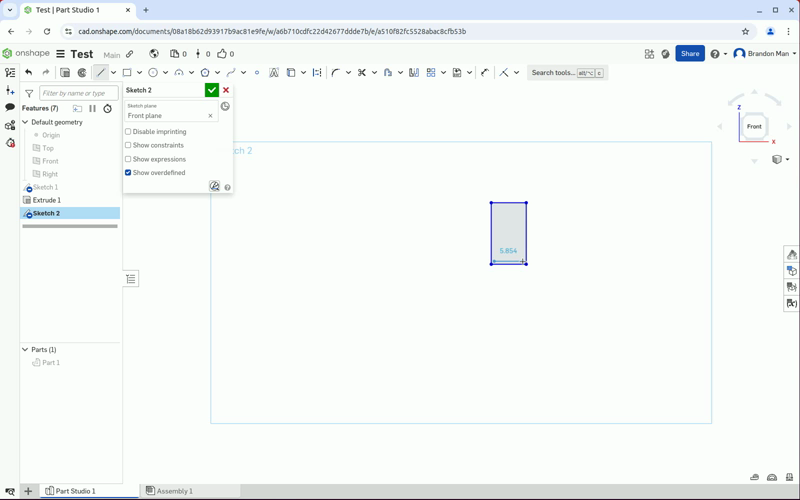
click(522, 261)
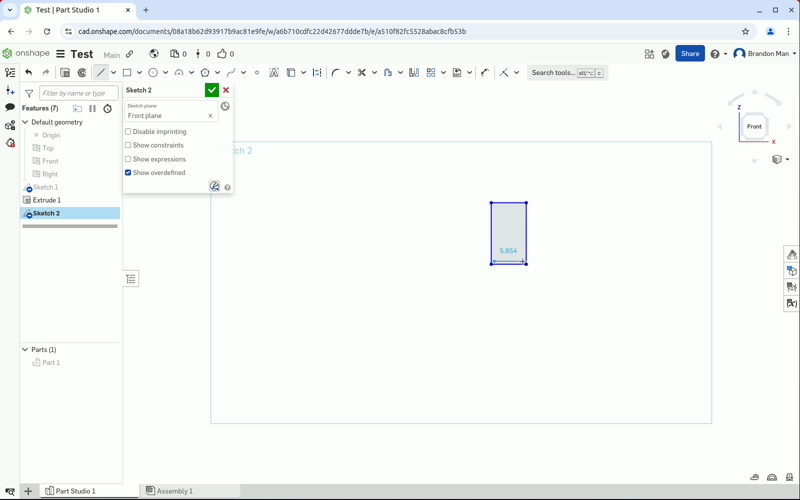
key_up(shift)
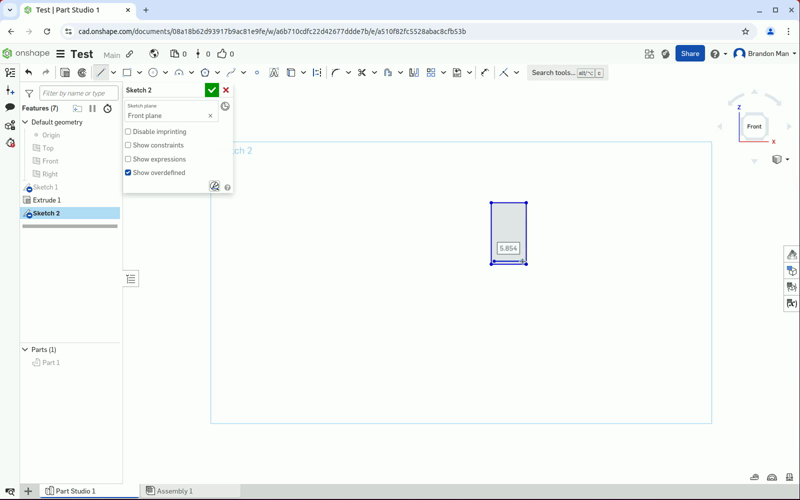
key_down(shift)
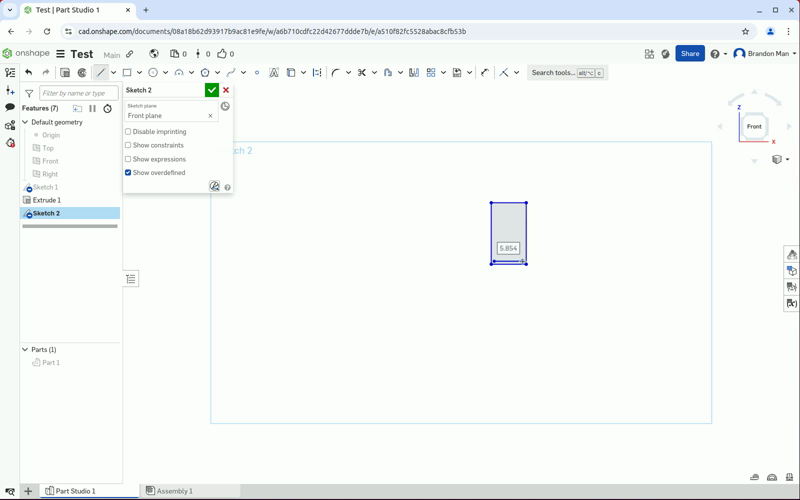
mouse_move(552, 261)
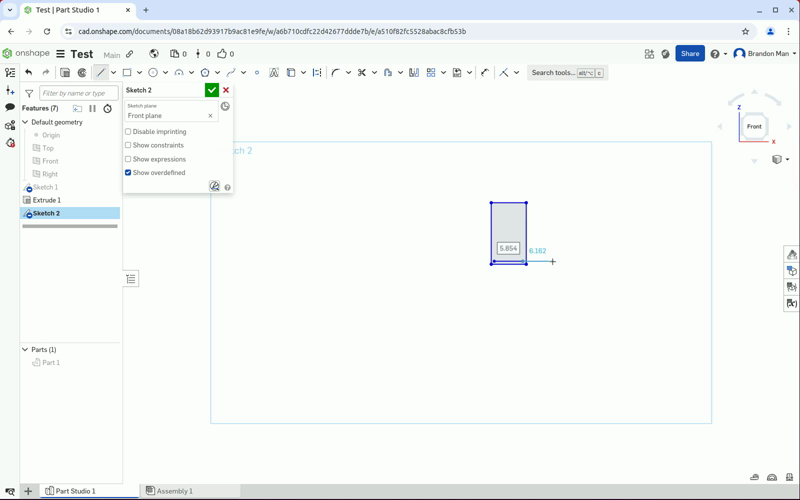
mouse_move(522, 205)
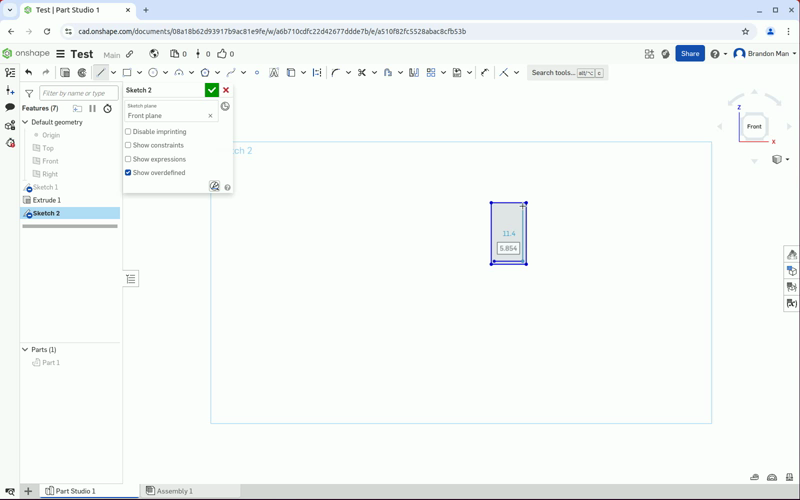
scroll(6)
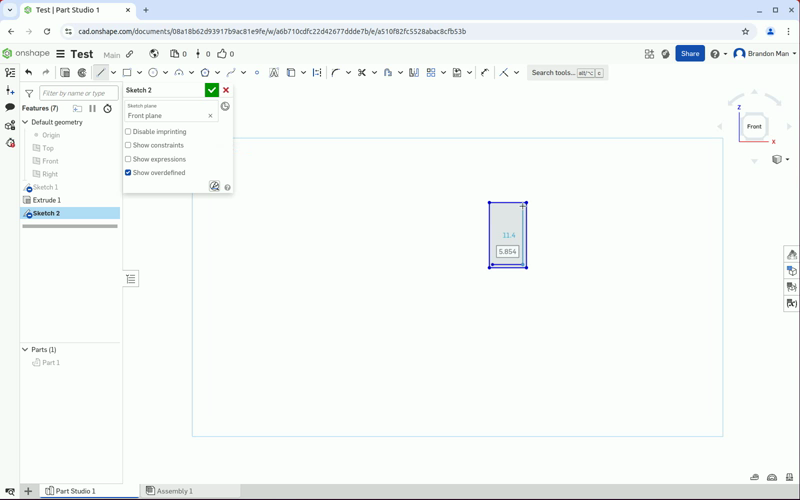
scroll(6)
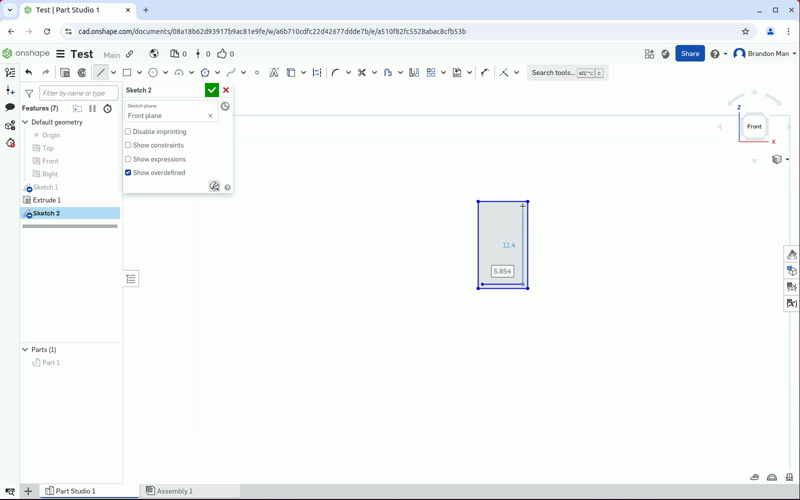
scroll(6)
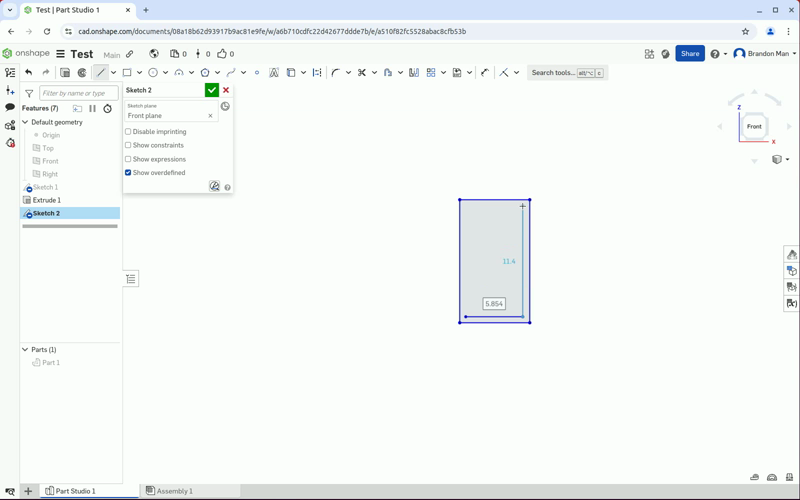
scroll(6)
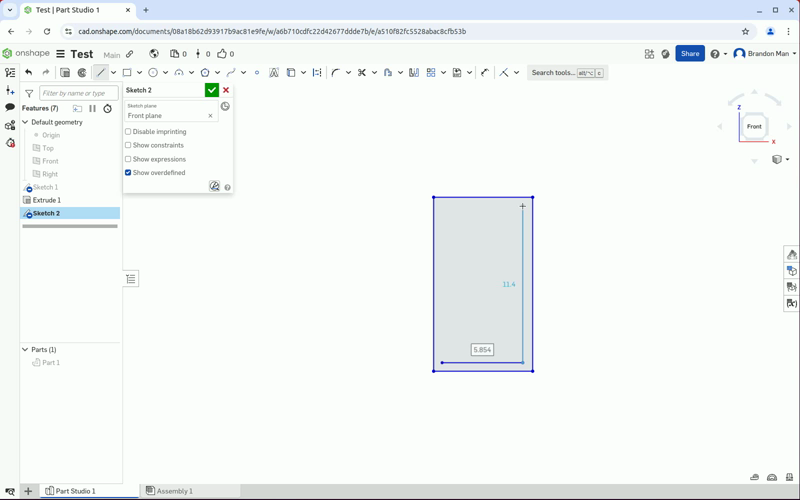
scroll(6)
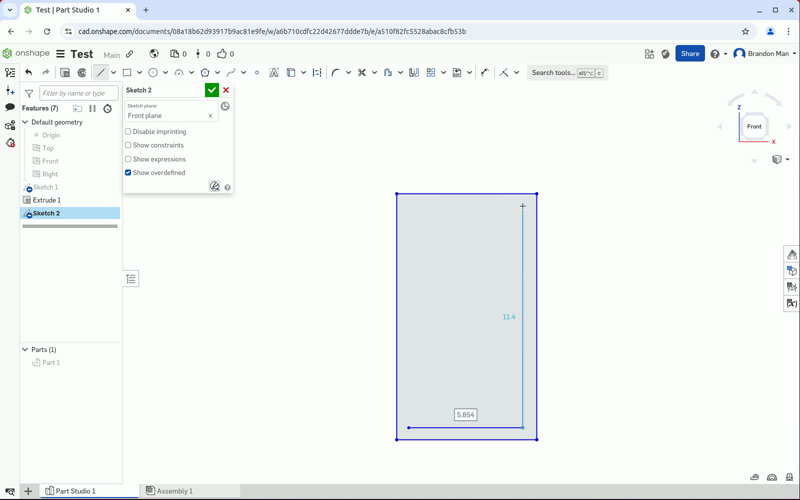
scroll(6)
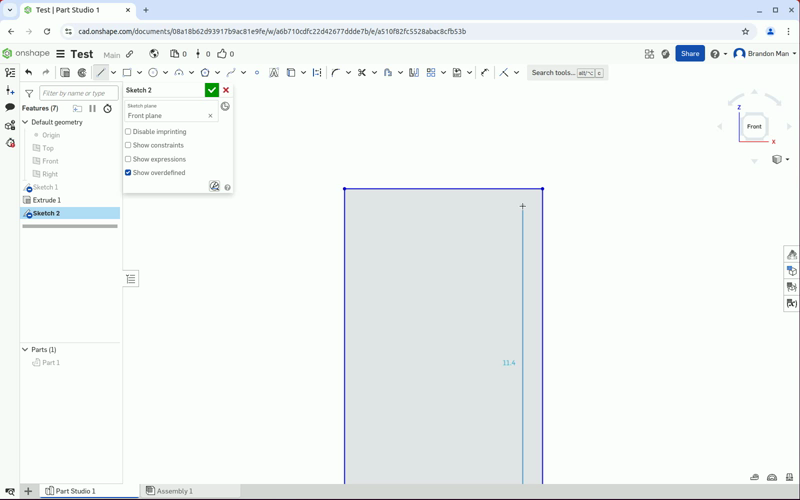
scroll(6)
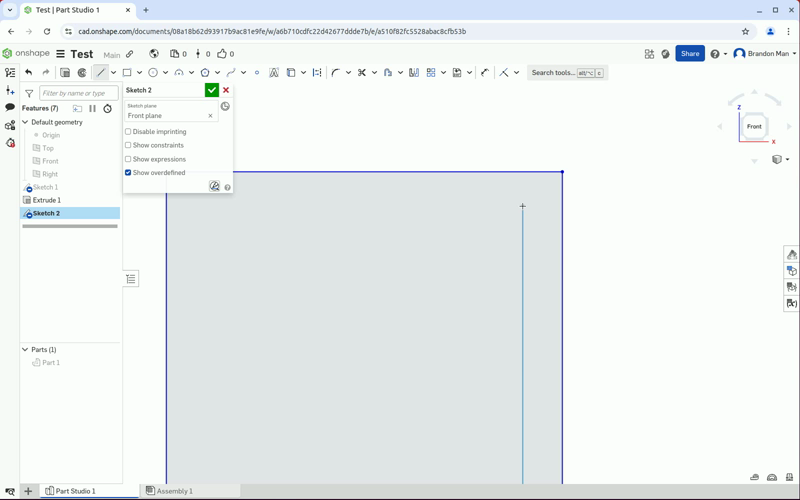
click(522, 205)
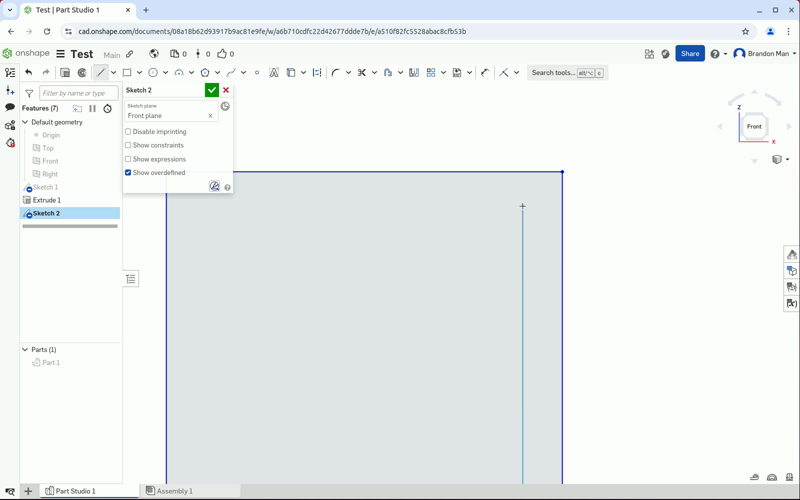
scroll(-6)
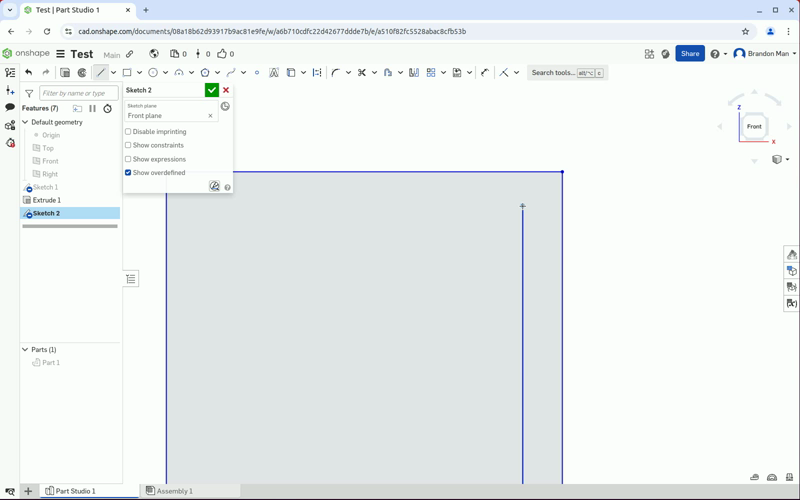
scroll(-6)
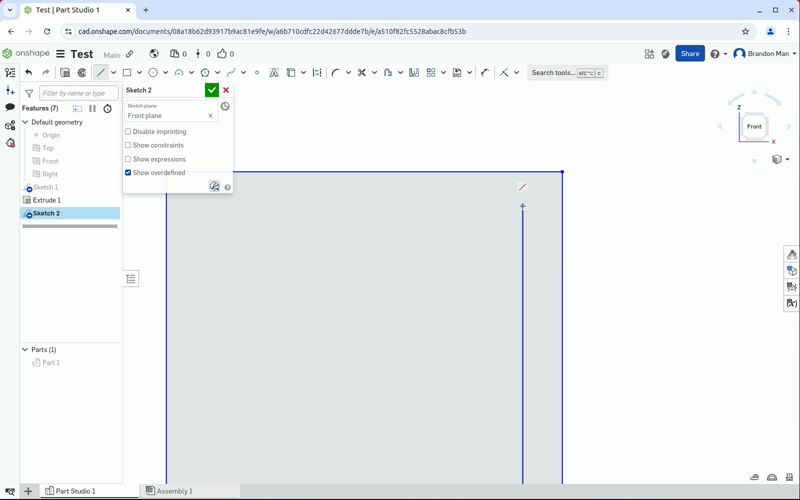
scroll(-6)
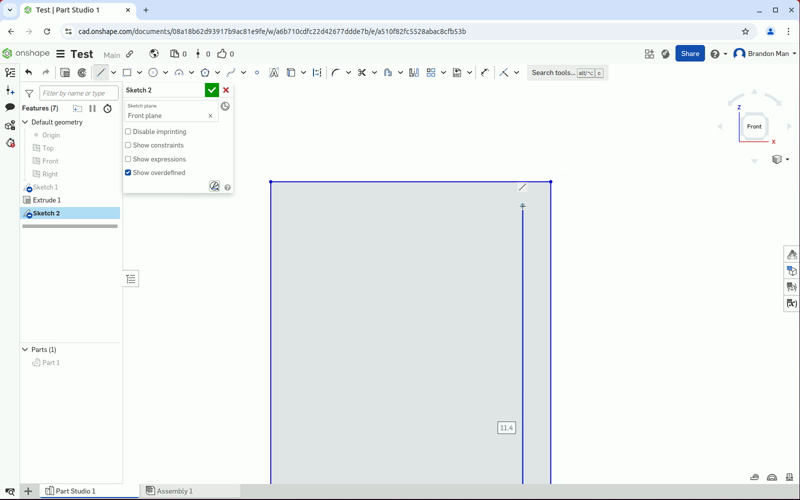
scroll(-6)
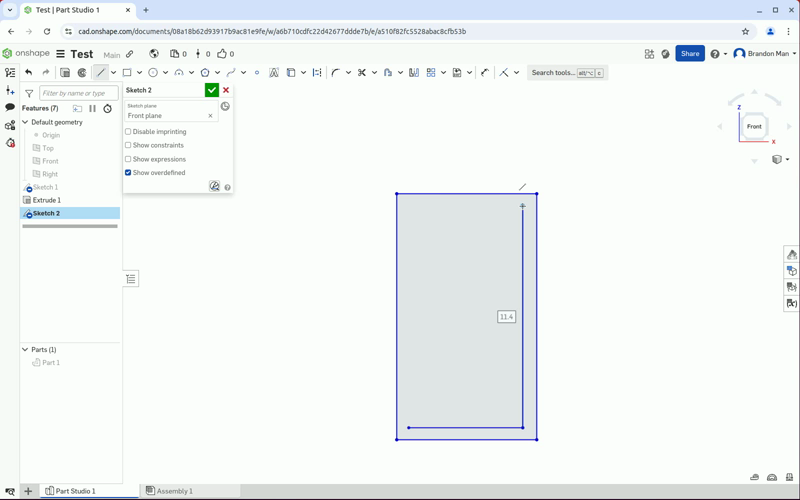
scroll(-6)
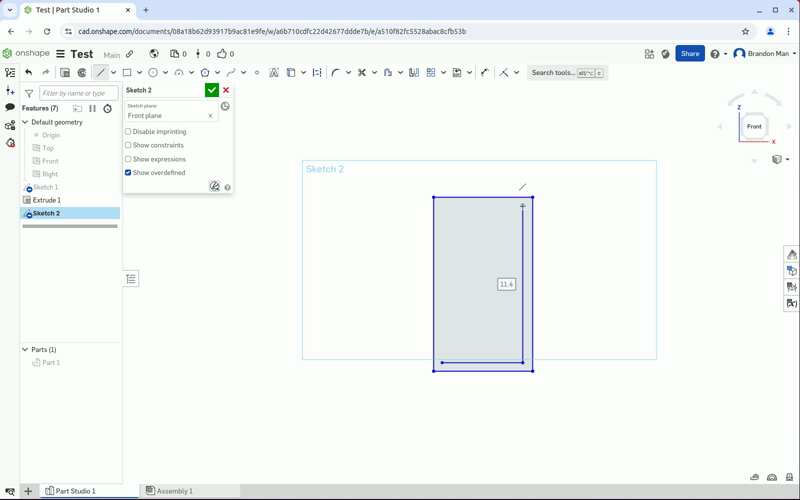
scroll(-6)
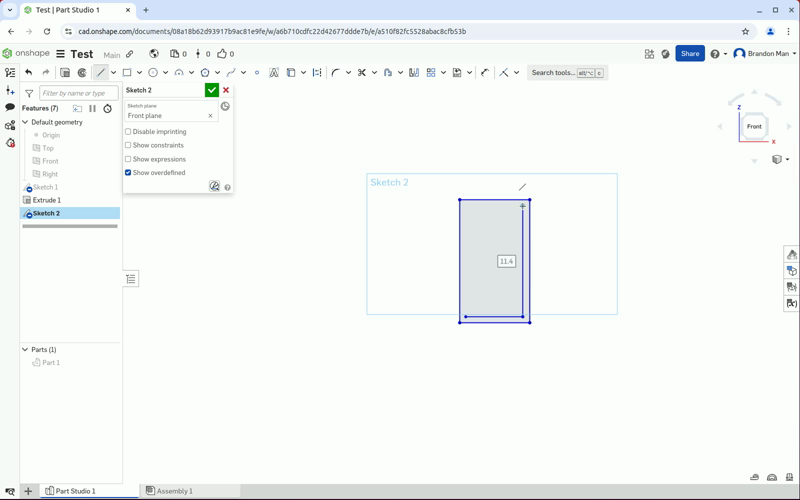
scroll(-6)
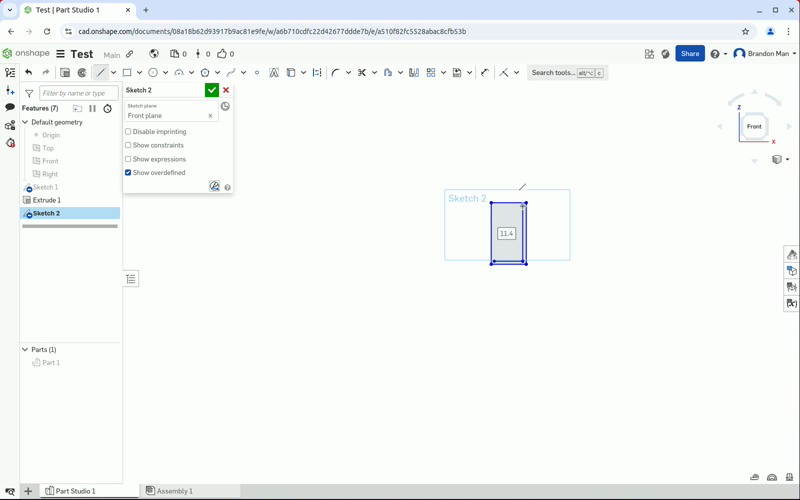
key_up(shift)
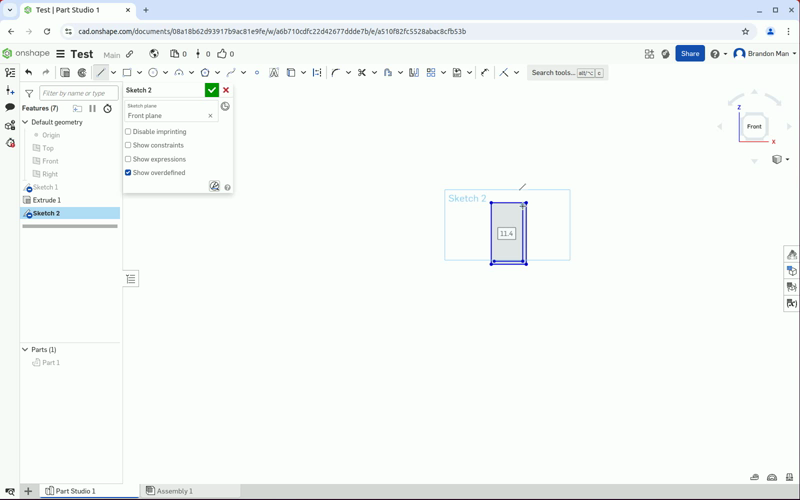
key_down(shift)
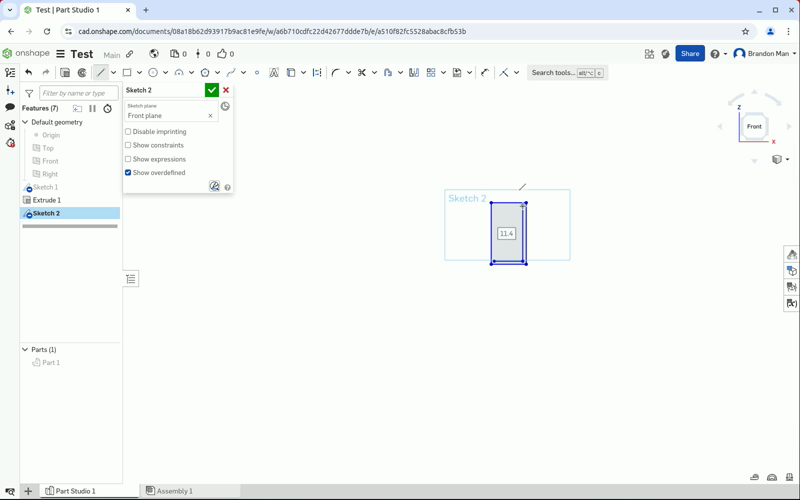
mouse_move(552, 205)
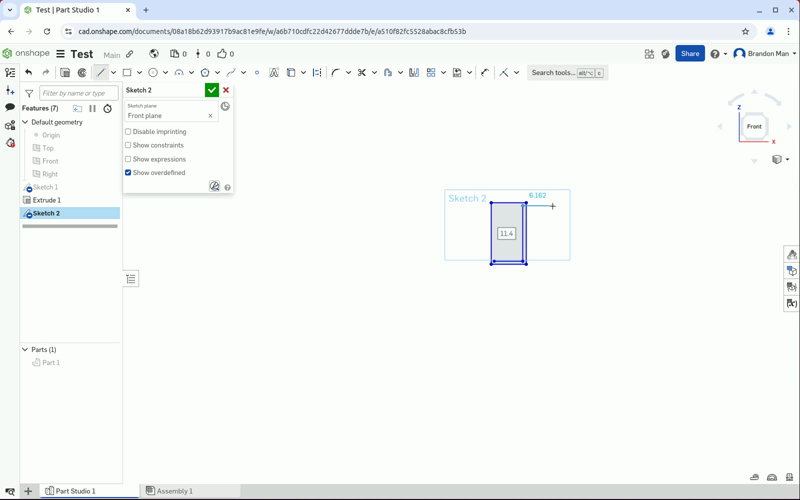
mouse_move(494, 205)
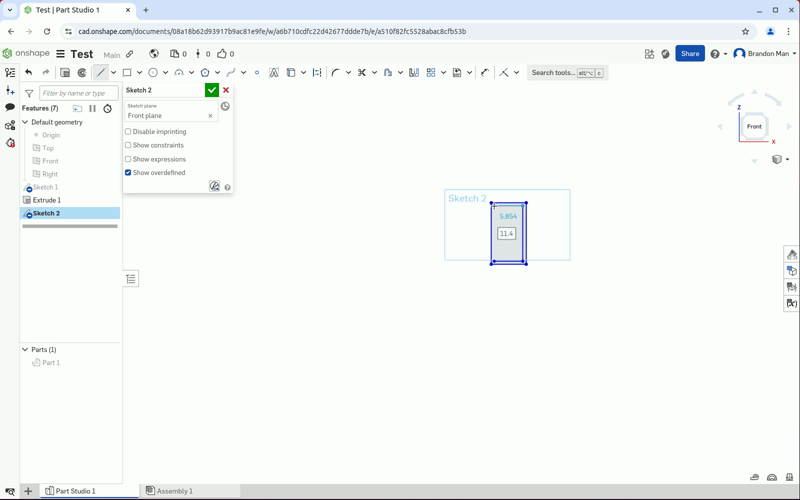
scroll(6)
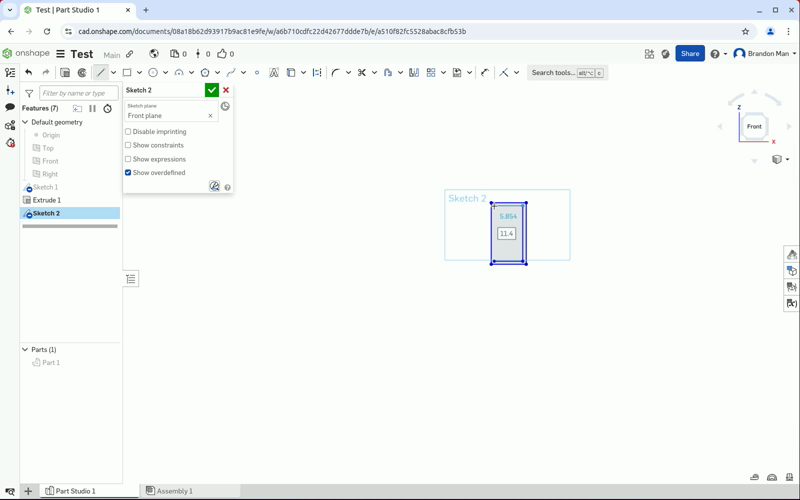
scroll(6)
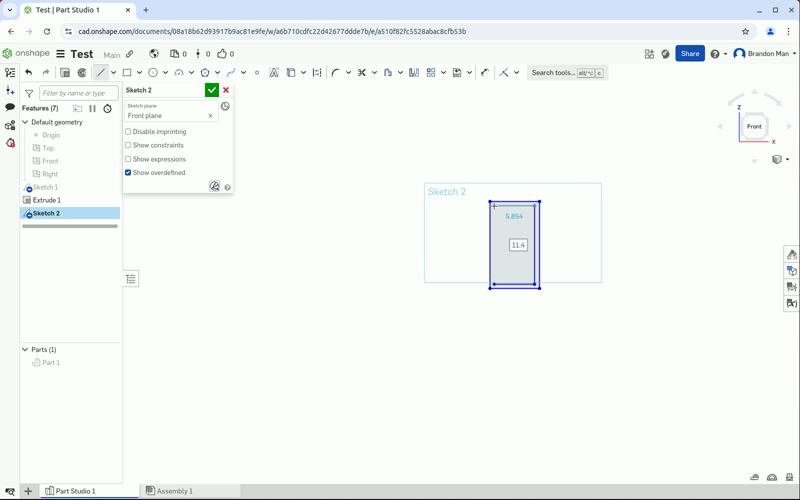
scroll(6)
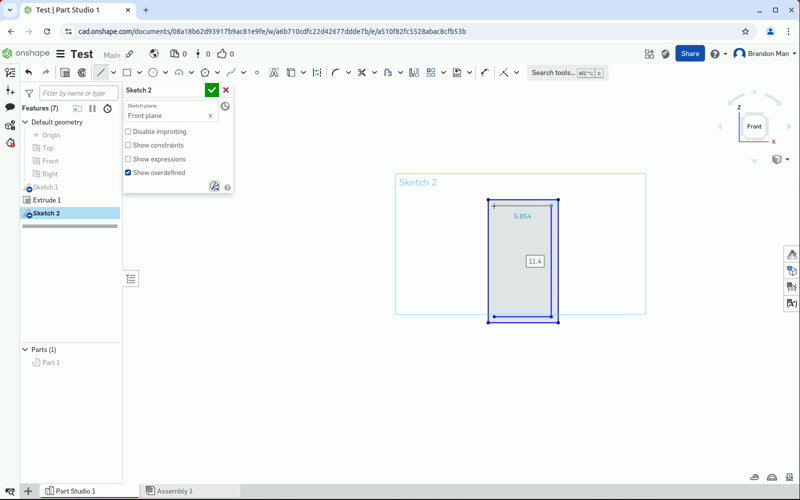
scroll(6)
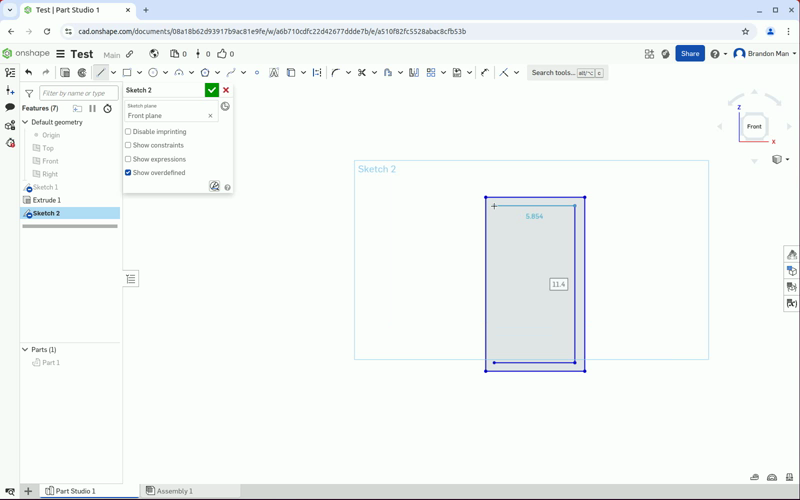
scroll(6)
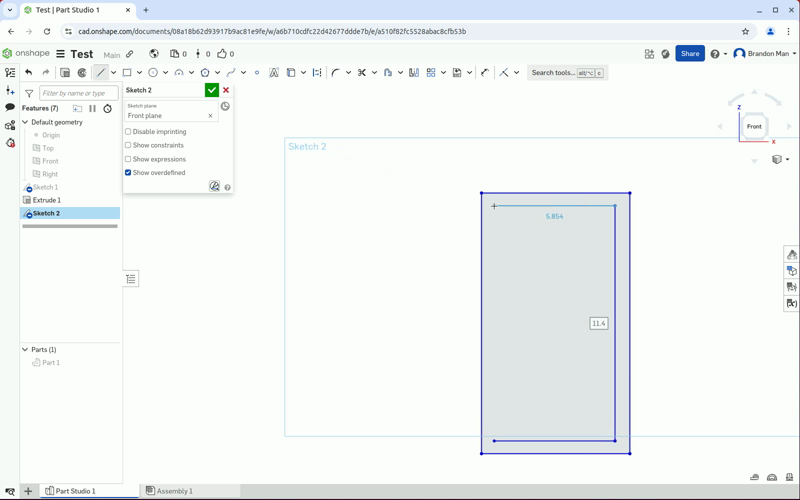
scroll(6)
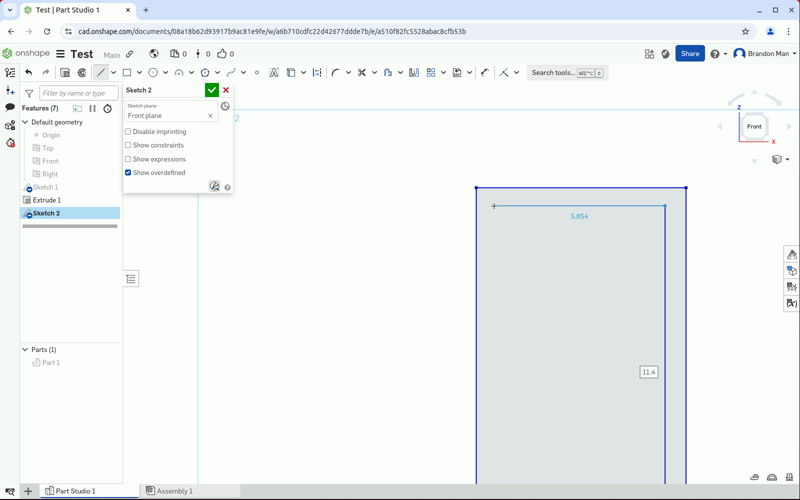
scroll(6)
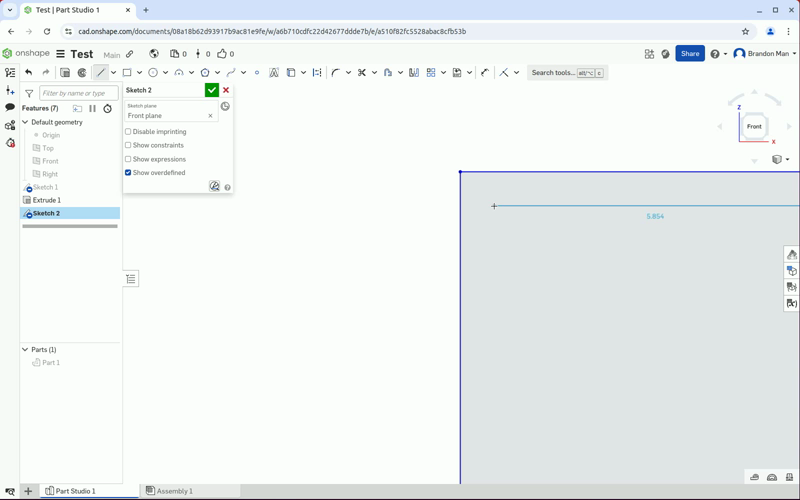
click(494, 205)
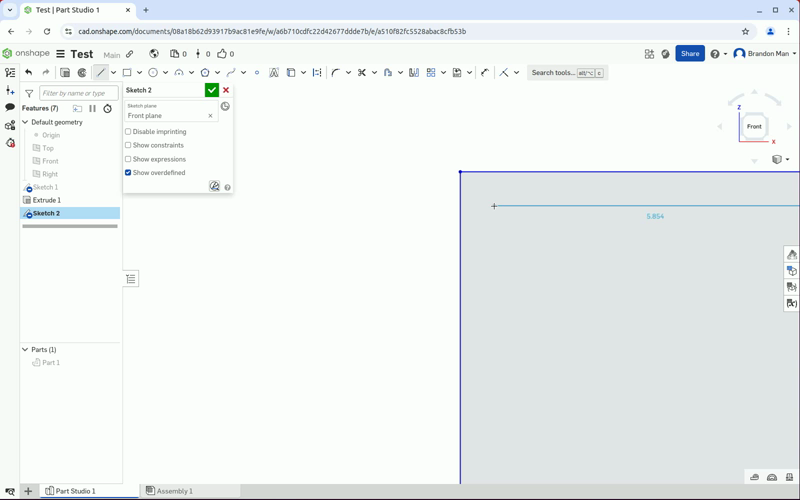
scroll(-6)
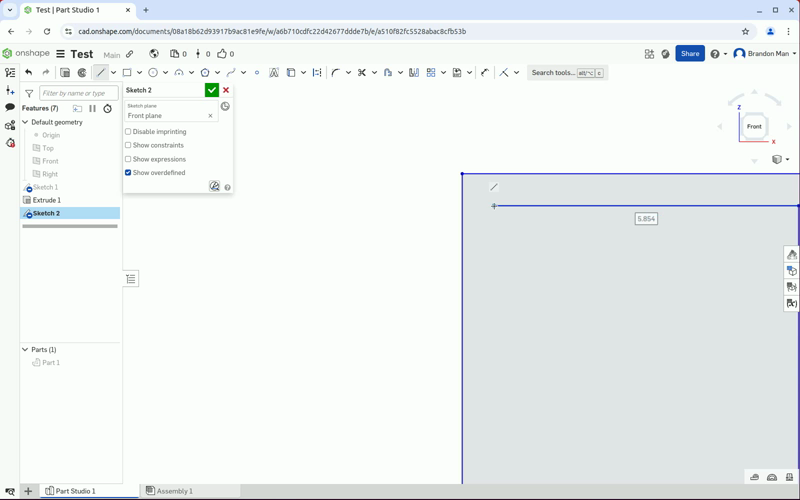
scroll(-6)
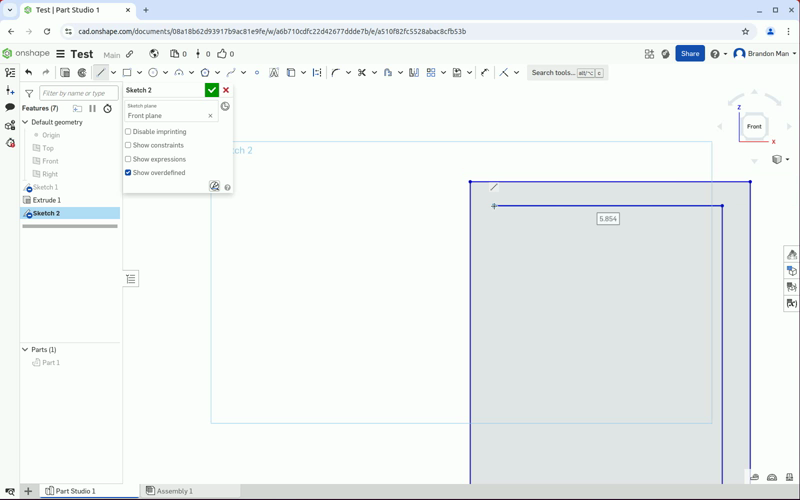
scroll(-6)
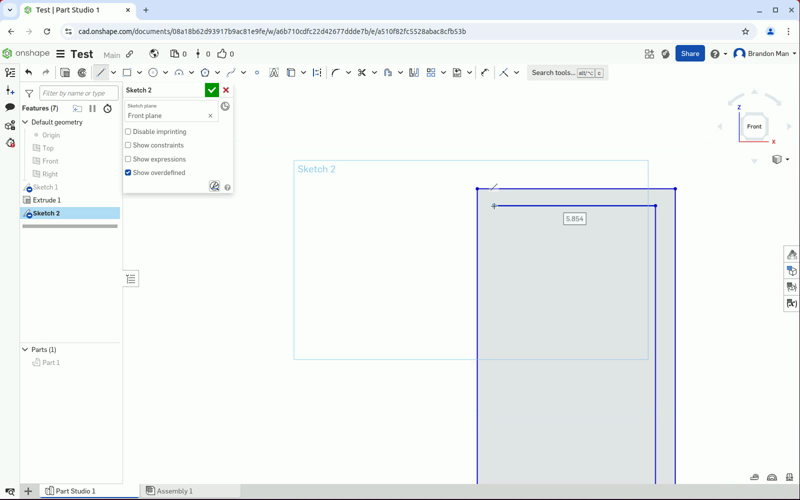
scroll(-6)
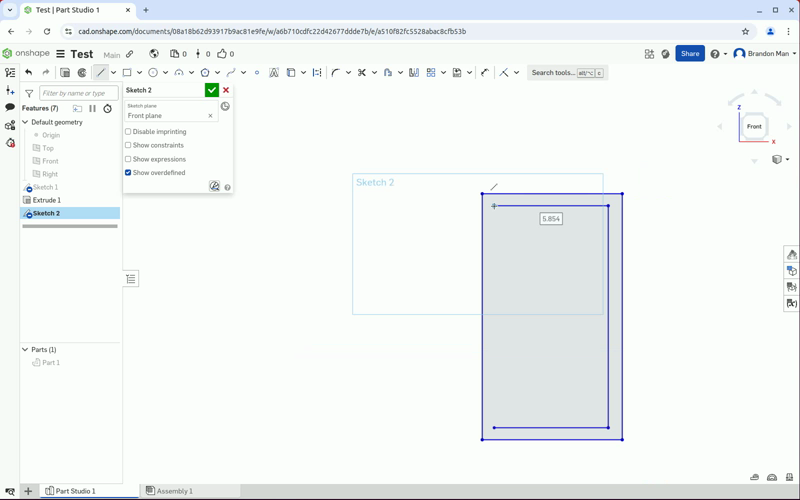
scroll(-6)
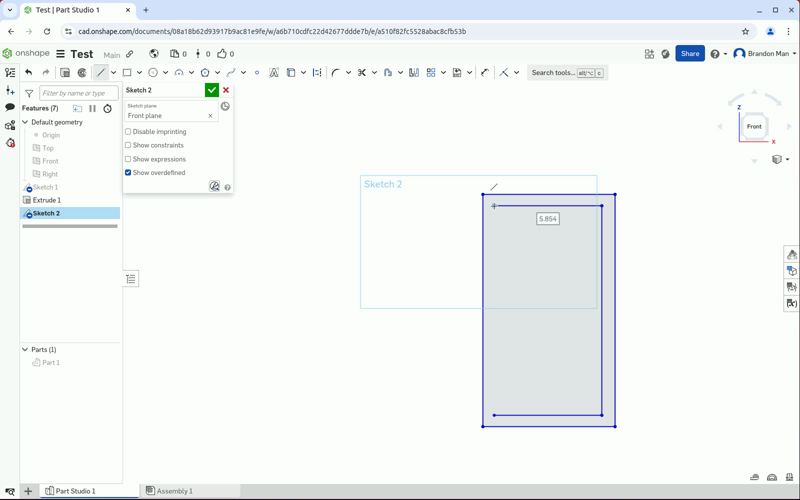
scroll(-6)
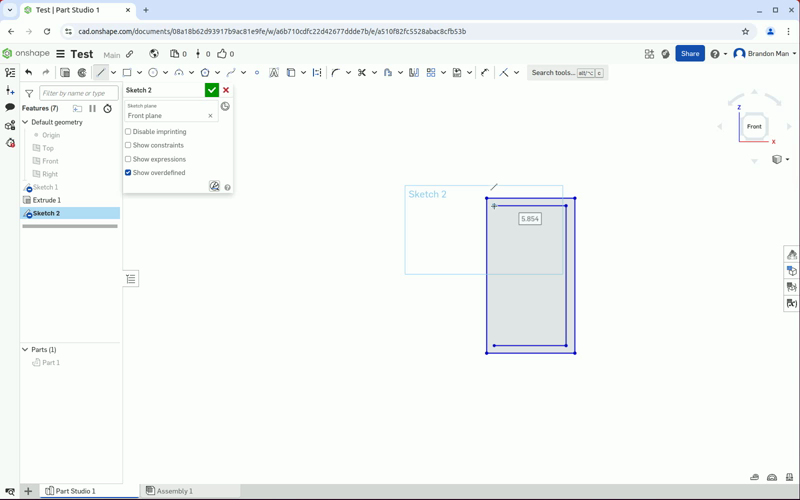
scroll(-6)
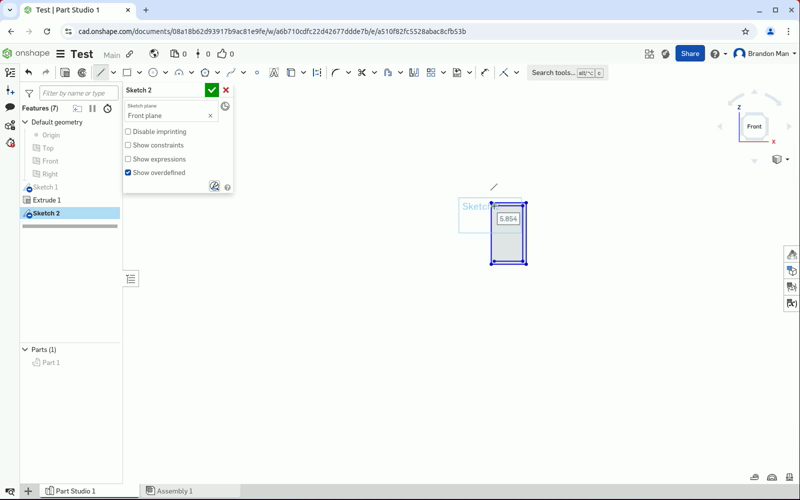
key_up(shift)
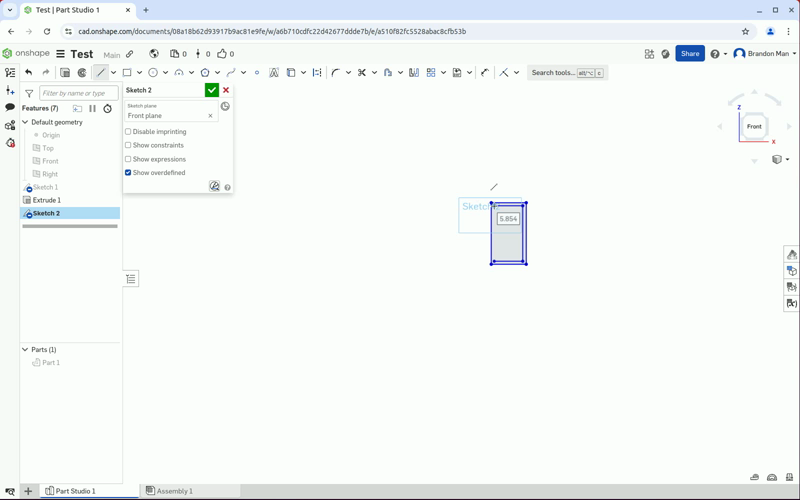
mouse_move(524, 205)
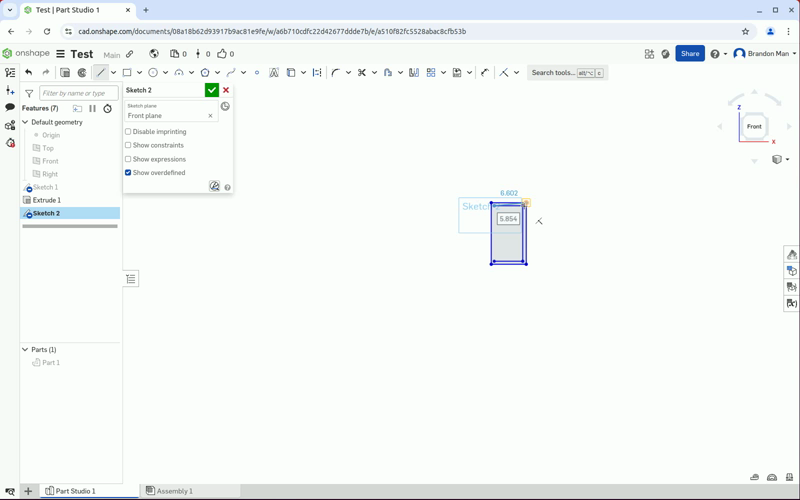
key_down(shift)
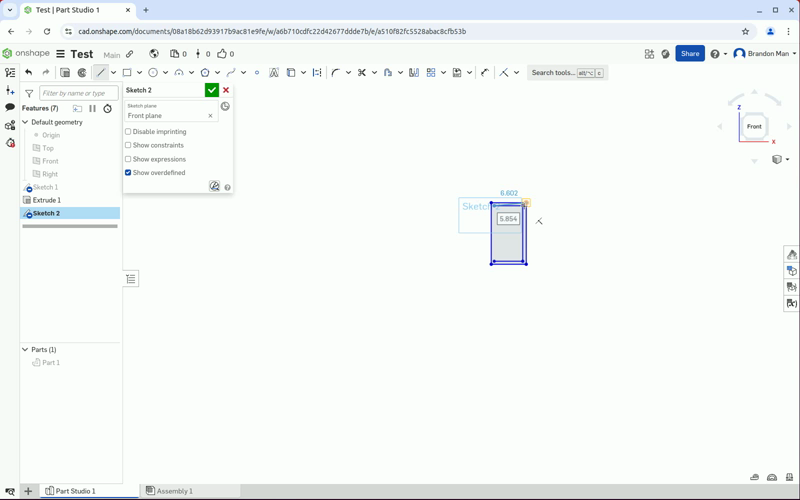
mouse_move(494, 261)
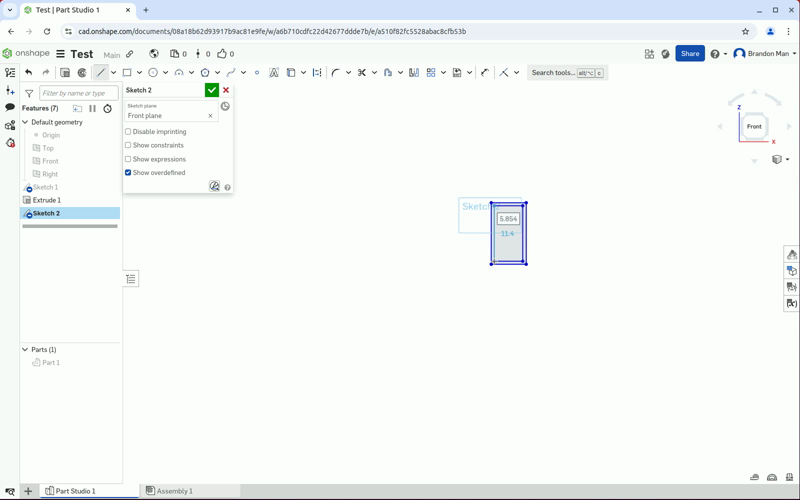
key_up(shift)
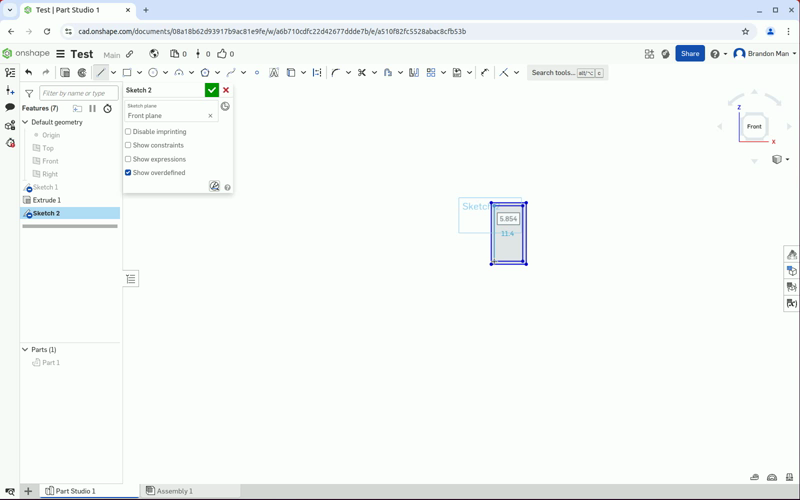
click(494, 261)
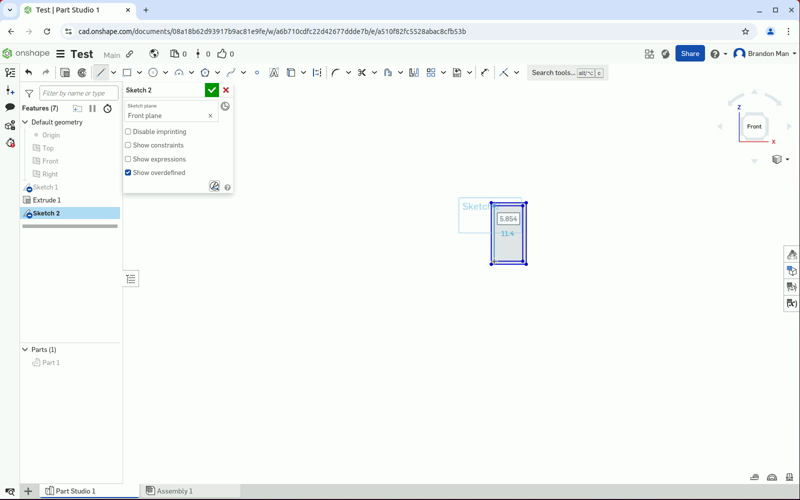
key(esc)
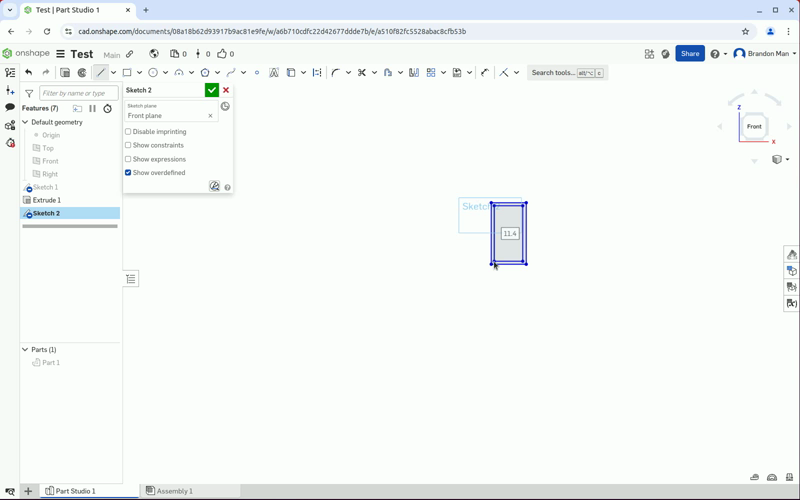
mouse_move(491, 245)
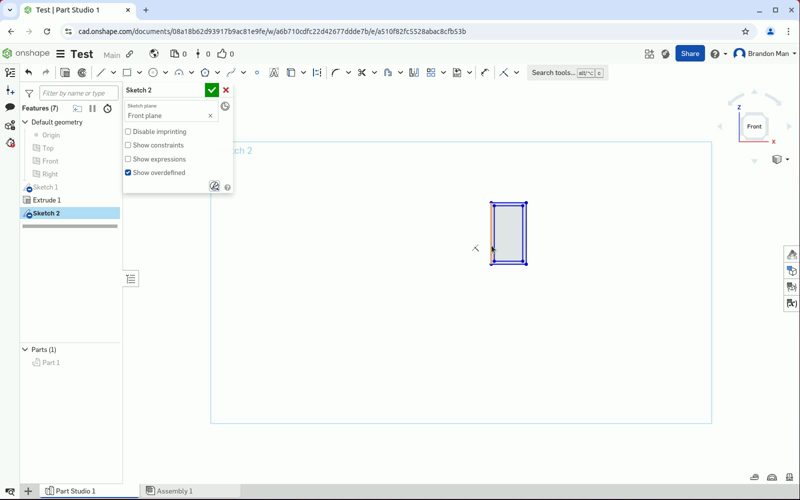
scroll(6)
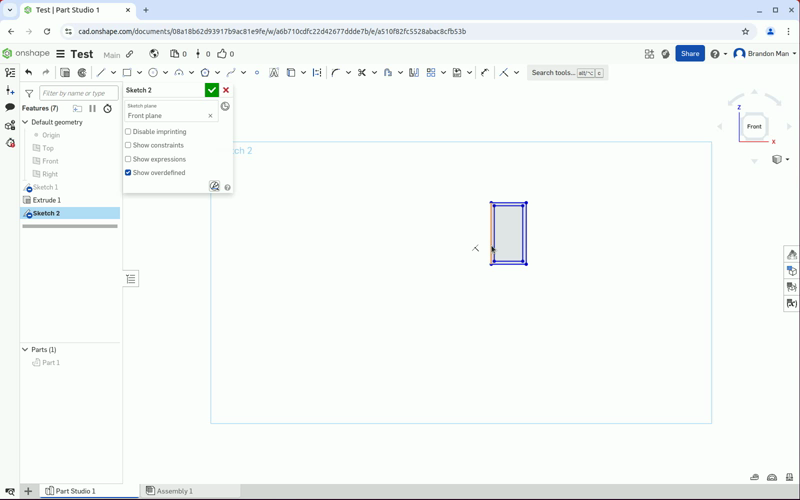
scroll(6)
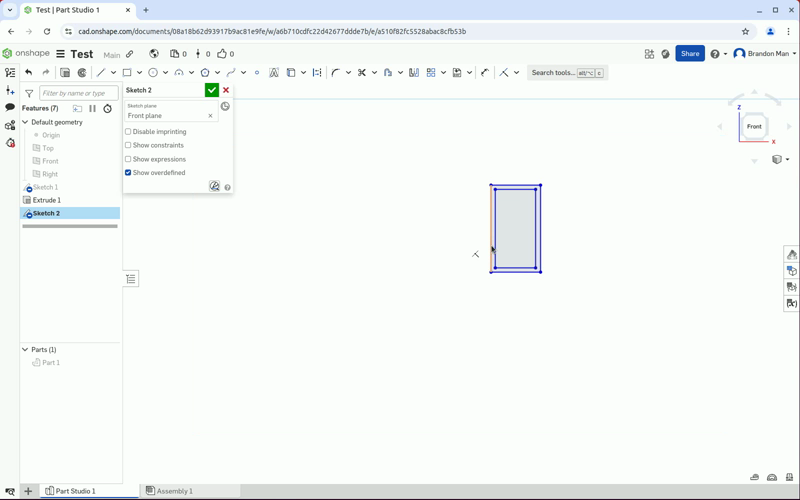
scroll(6)
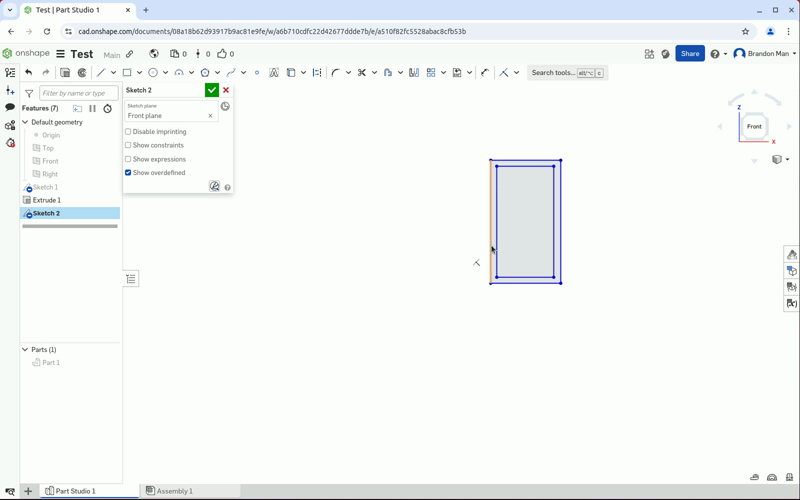
scroll(6)
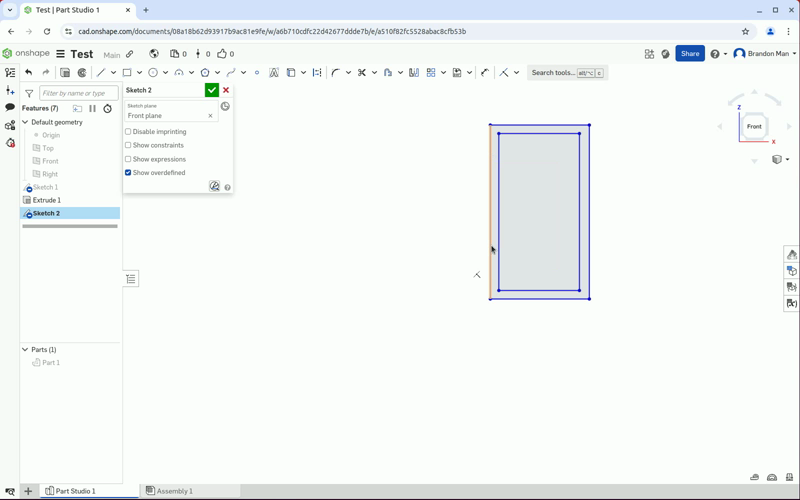
scroll(6)
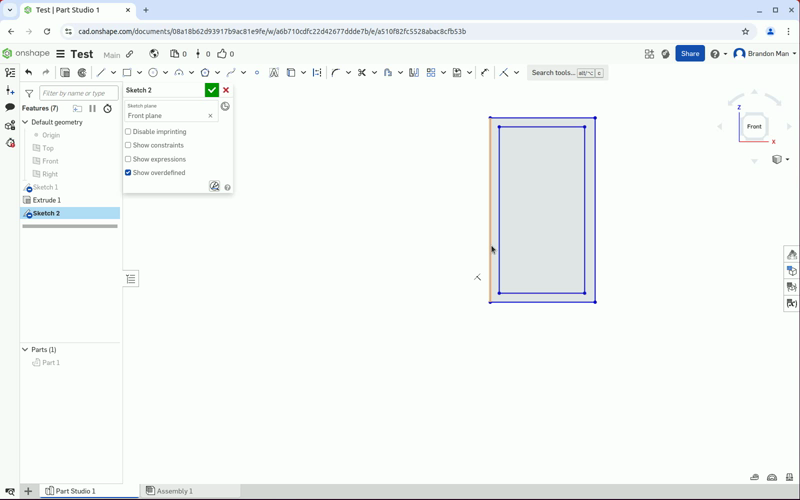
scroll(6)
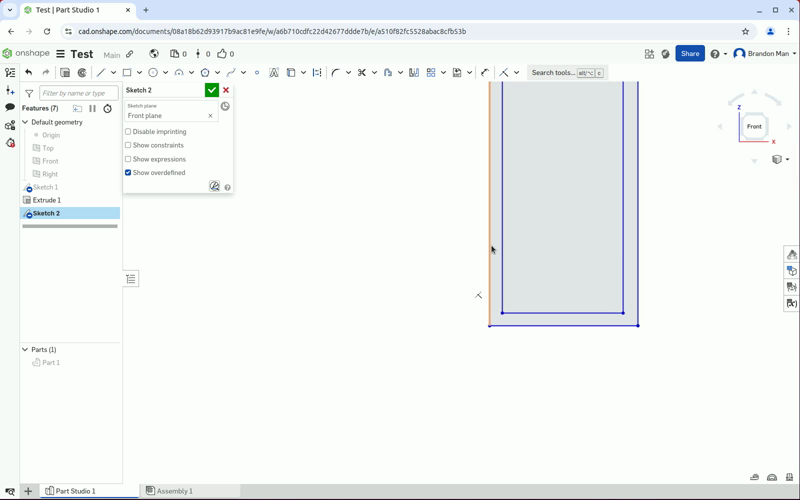
scroll(6)
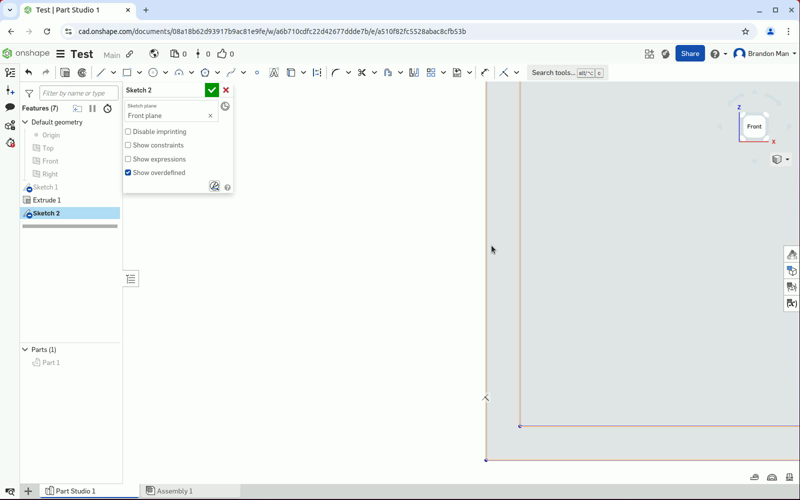
click(491, 245)
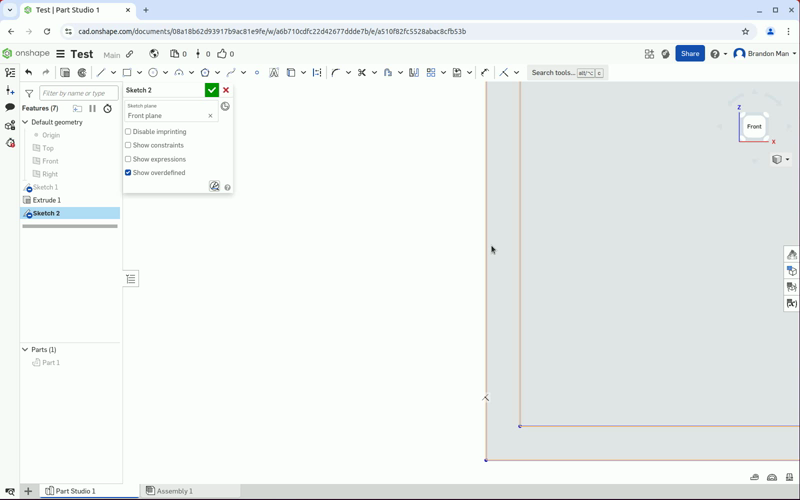
scroll(-6)
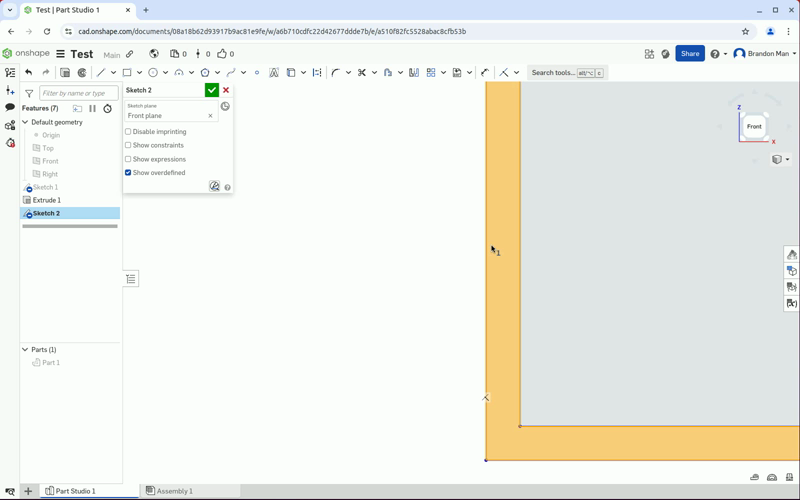
scroll(-6)
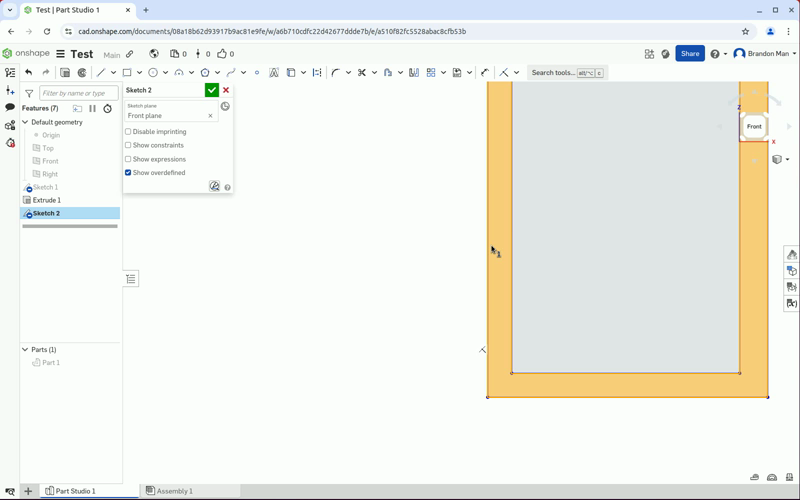
scroll(-6)
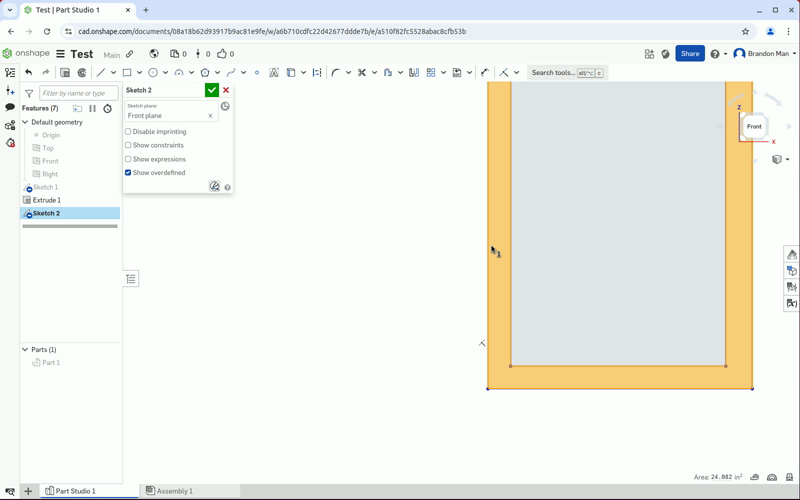
scroll(-6)
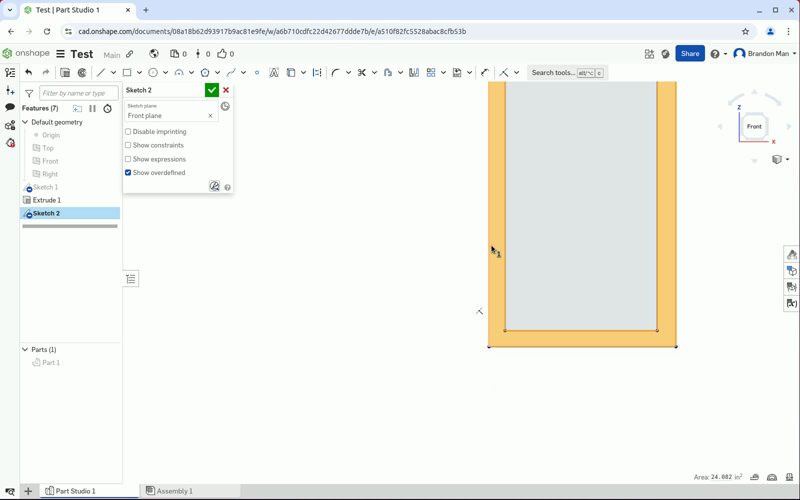
scroll(-6)
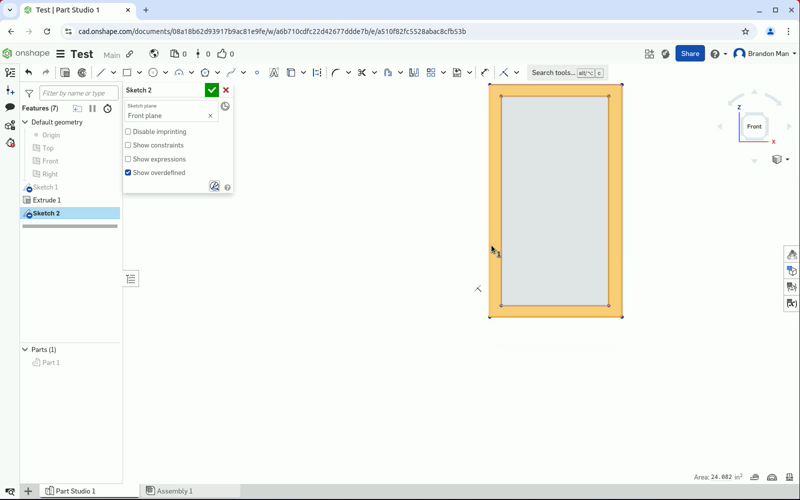
scroll(-6)
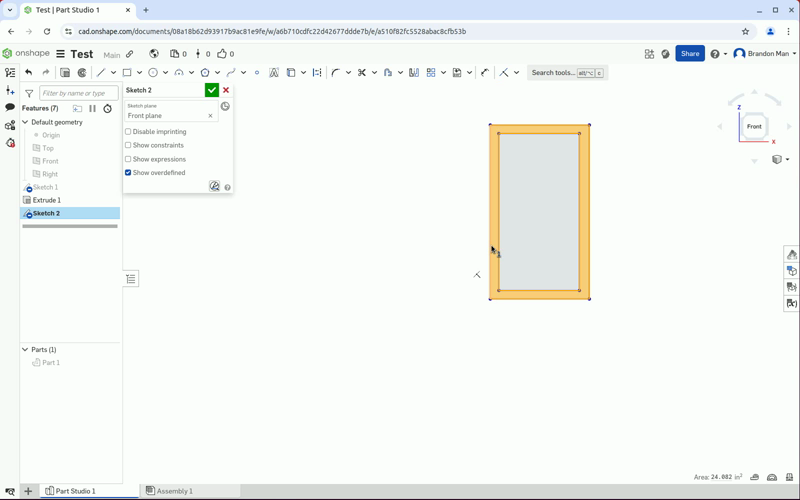
scroll(-6)
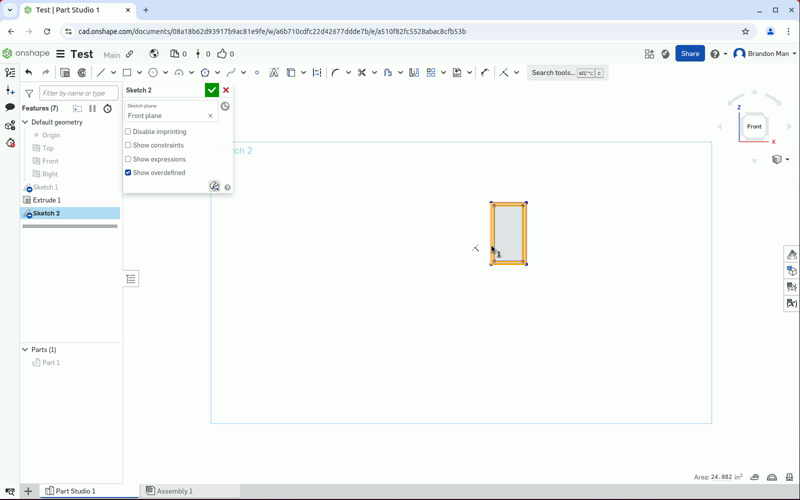
mouse_move(73, 352)
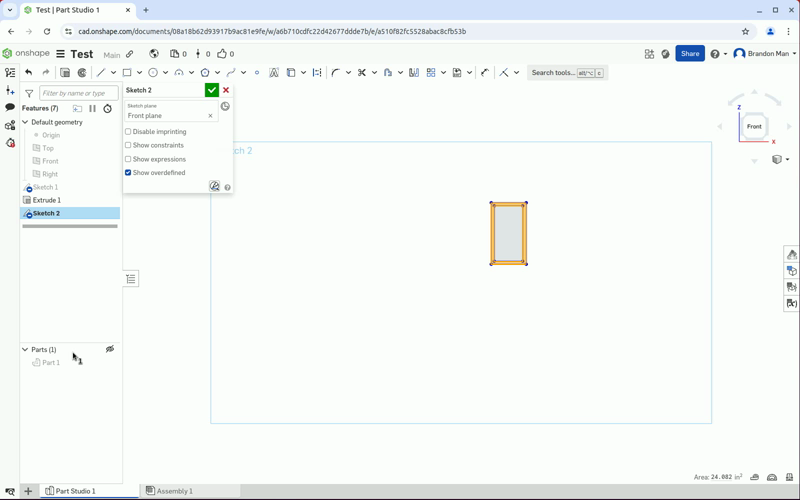
key(shift+y)
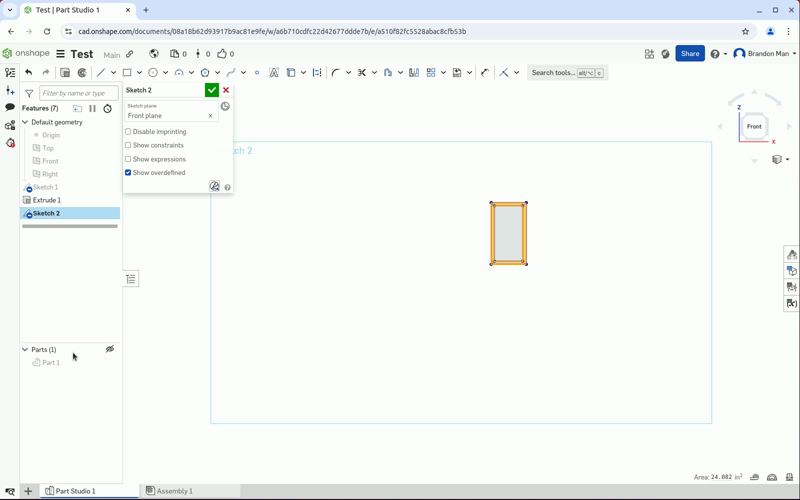
key(shift+e)
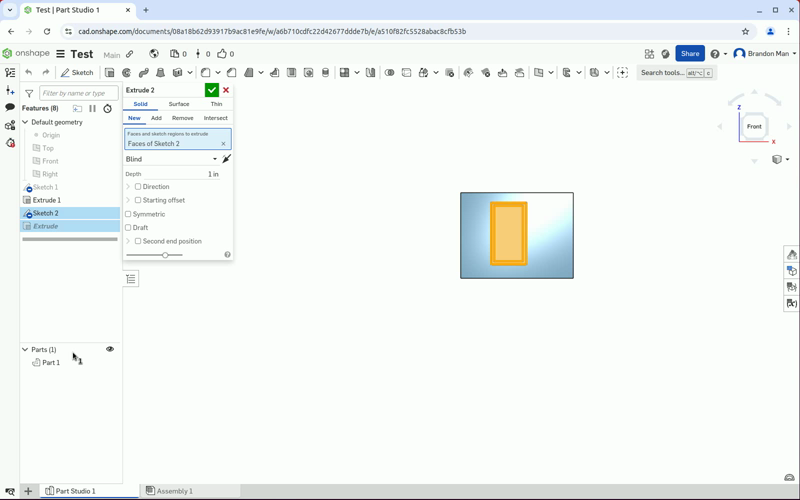
mouse_move(143, 106)
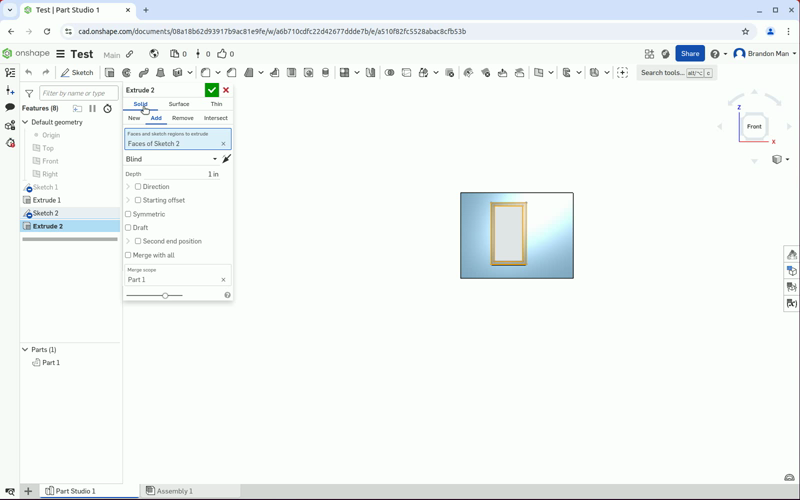
click(143, 106)
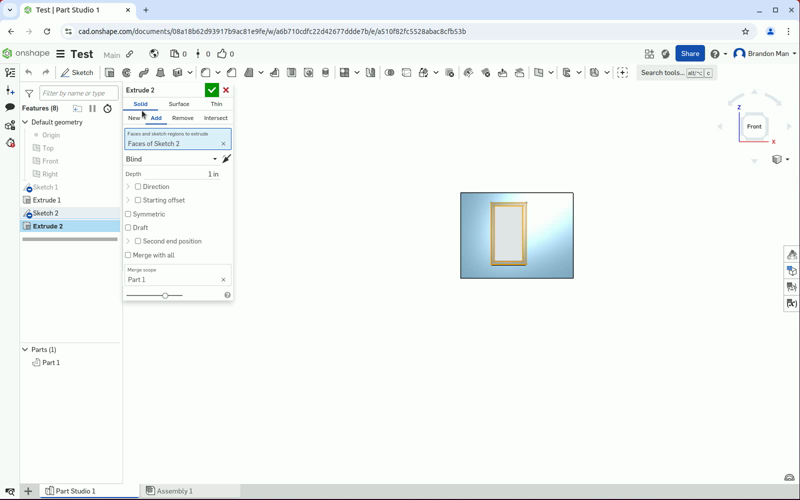
mouse_move(137, 120)
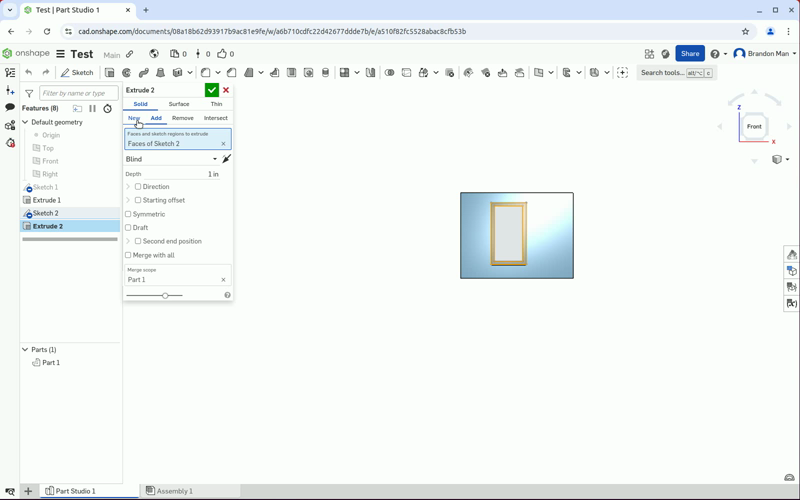
click(137, 120)
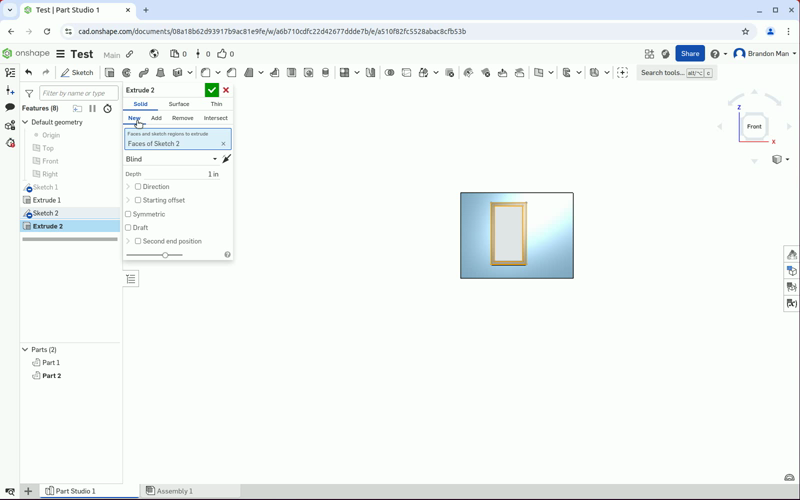
key(tab, 4)
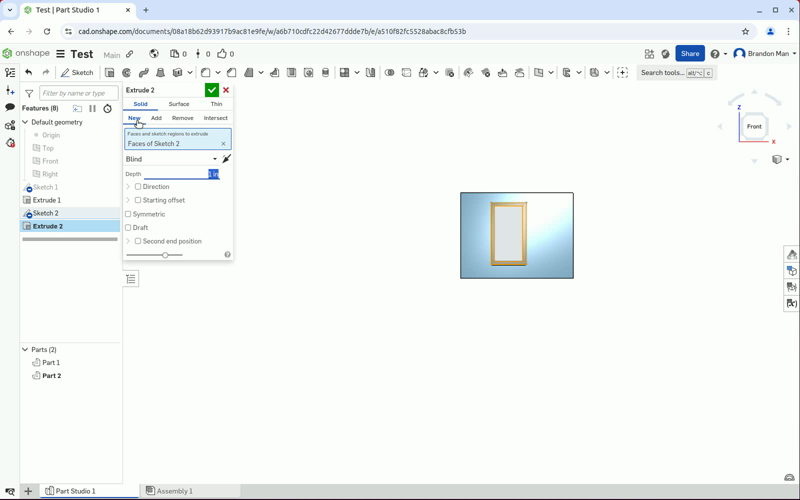
text(-0.241)
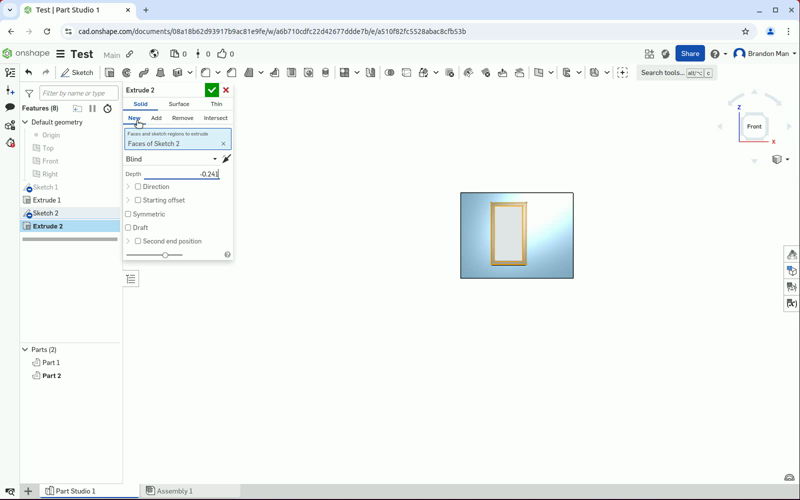
key(enter)
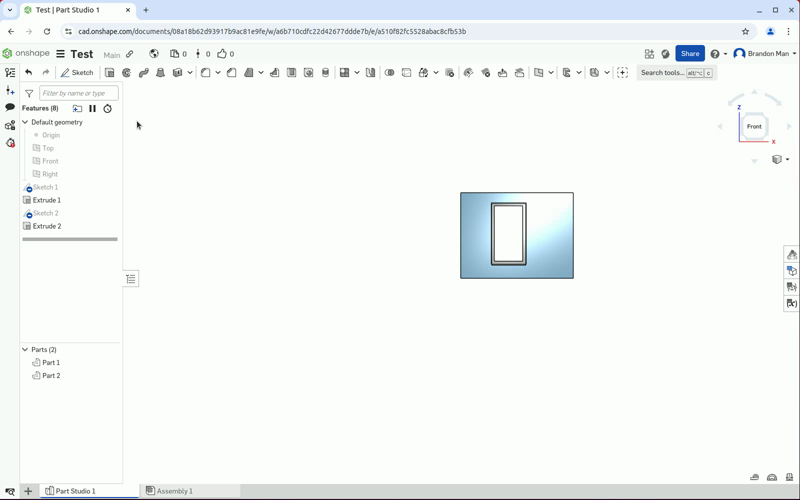
key(shift+h)
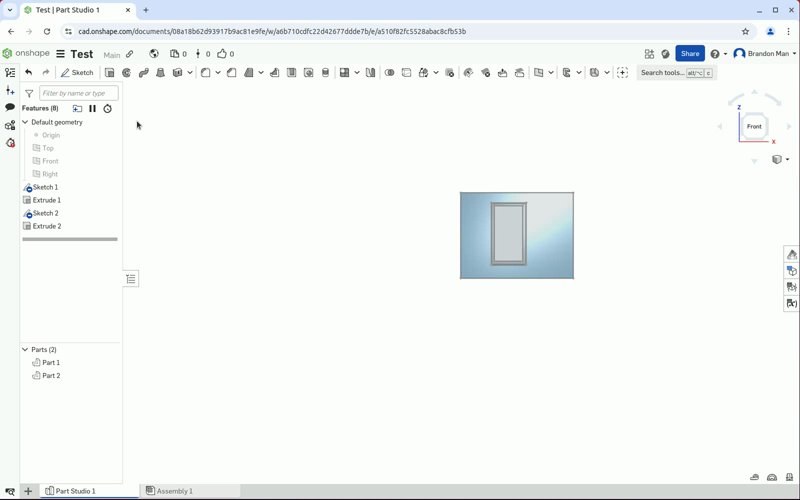
key(shift+h)
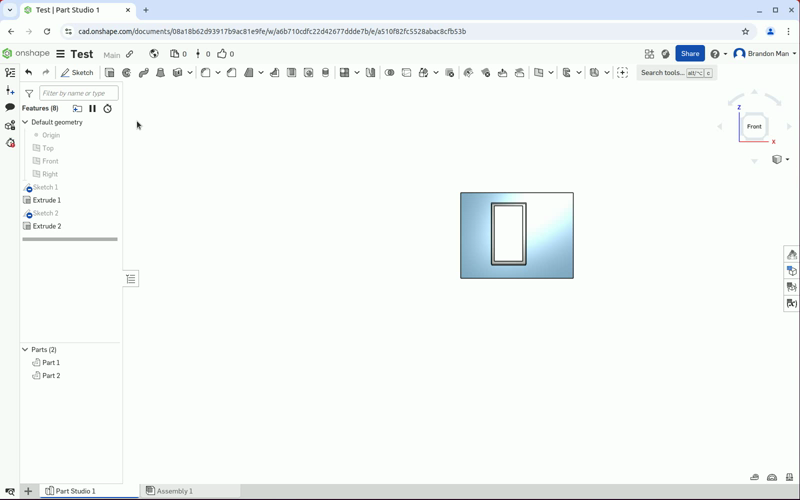
mouse_move(73, 189)
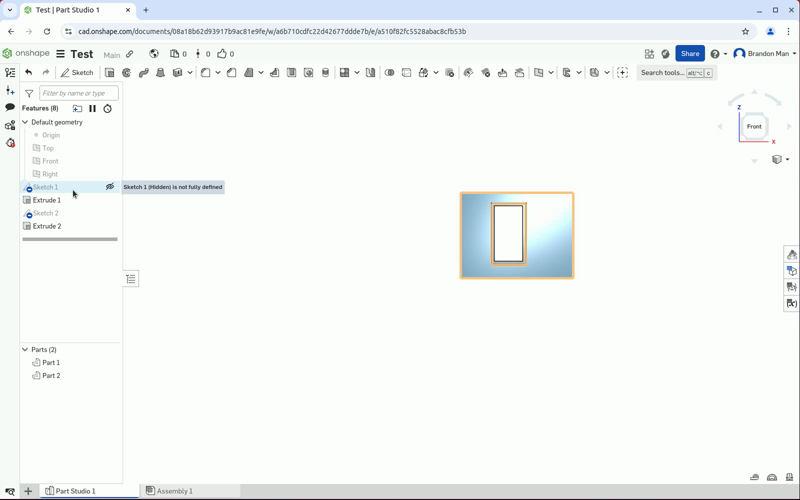
click(73, 189)
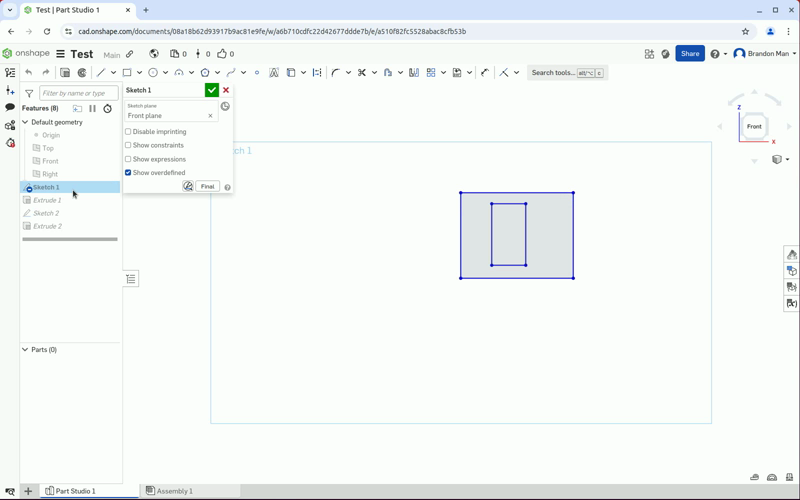
mouse_move(229, 92)
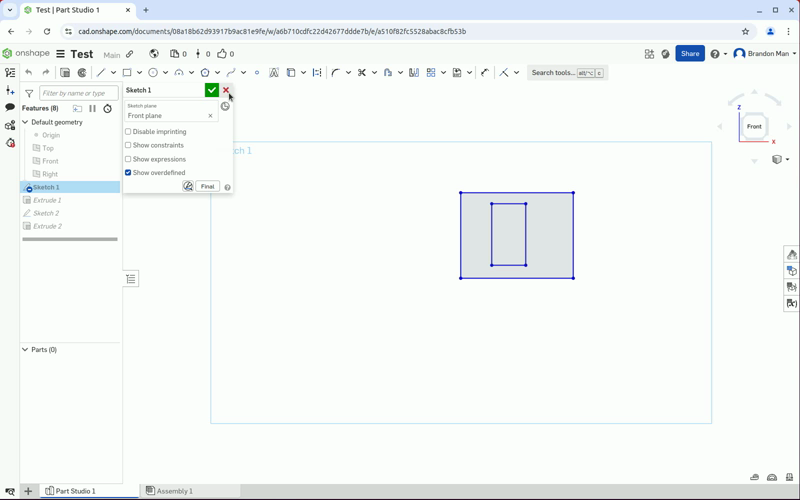
click(229, 92)
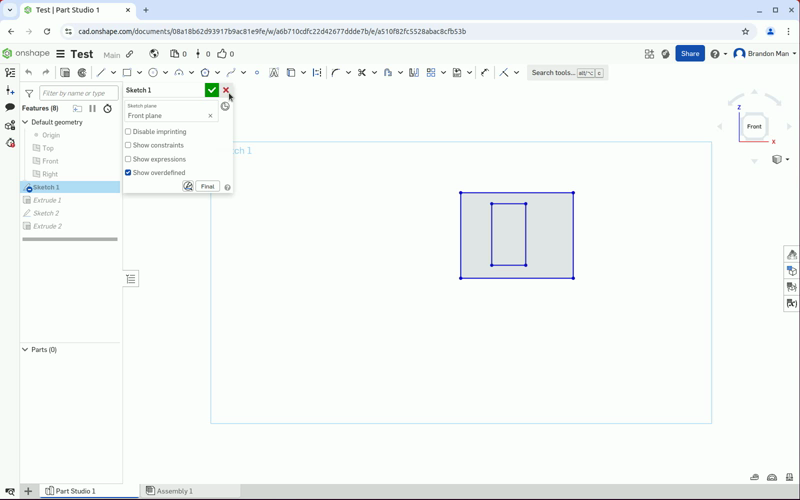
key(shift+s)
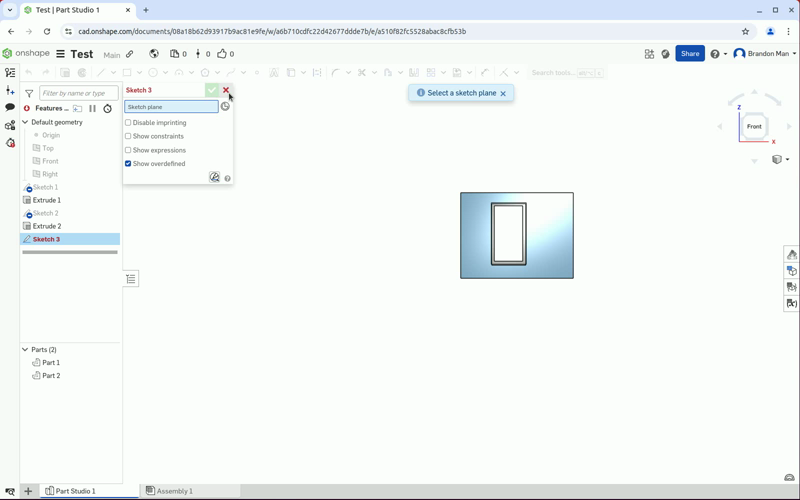
mouse_move(73, 163)
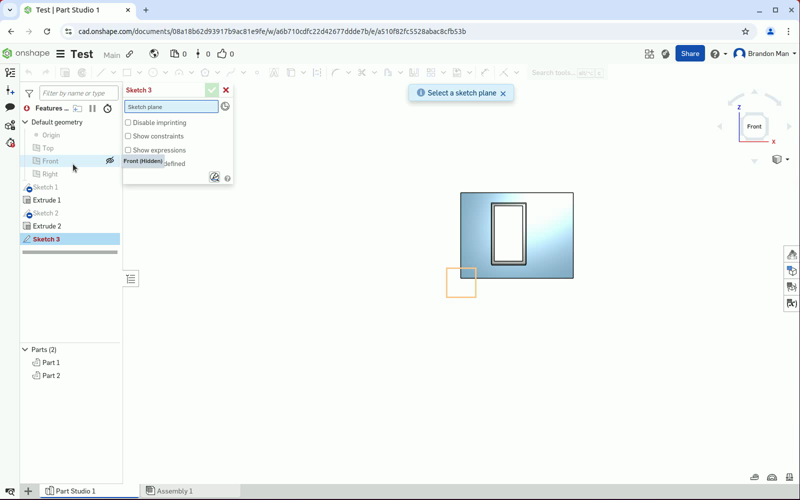
click(73, 163)
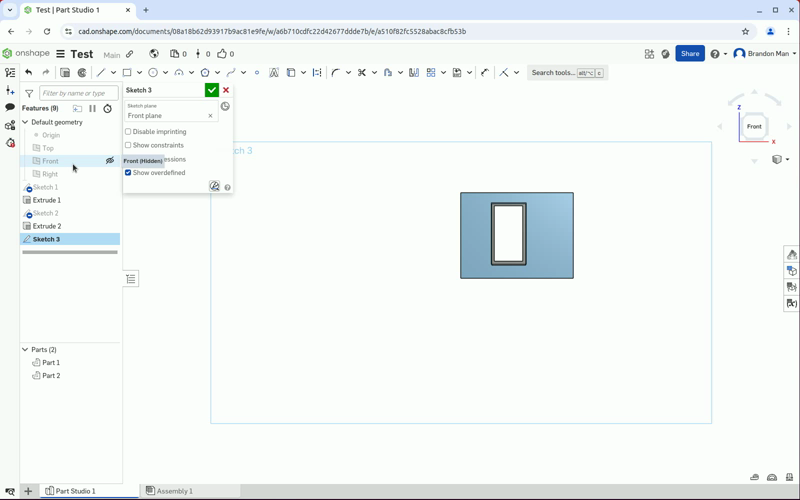
mouse_move(73, 352)
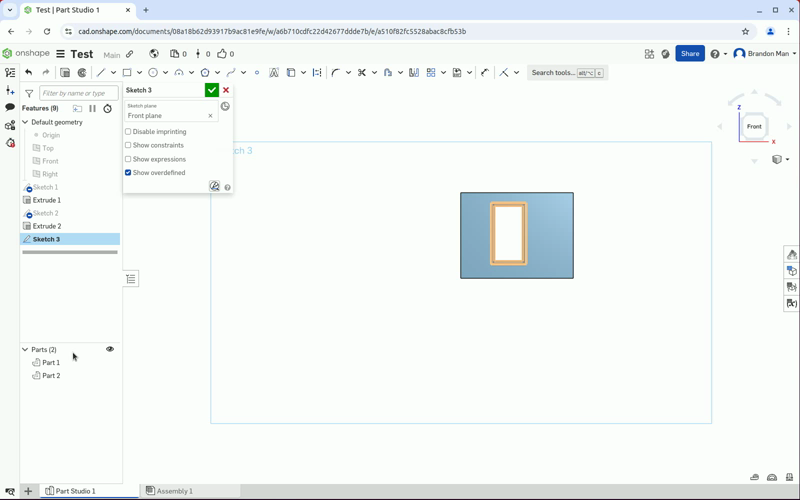
key(y)
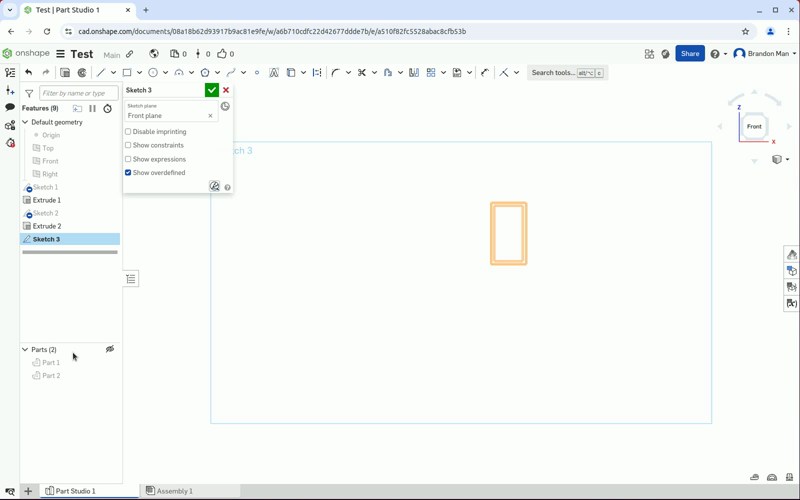
key(l)
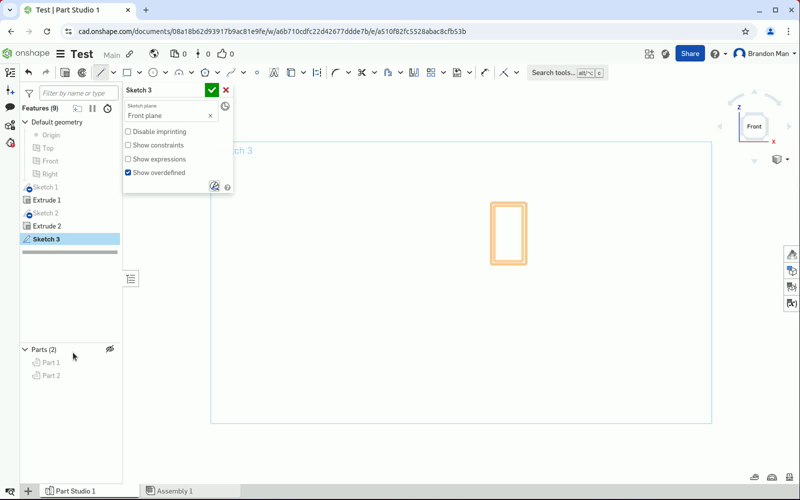
key_down(shift)
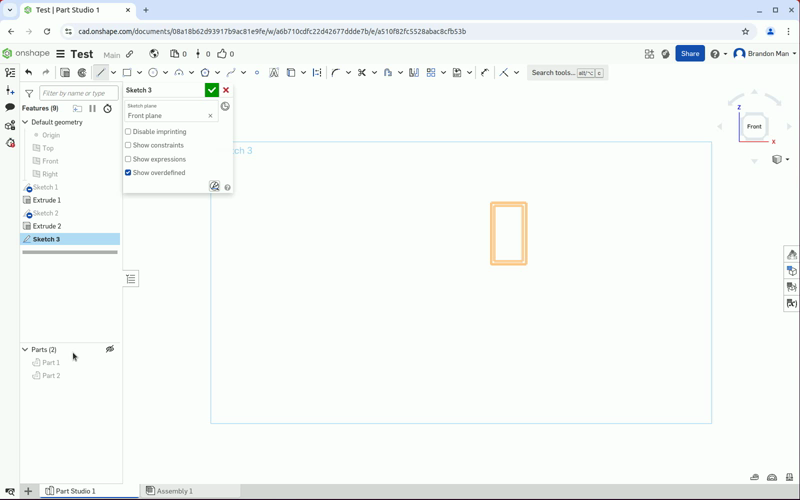
mouse_move(460, 282)
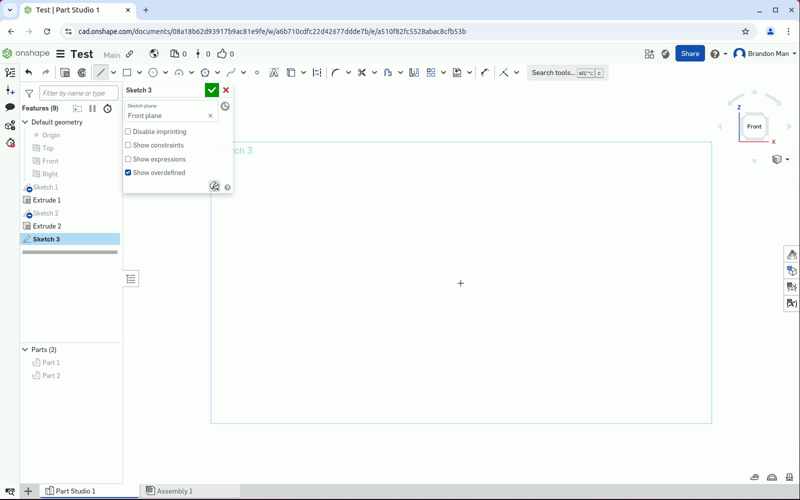
click(460, 282)
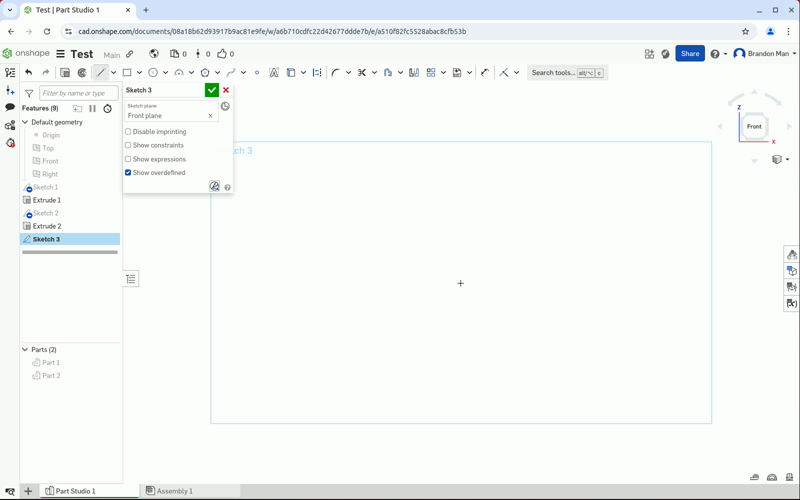
key_up(shift)
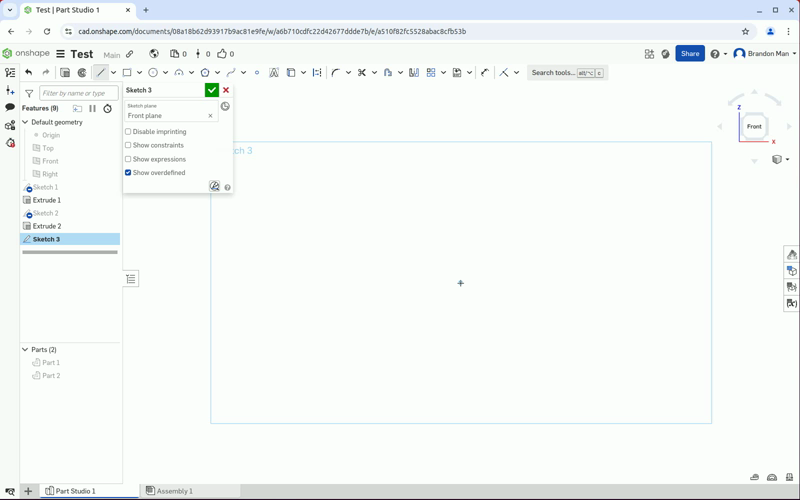
key_down(shift)
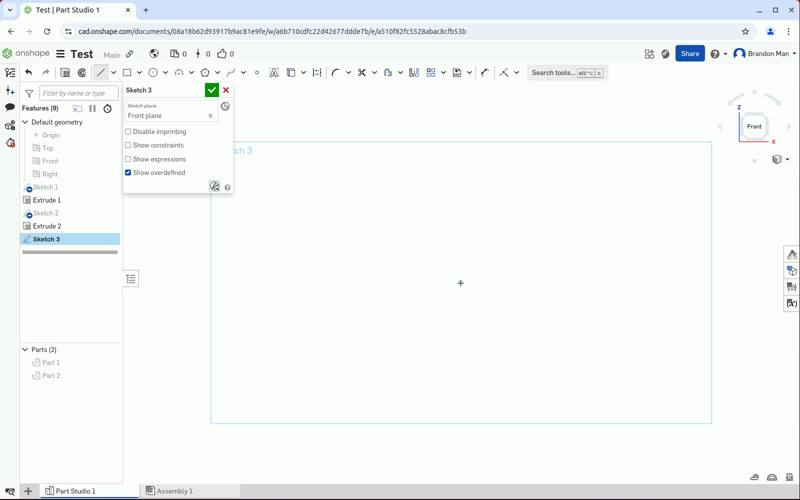
mouse_move(573, 282)
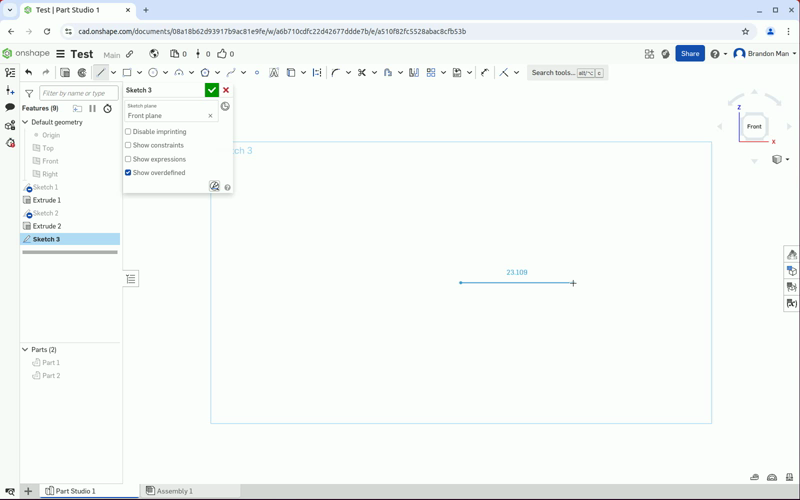
click(573, 282)
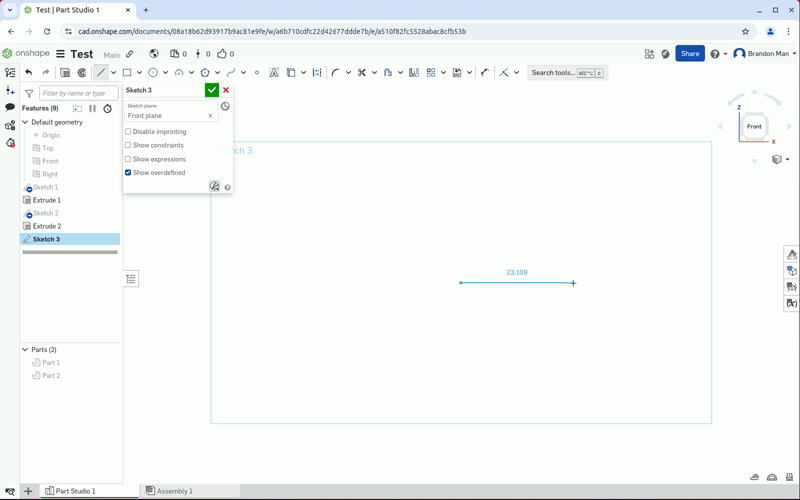
key_up(shift)
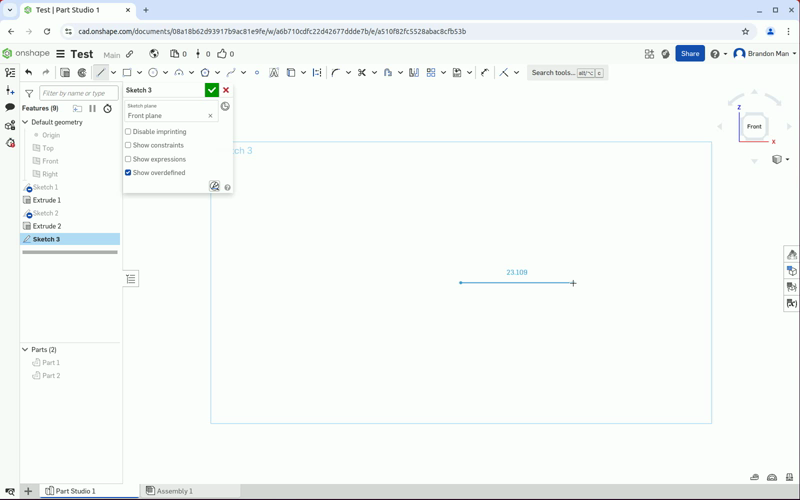
key_down(shift)
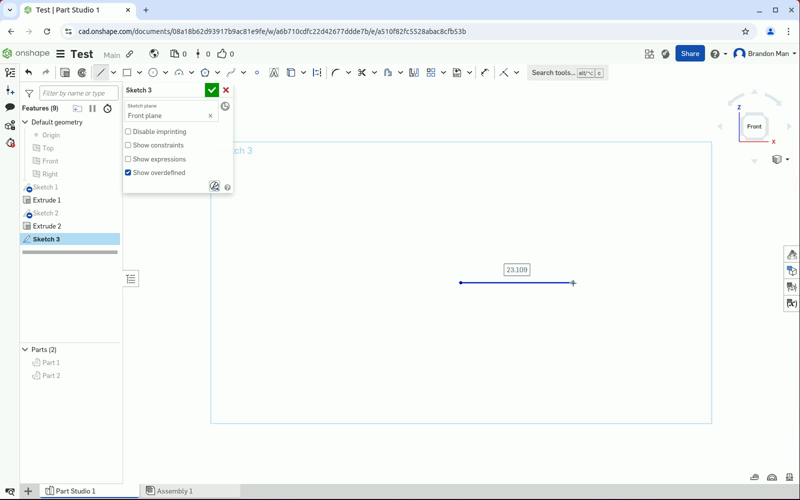
mouse_move(589, 282)
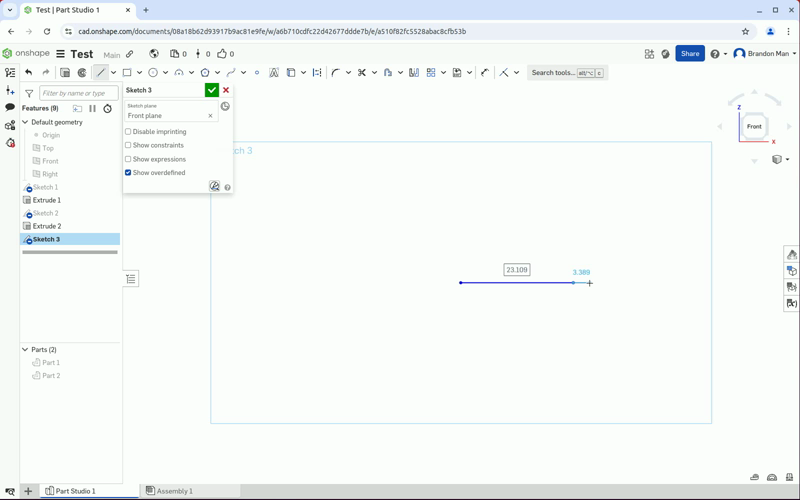
mouse_move(573, 278)
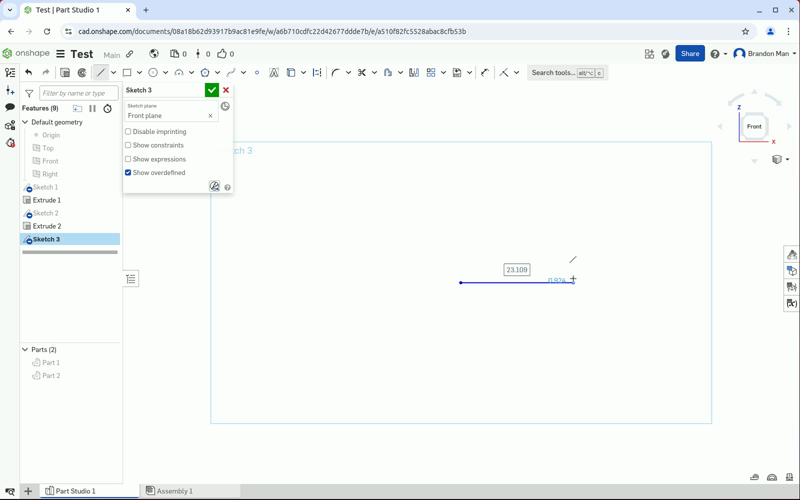
scroll(6)
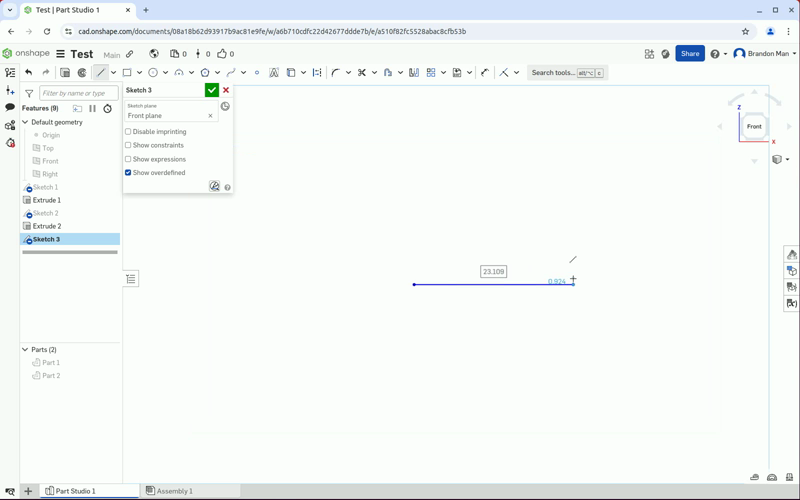
scroll(6)
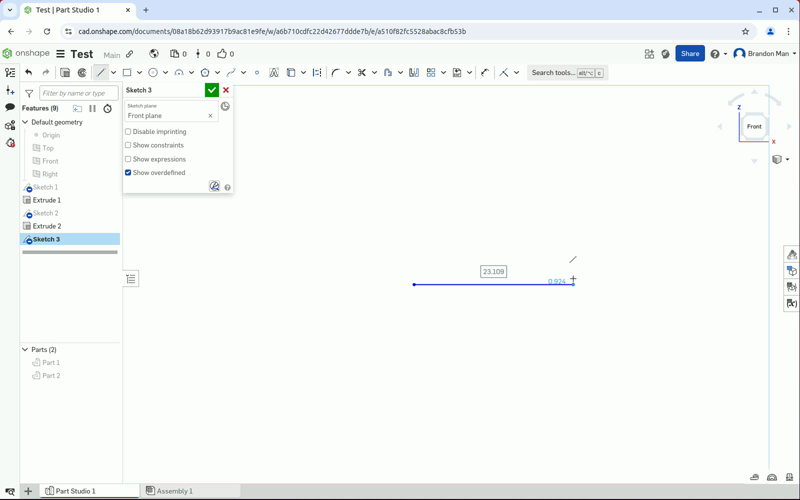
scroll(6)
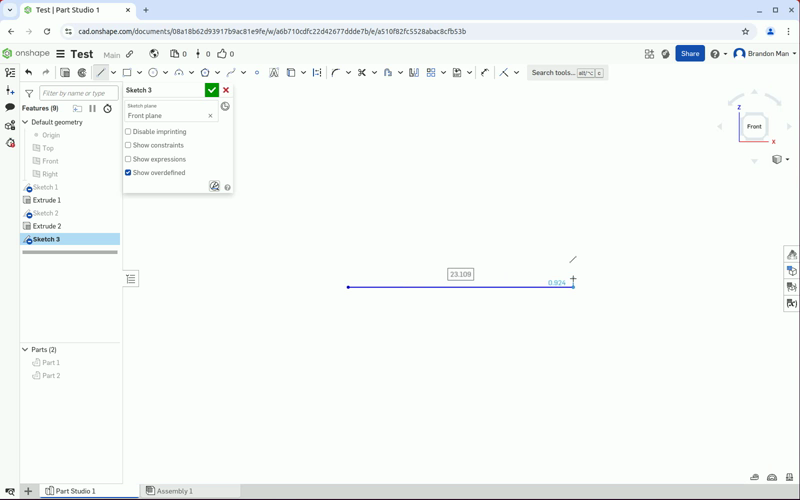
scroll(6)
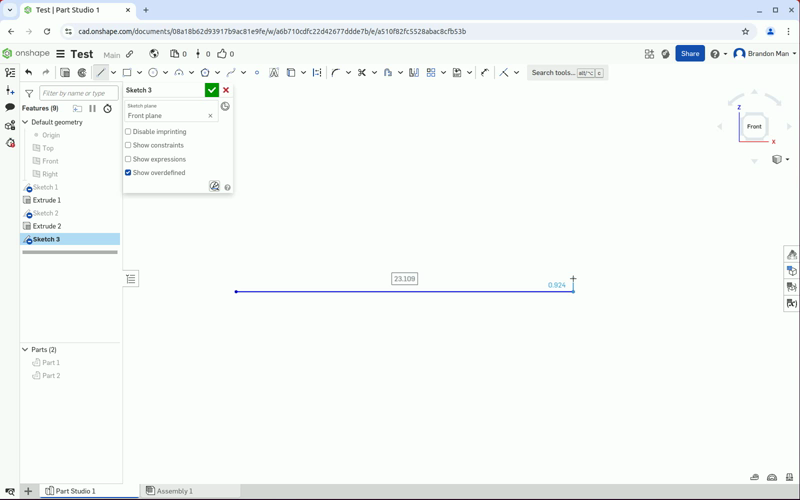
scroll(6)
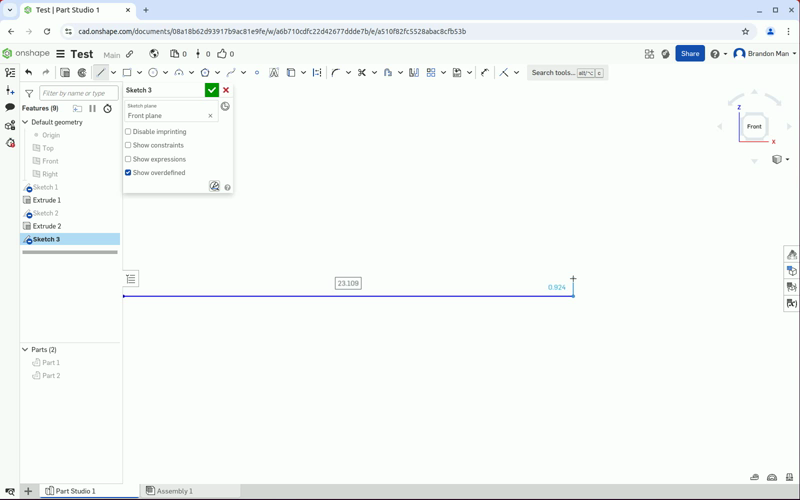
scroll(6)
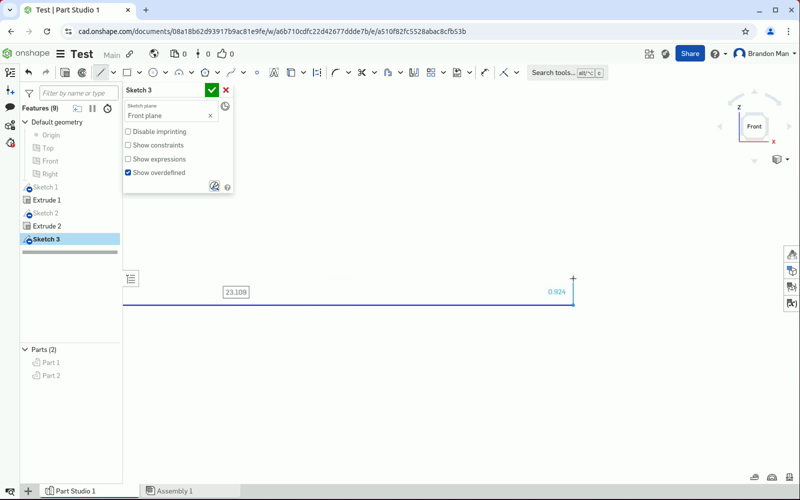
scroll(6)
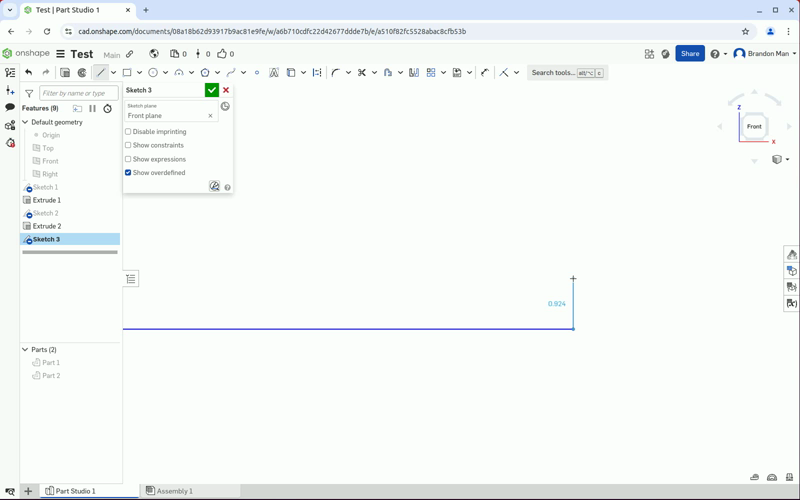
click(573, 278)
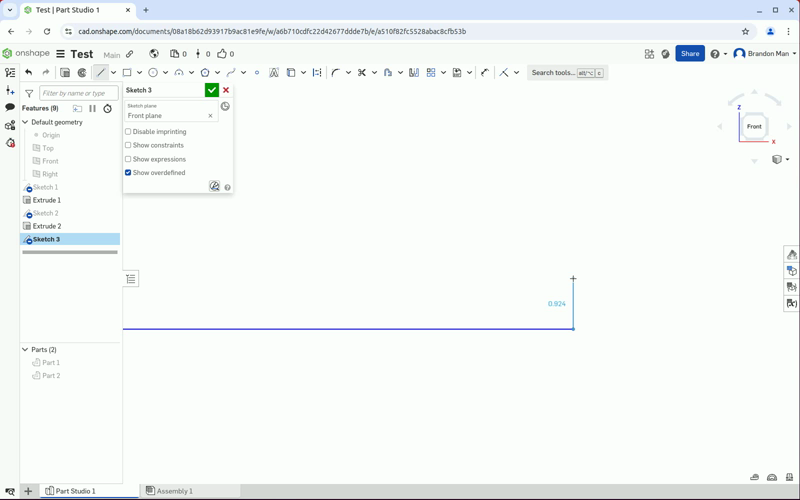
scroll(-6)
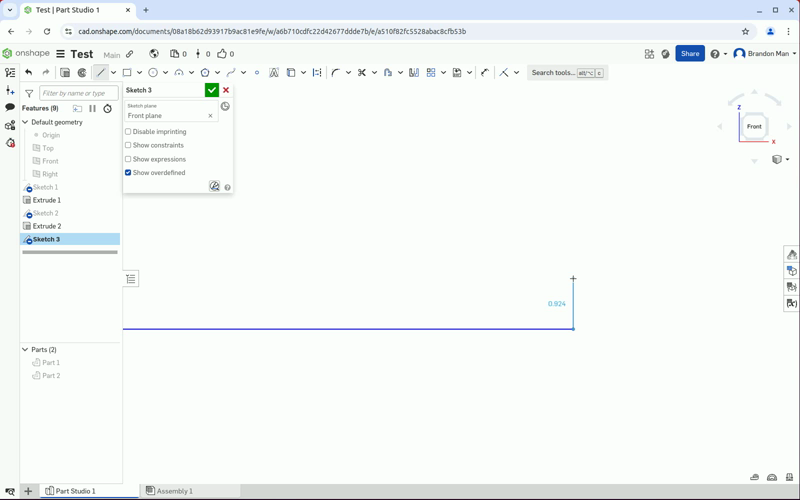
scroll(-6)
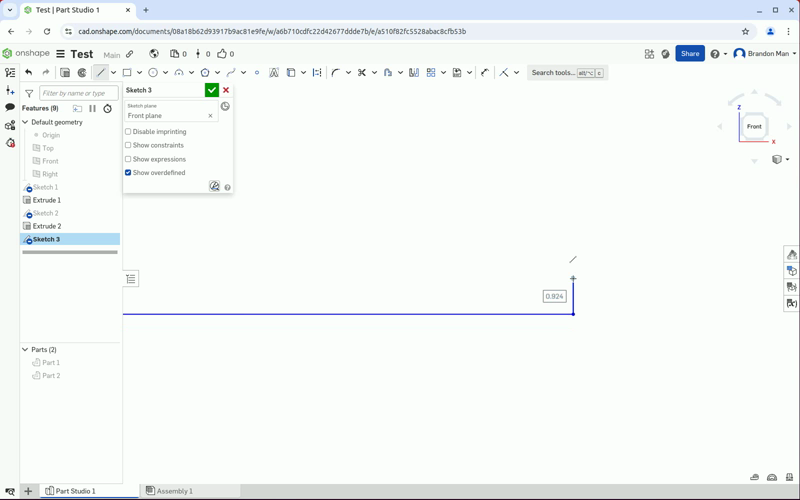
scroll(-6)
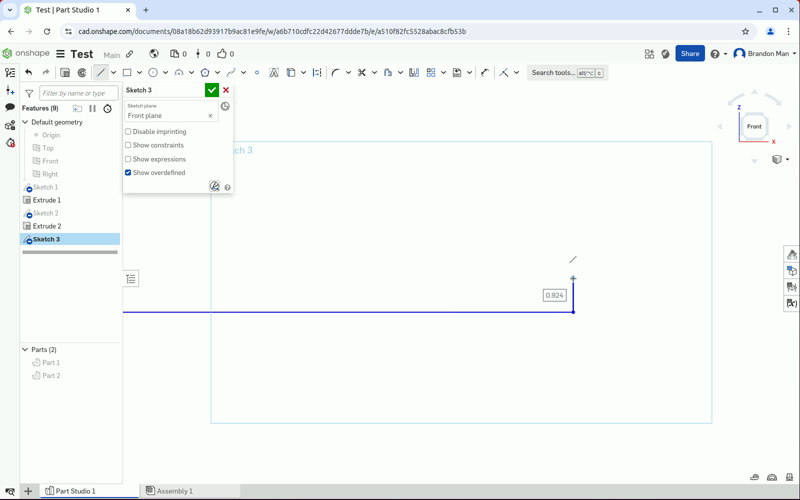
scroll(-6)
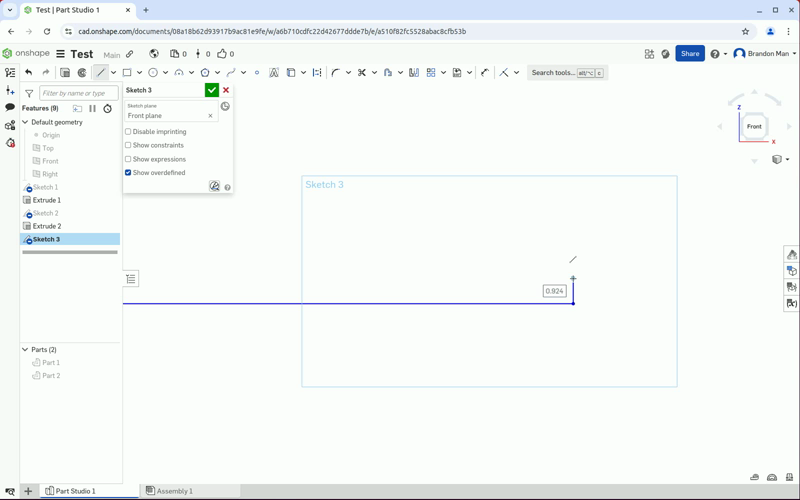
scroll(-6)
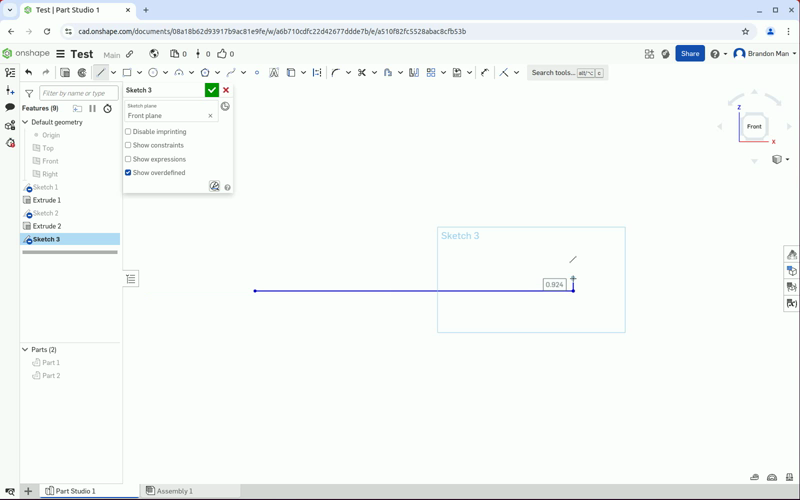
scroll(-6)
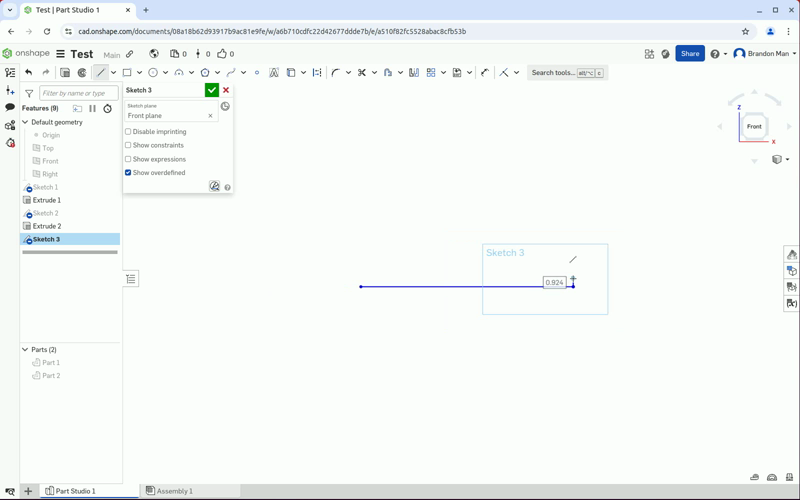
scroll(-6)
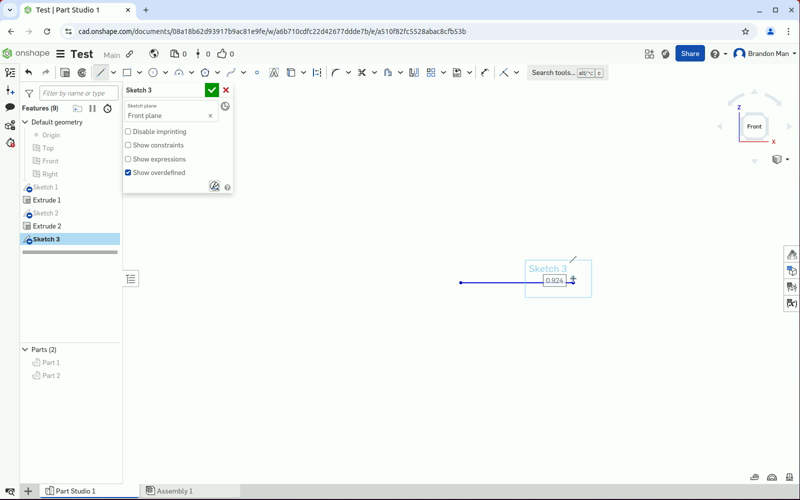
key_up(shift)
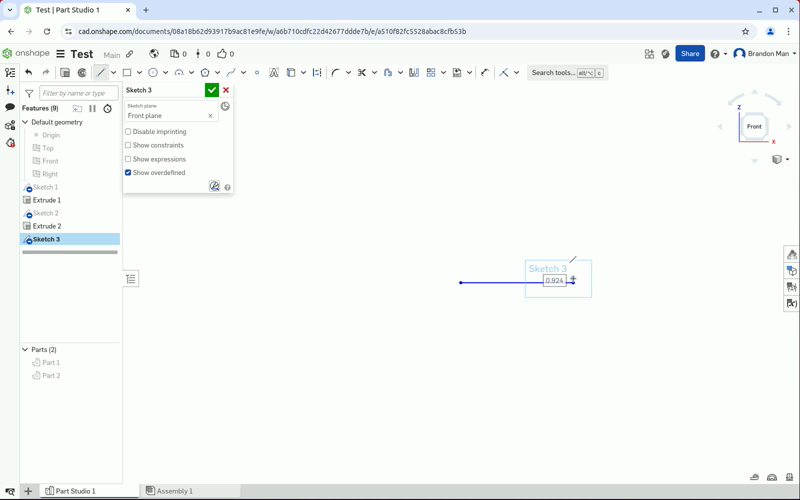
key_down(shift)
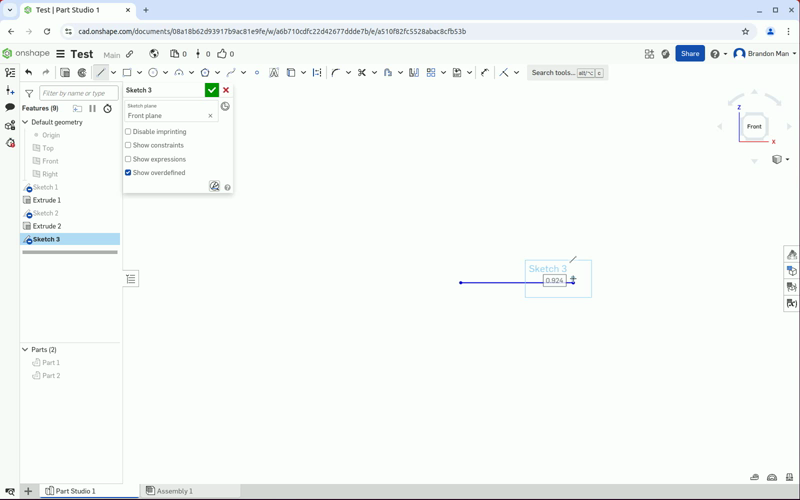
mouse_move(460, 278)
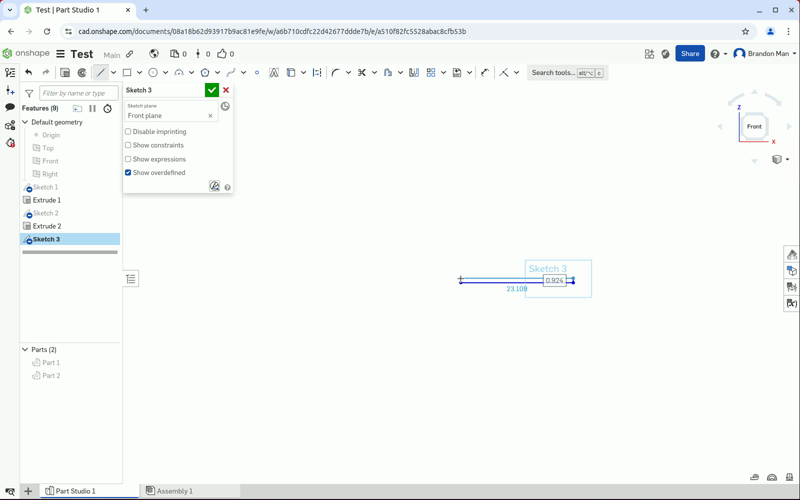
click(460, 278)
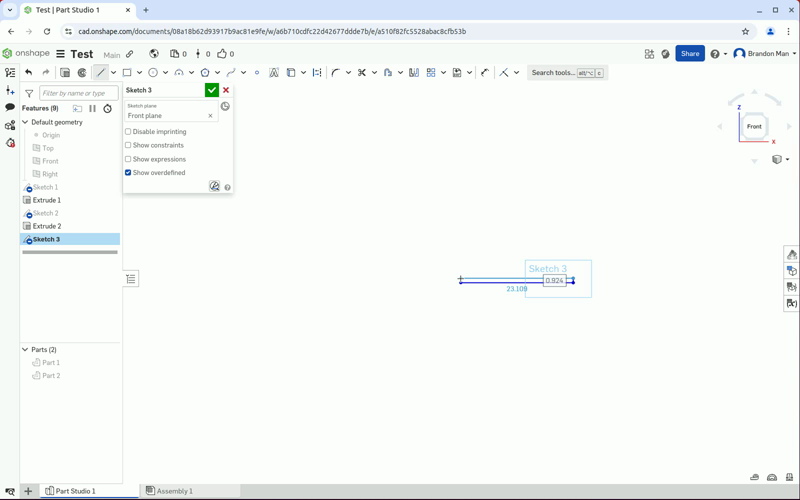
key_up(shift)
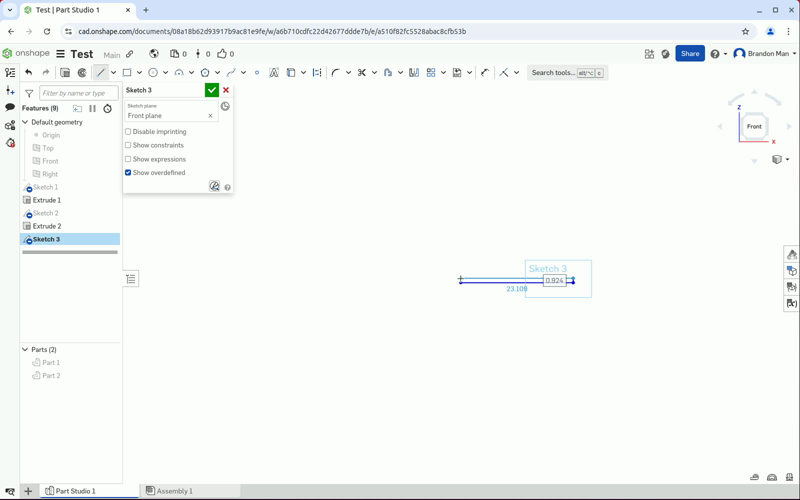
mouse_move(490, 278)
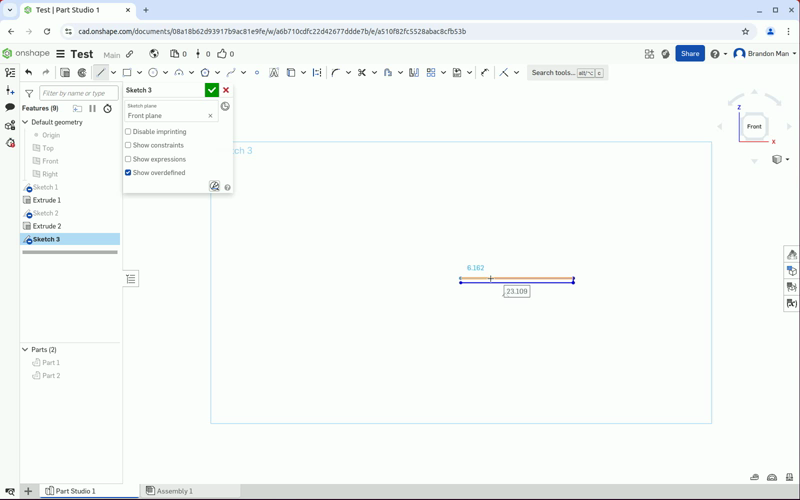
key_down(shift)
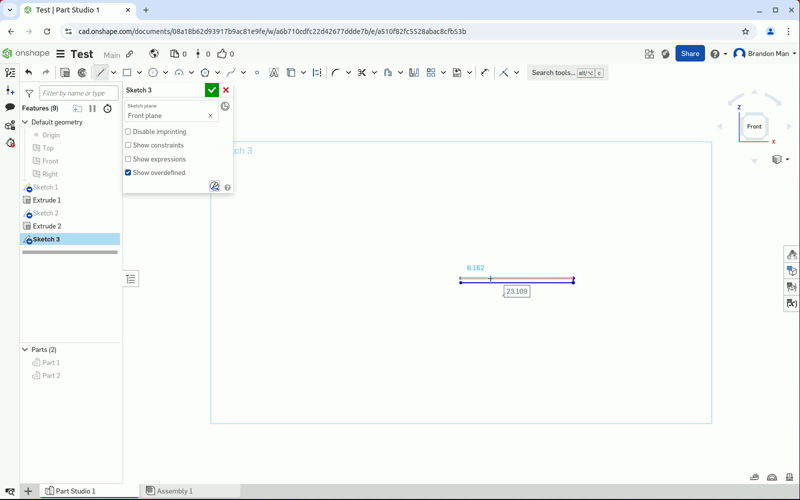
mouse_move(460, 282)
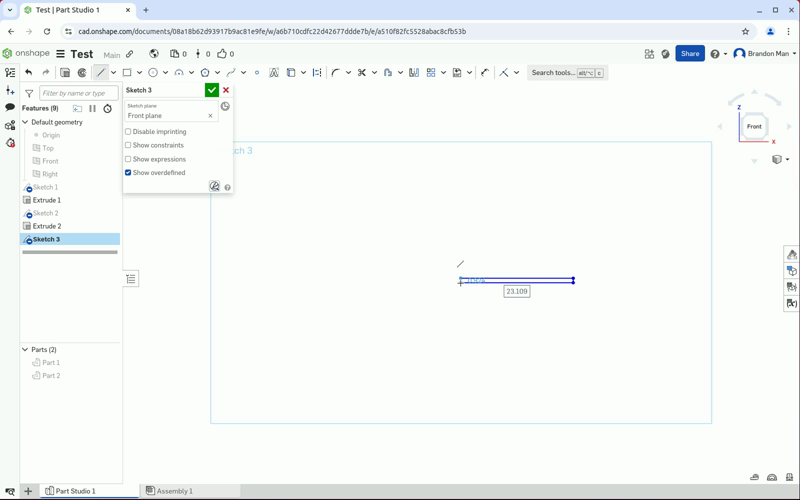
scroll(6)
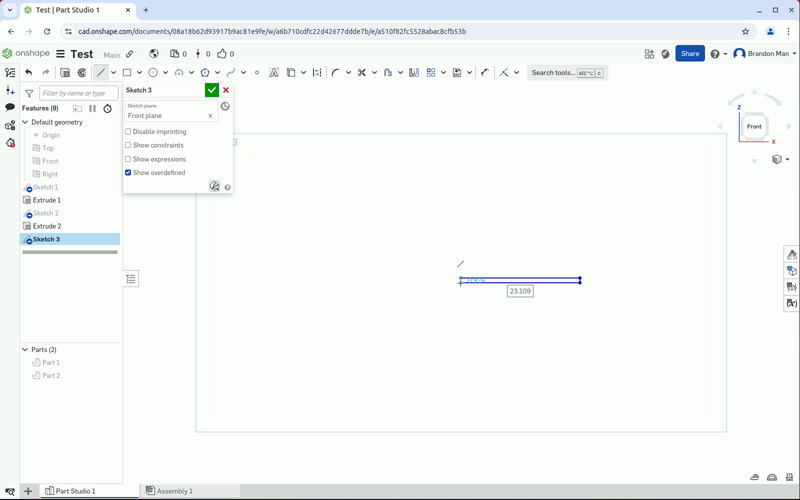
scroll(6)
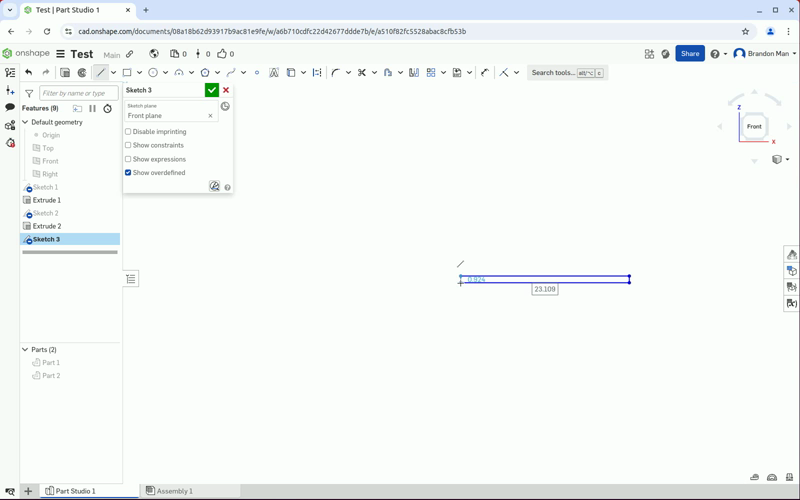
scroll(6)
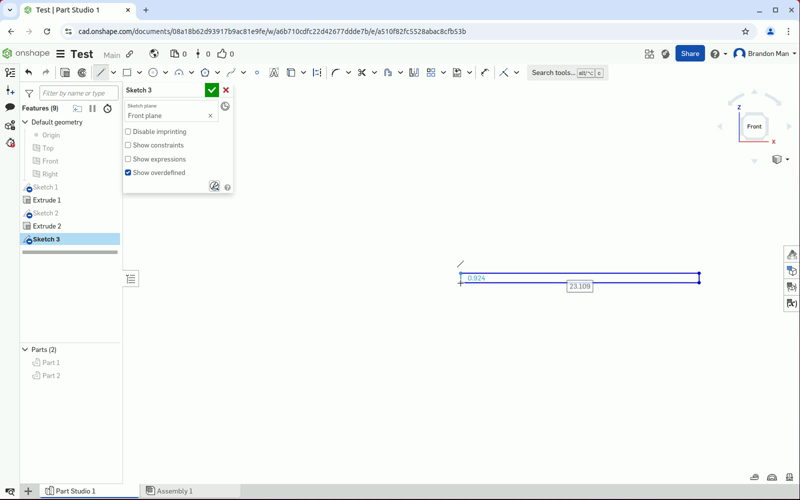
scroll(6)
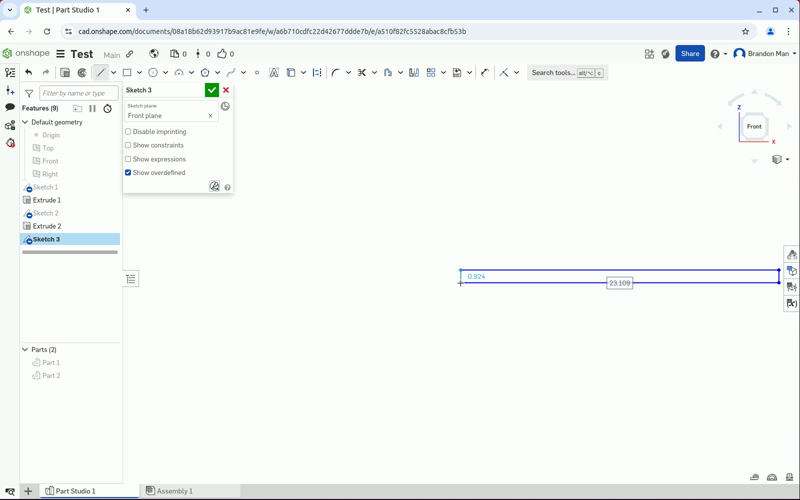
scroll(6)
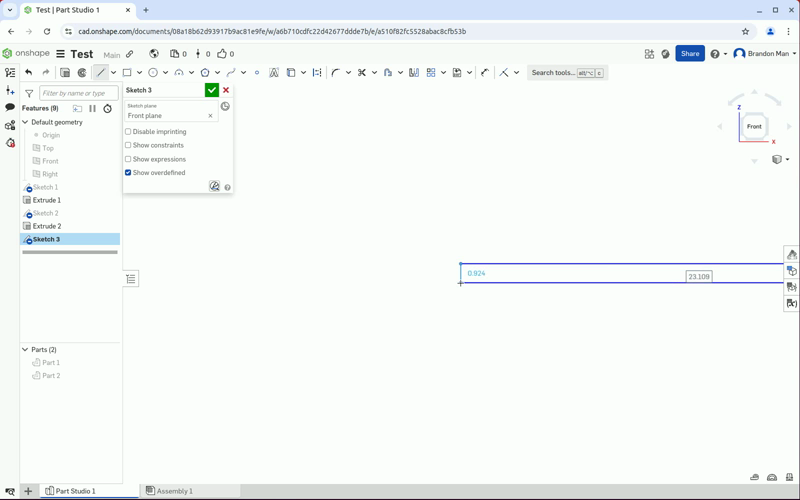
scroll(6)
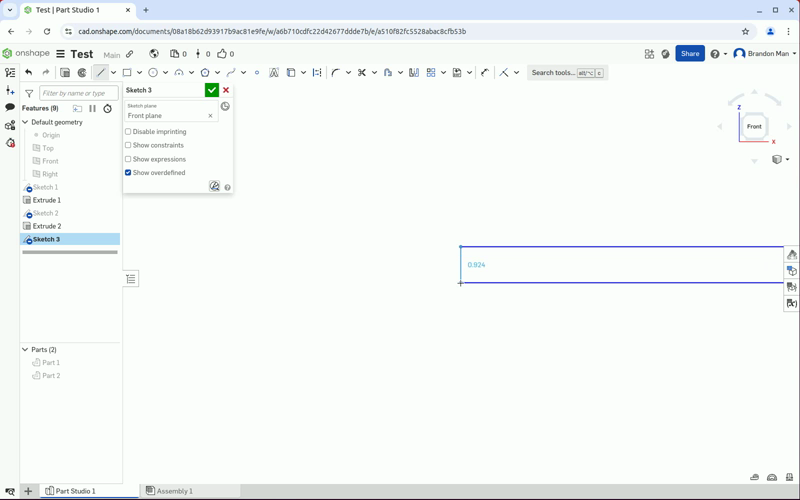
scroll(6)
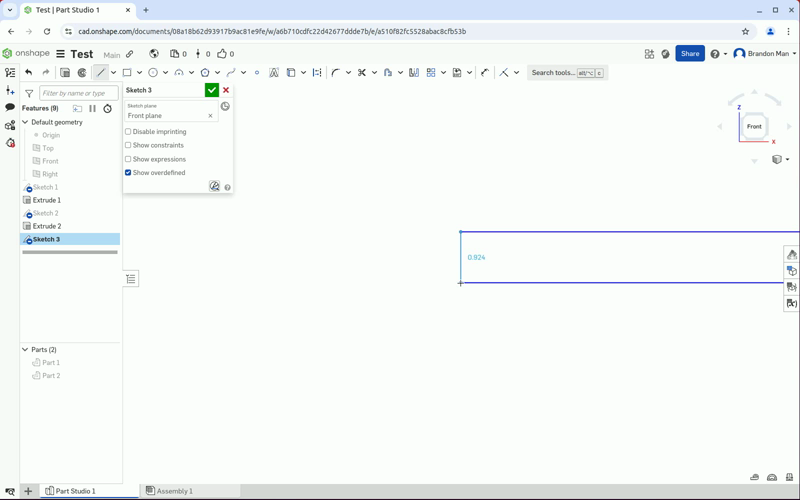
key_up(shift)
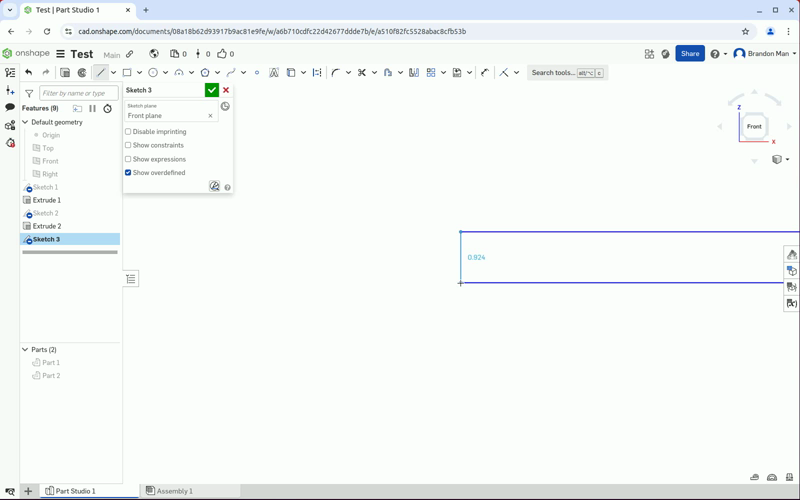
click(460, 282)
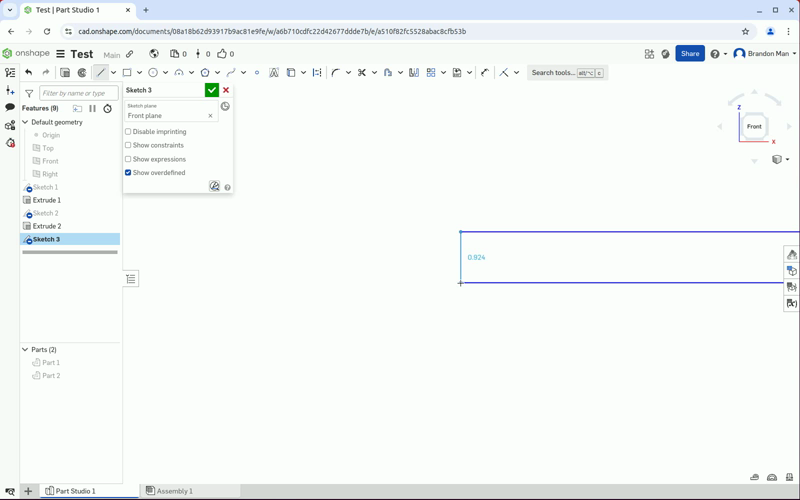
scroll(-6)
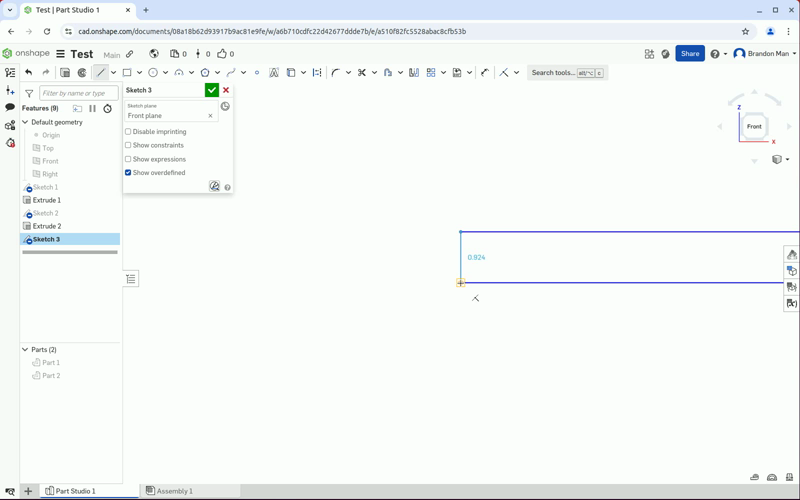
scroll(-6)
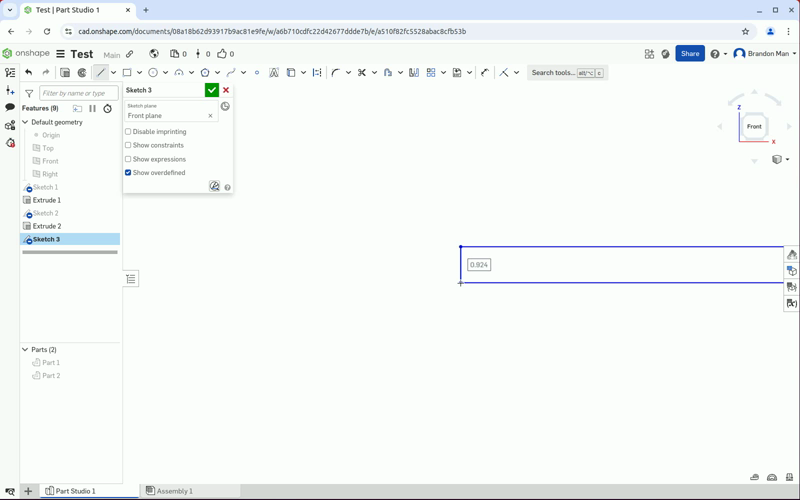
scroll(-6)
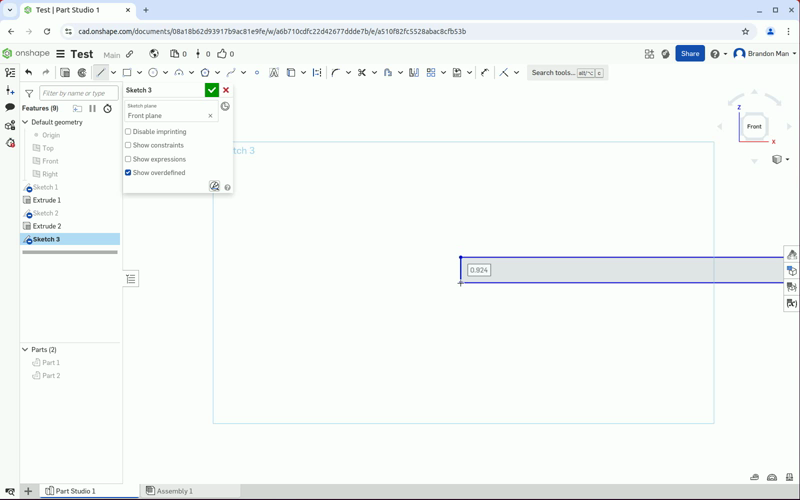
scroll(-6)
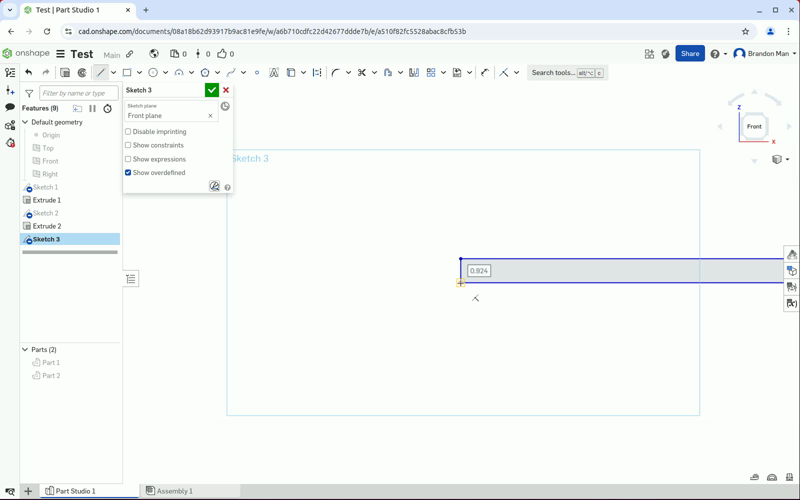
scroll(-6)
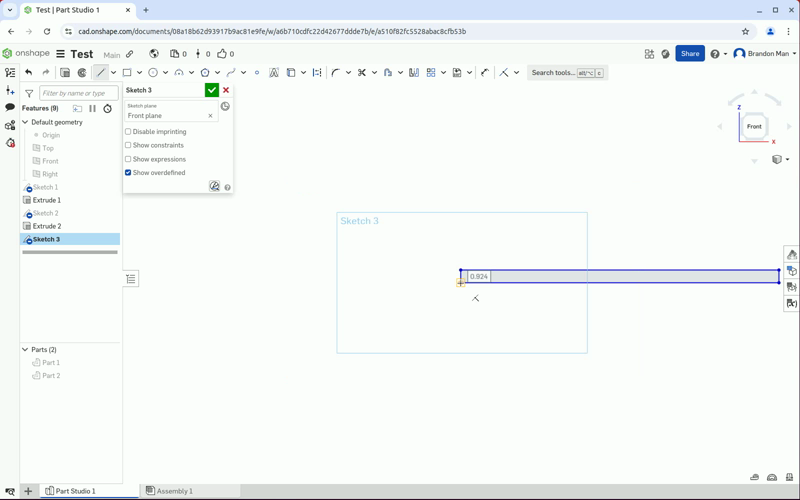
scroll(-6)
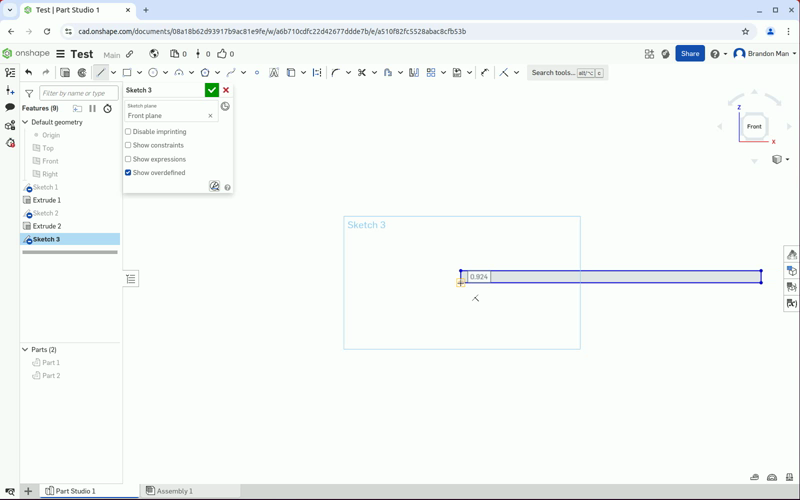
scroll(-6)
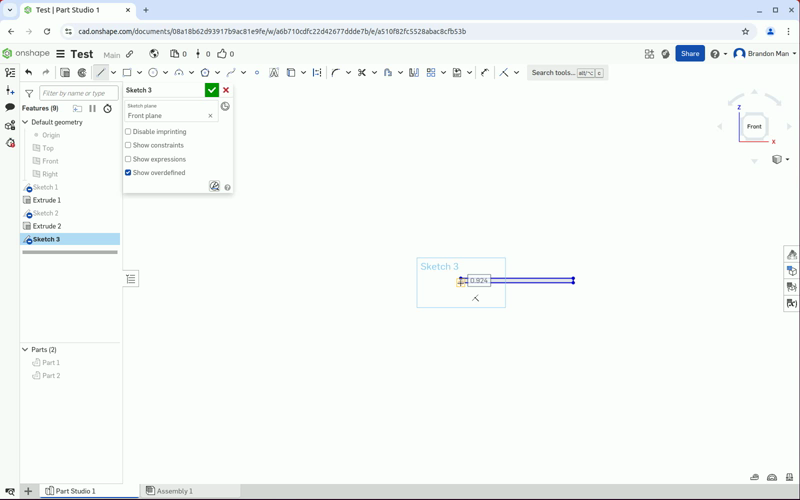
key(esc)
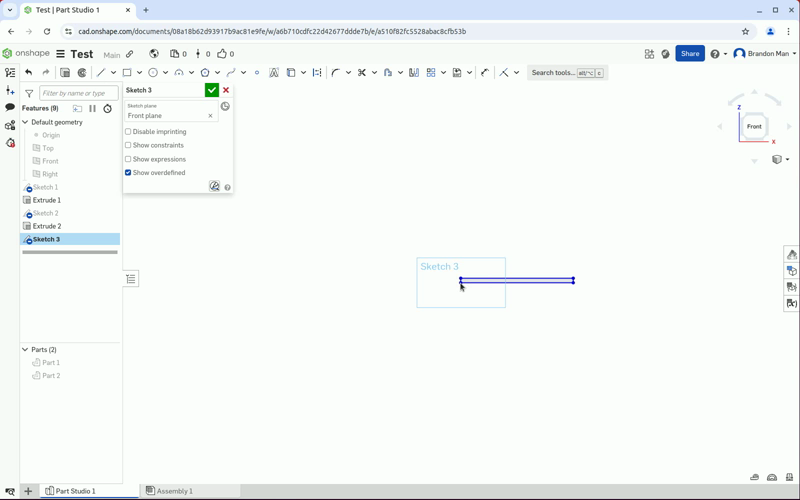
mouse_move(467, 282)
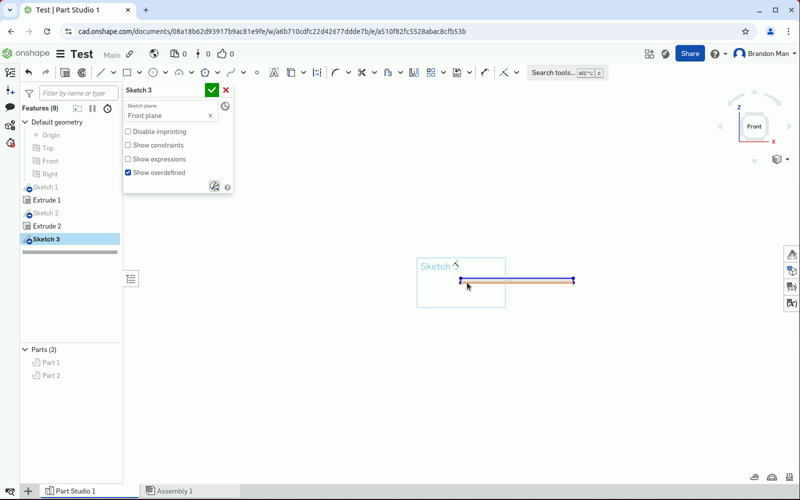
scroll(6)
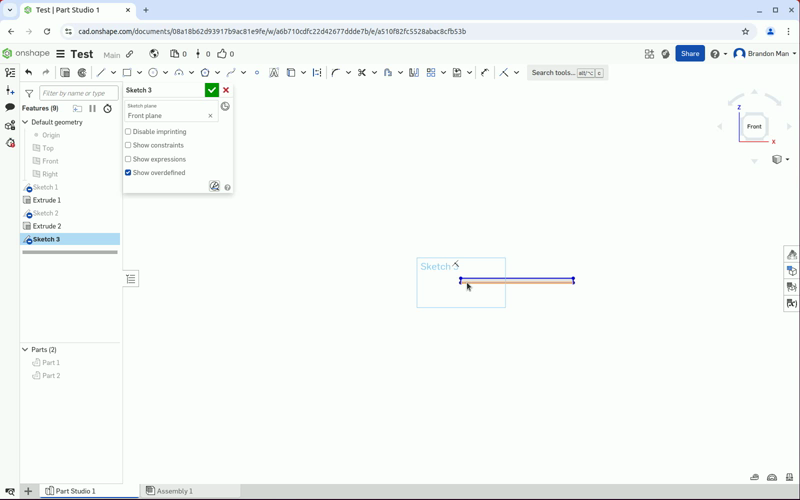
scroll(6)
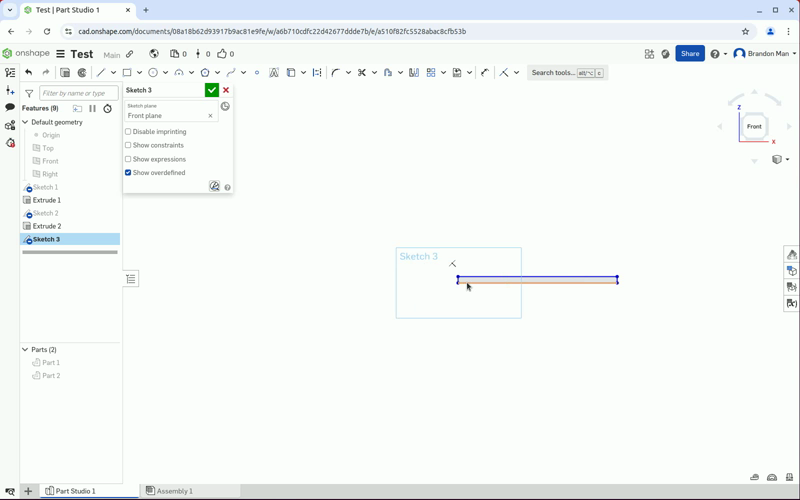
scroll(6)
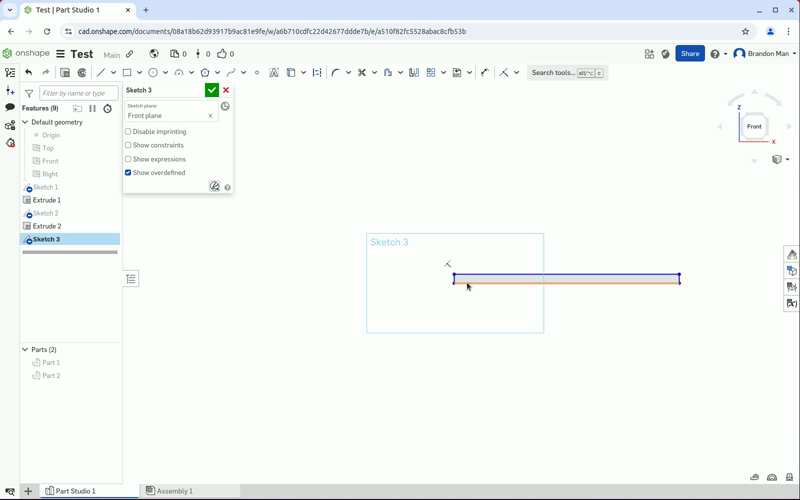
scroll(6)
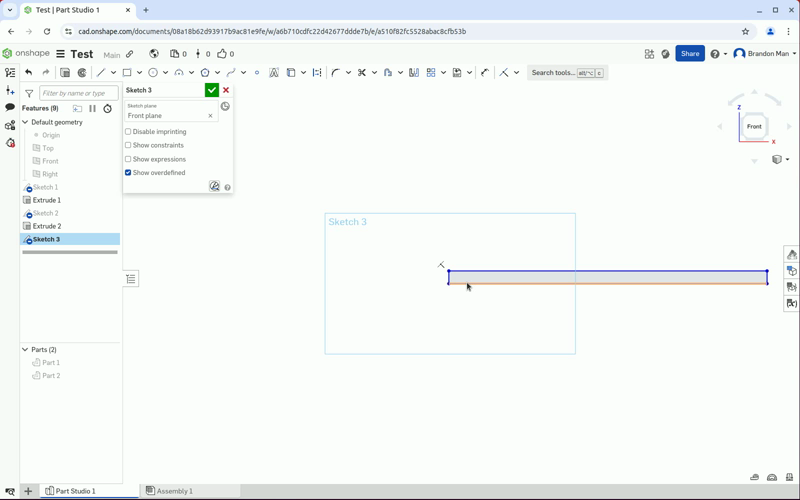
scroll(6)
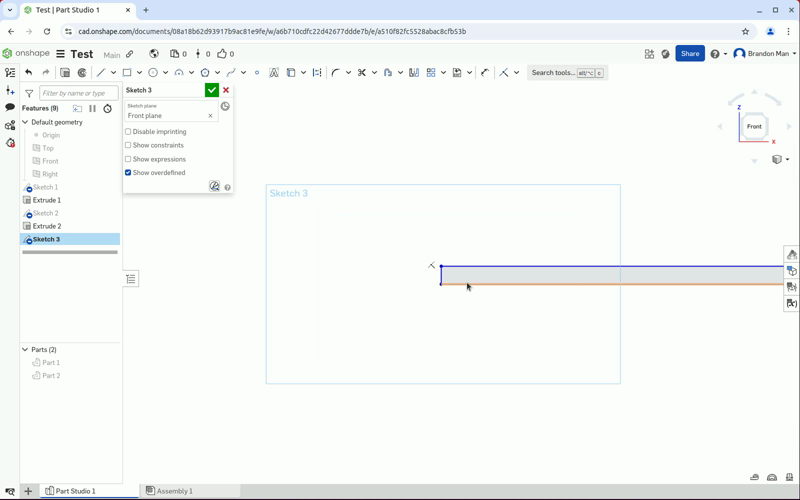
scroll(6)
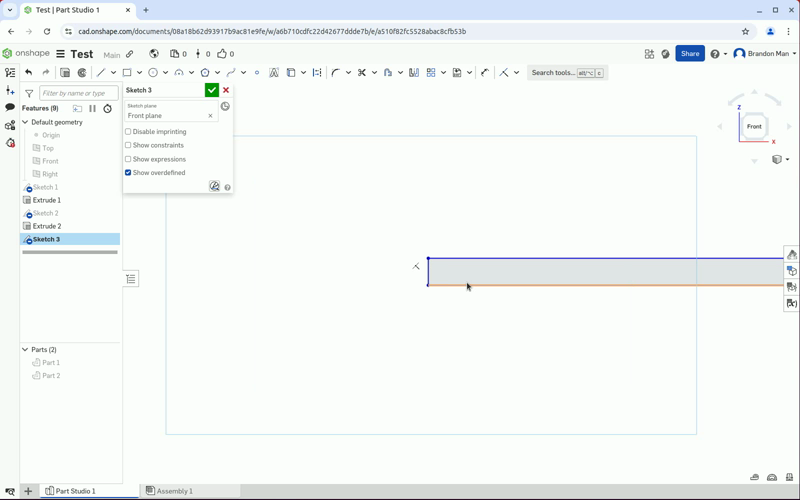
scroll(6)
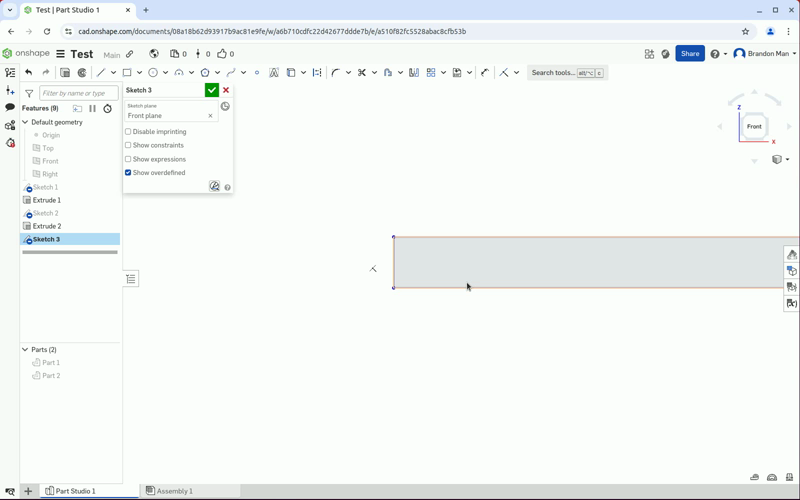
click(467, 282)
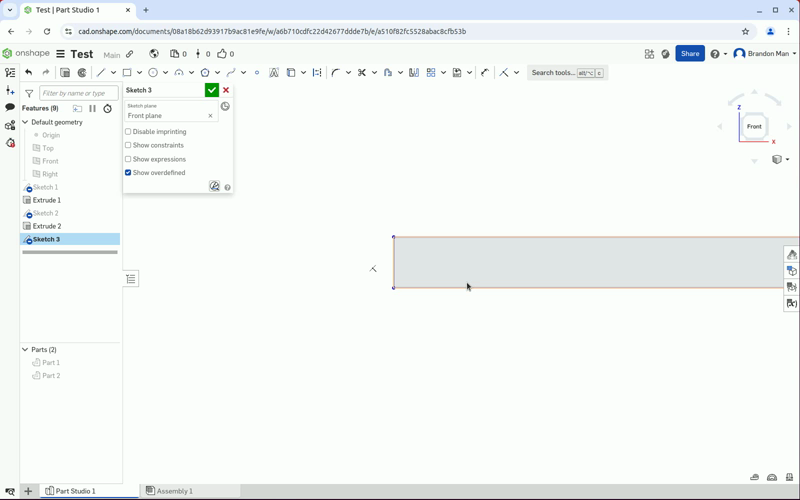
scroll(-6)
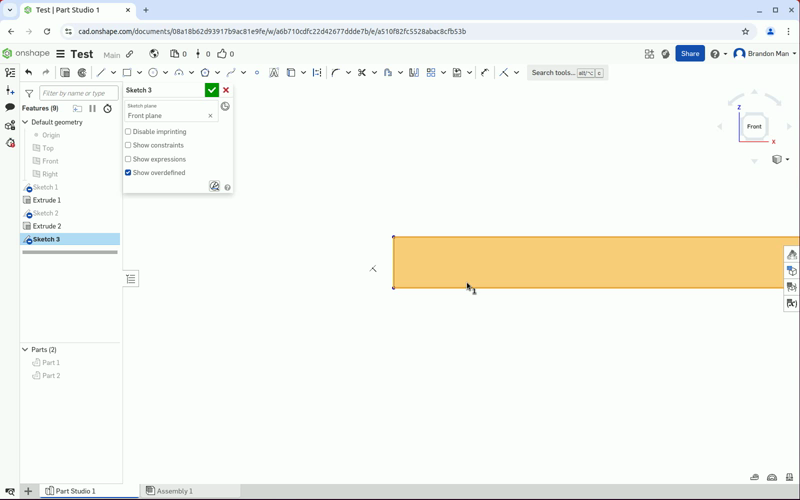
scroll(-6)
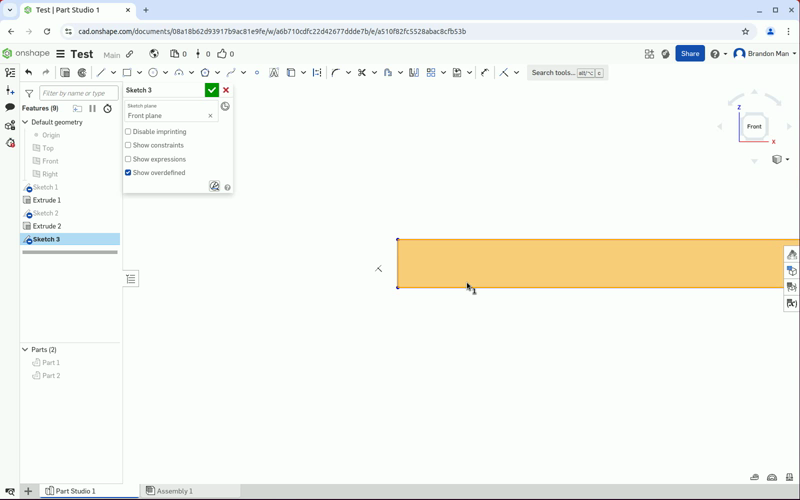
scroll(-6)
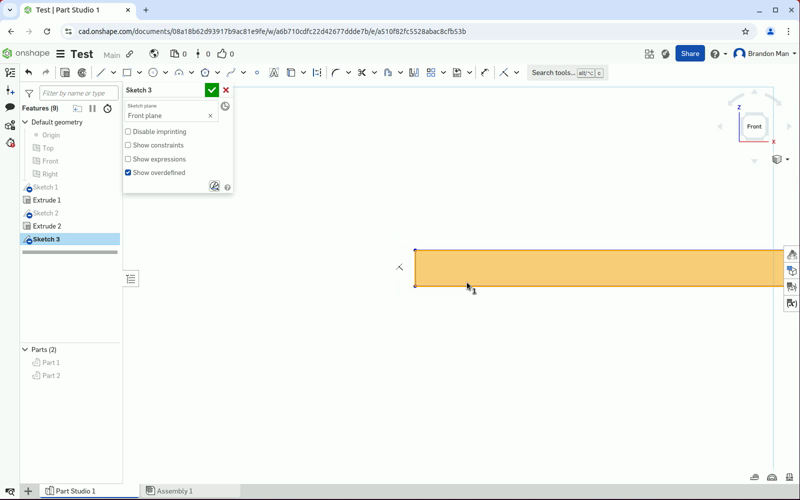
scroll(-6)
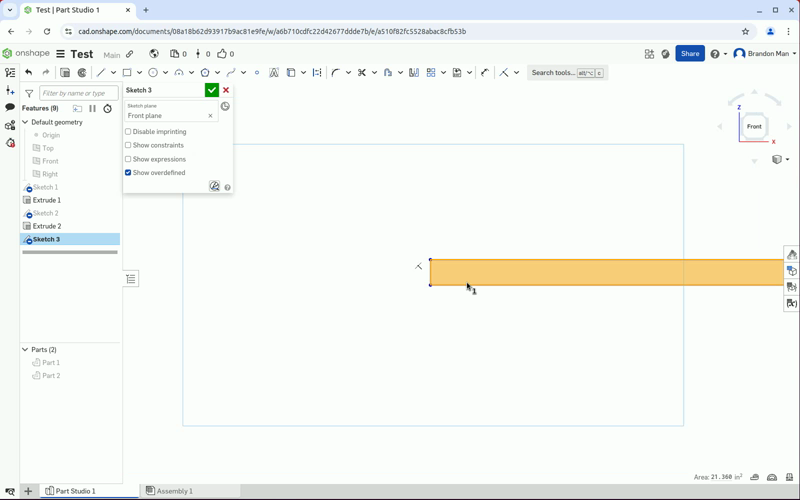
scroll(-6)
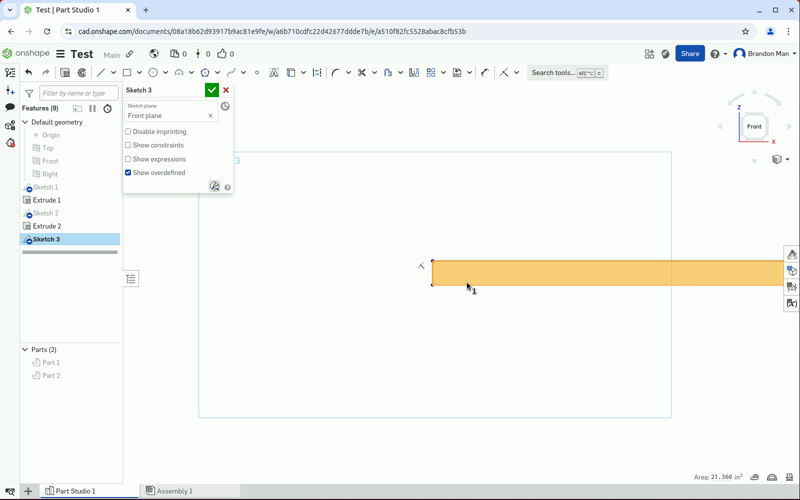
scroll(-6)
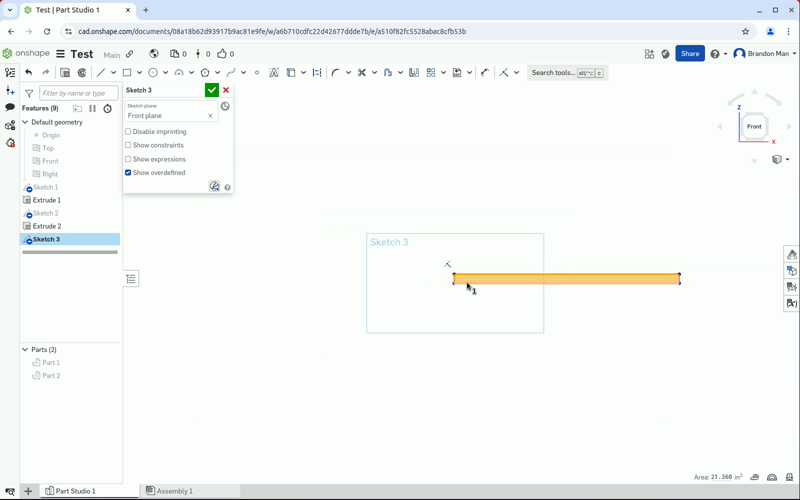
scroll(-6)
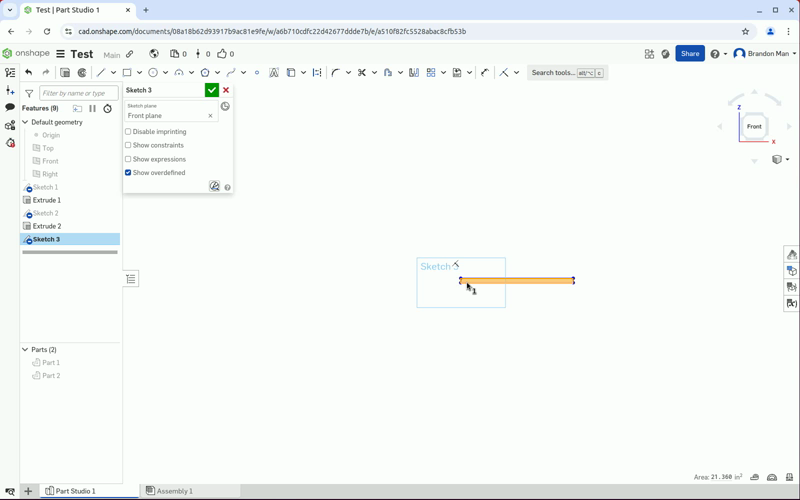
mouse_move(73, 352)
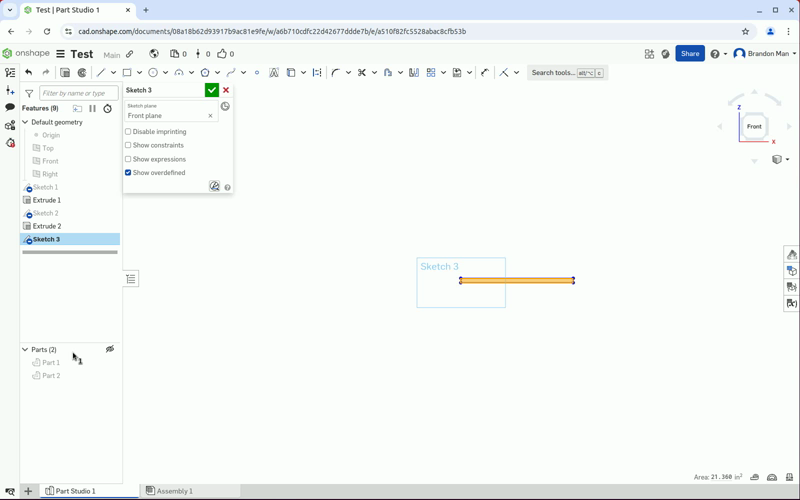
key(shift+y)
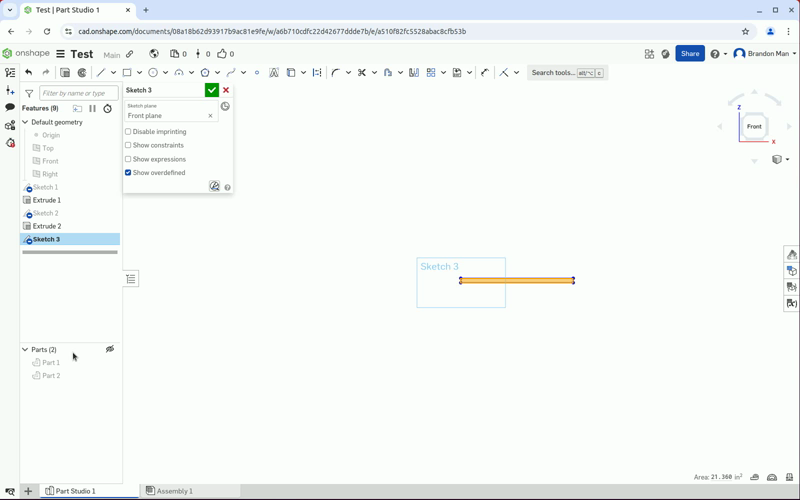
key(shift+e)
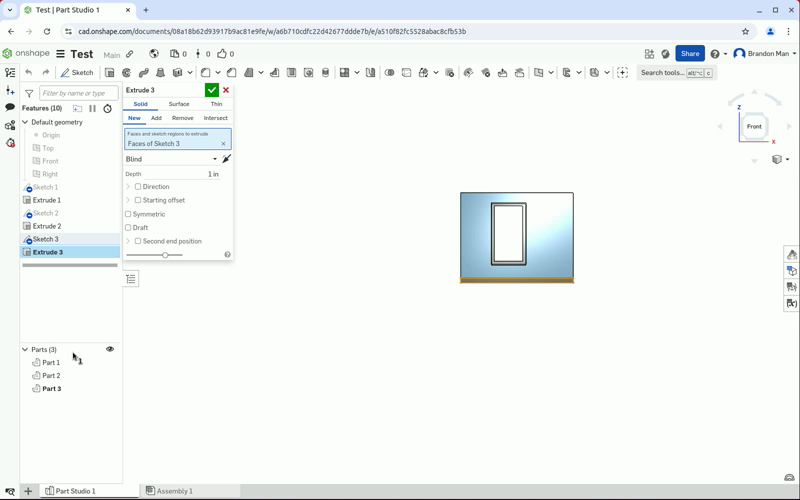
mouse_move(143, 106)
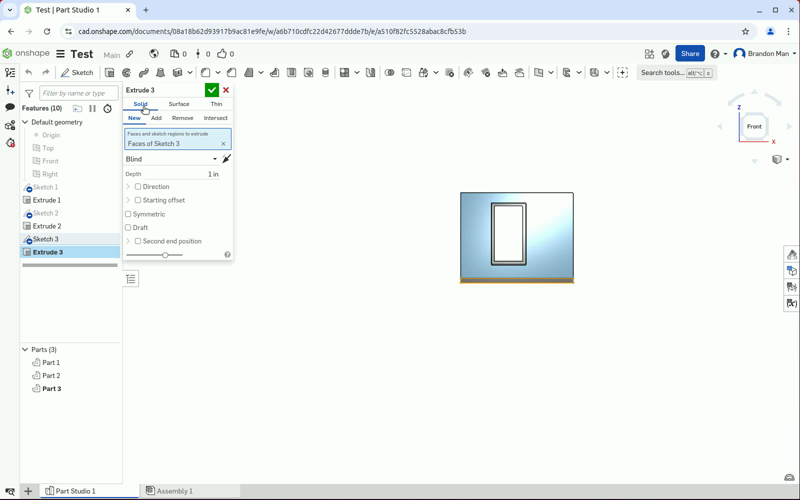
click(143, 106)
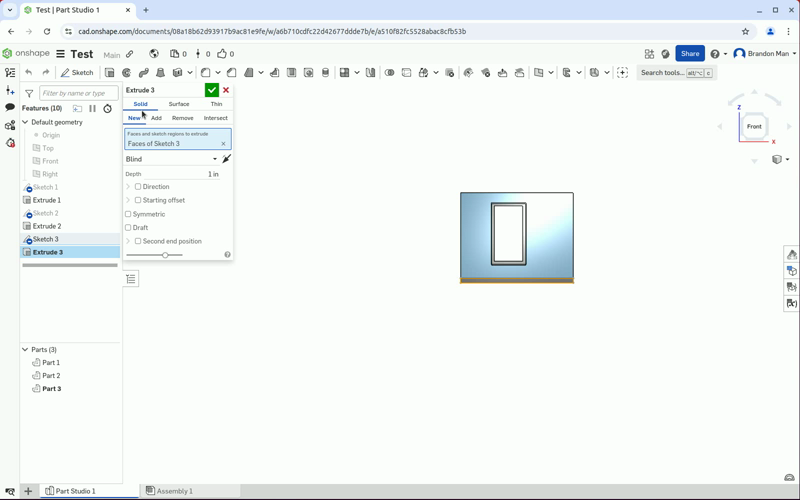
mouse_move(137, 120)
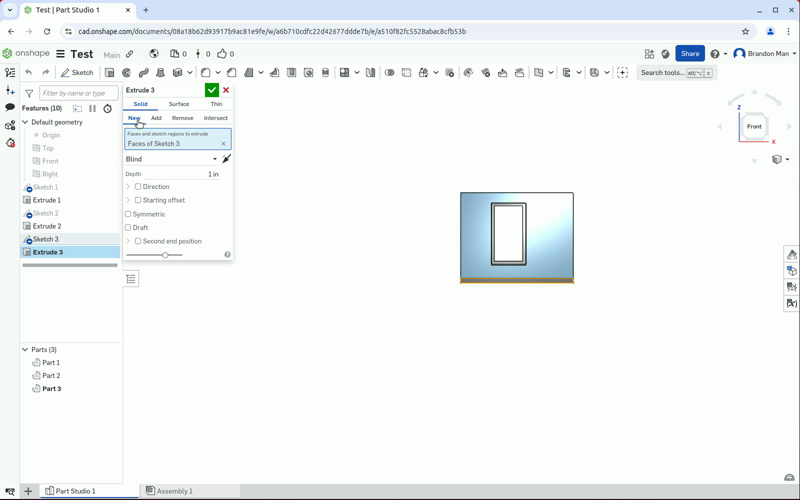
click(137, 120)
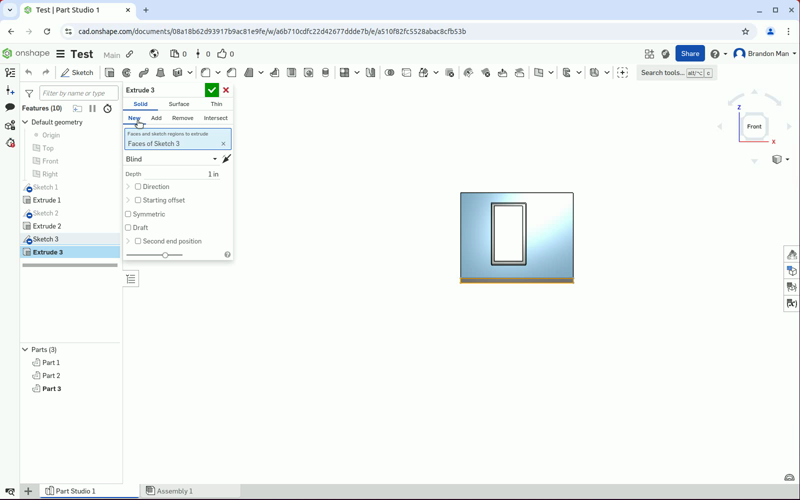
key(tab, 4)
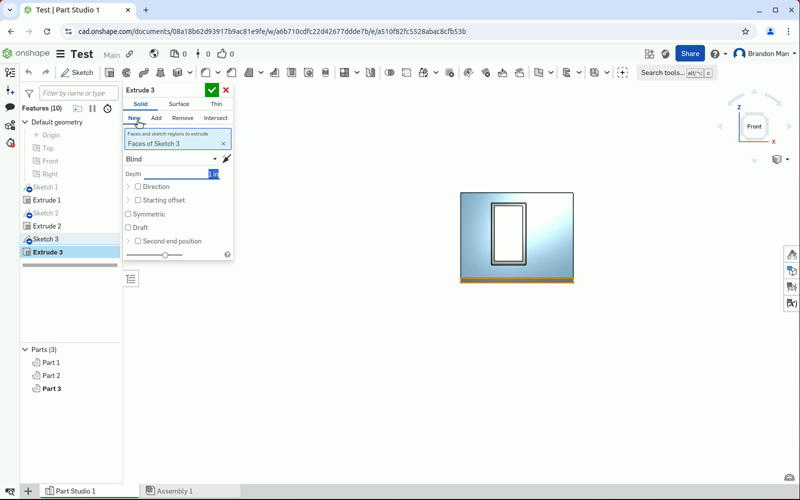
text(-0.241)
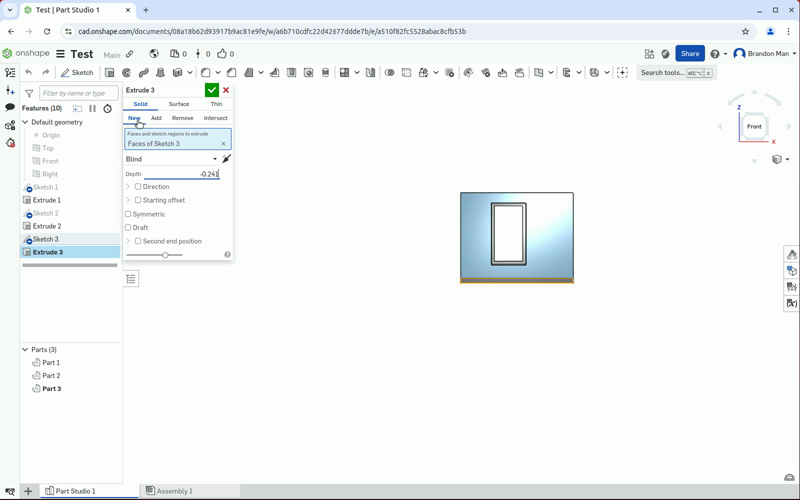
key(enter)
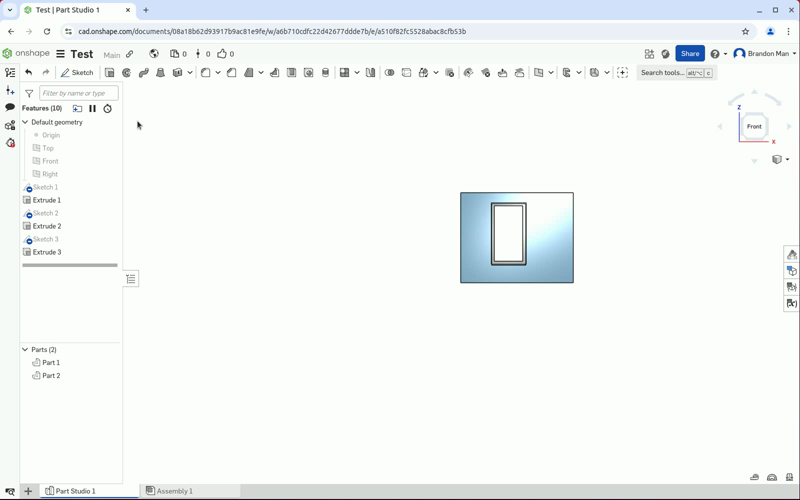
key(shift+h)
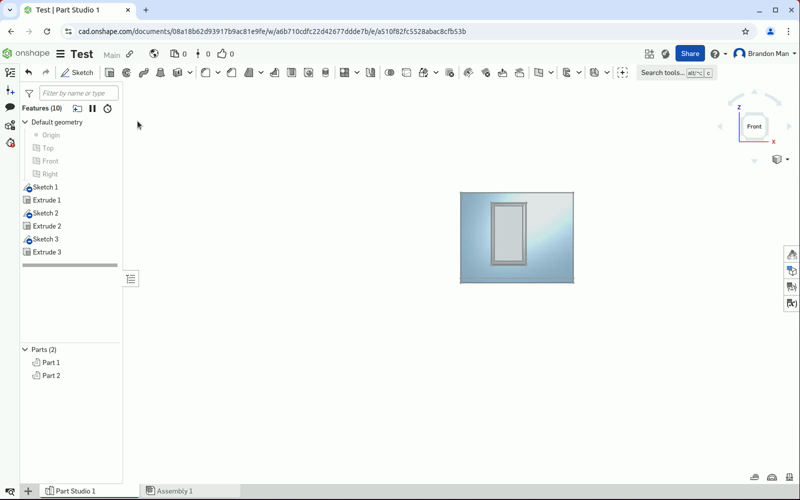
key(shift+h)
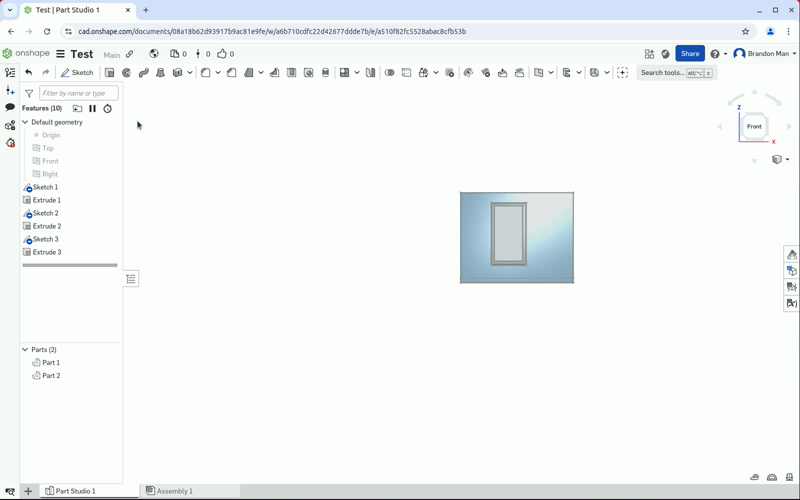
key(shift+7)
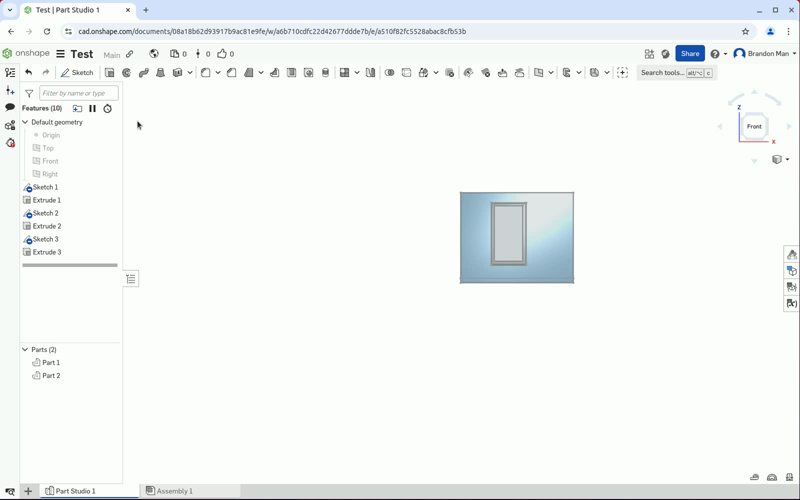
key(left, 2)
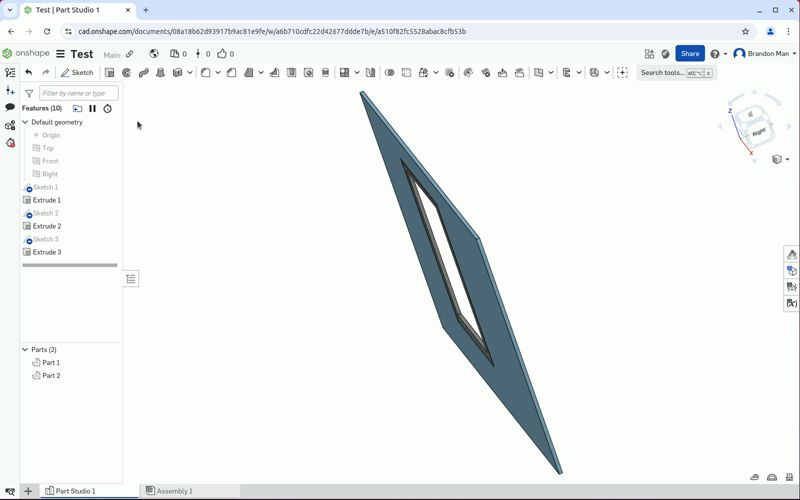
key(down, 2)
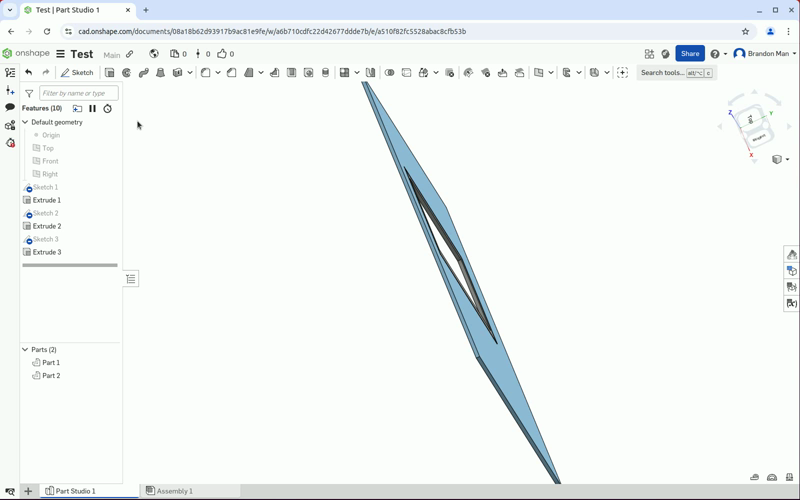
key(up, 2)
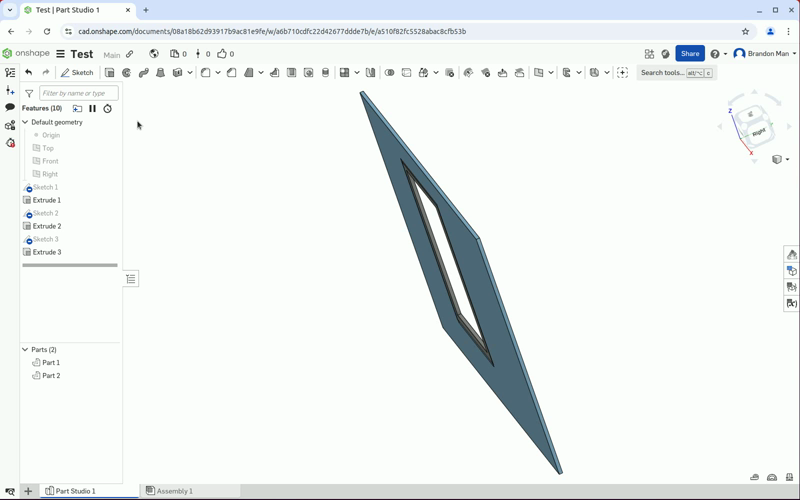
key(right, 2)
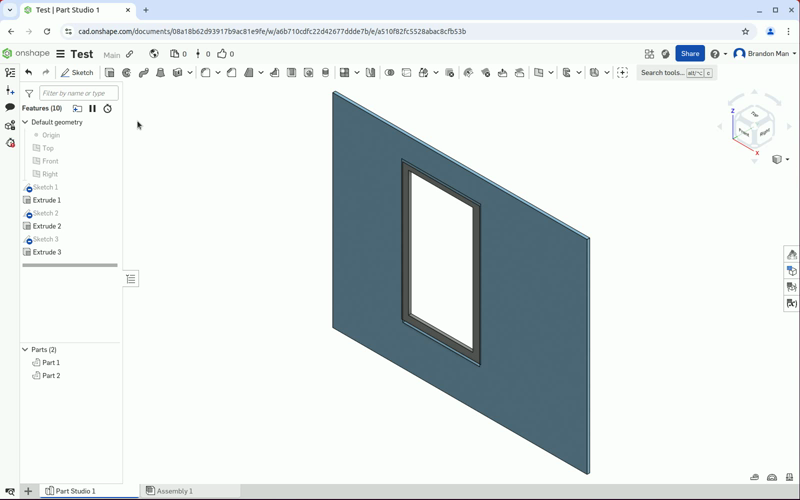
mouse_move(73, 189)
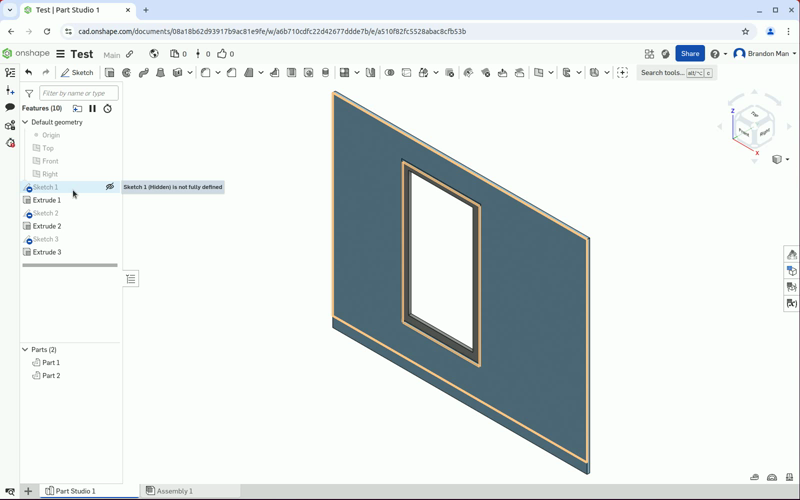
click(73, 189)